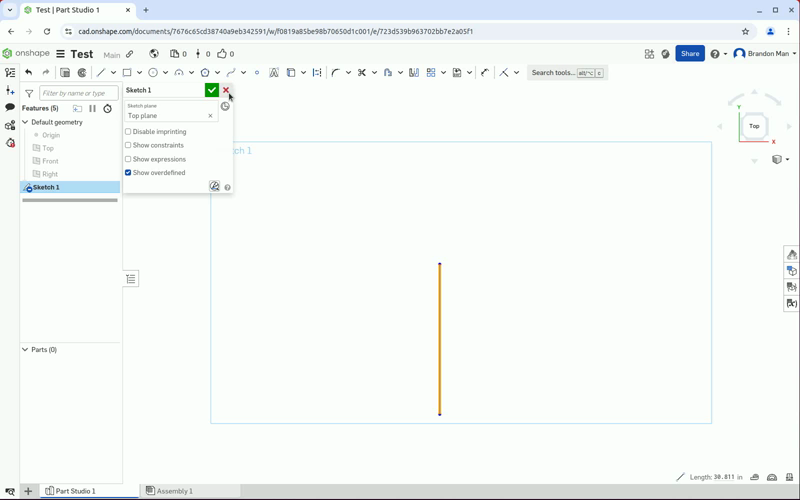
key(shift+h)
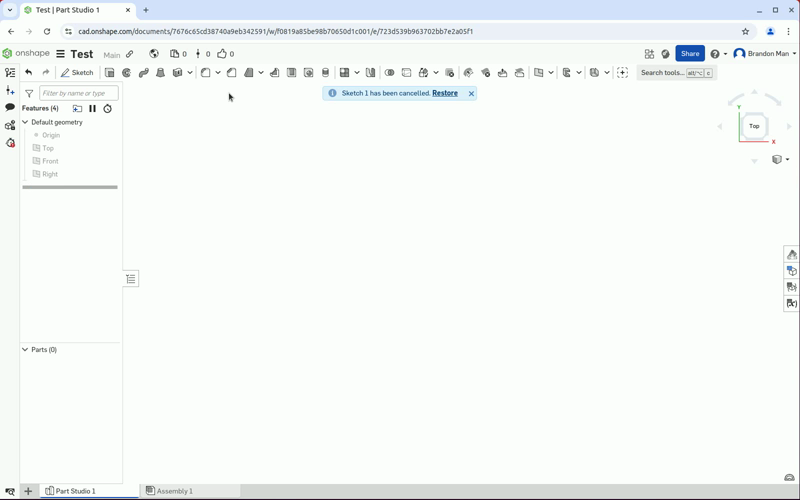
mouse_move(73, 352)
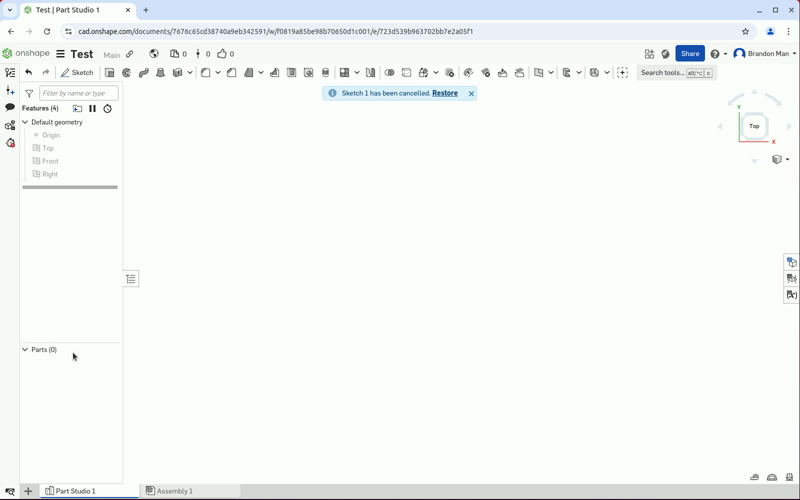
key(y)
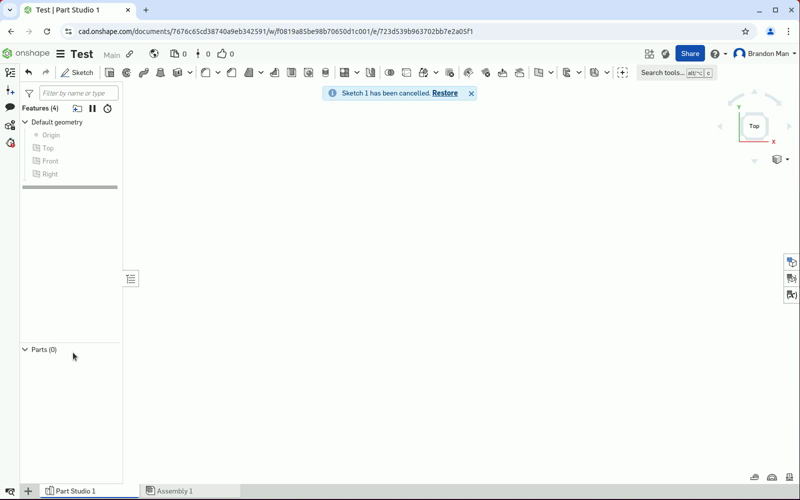
key(shift+p)
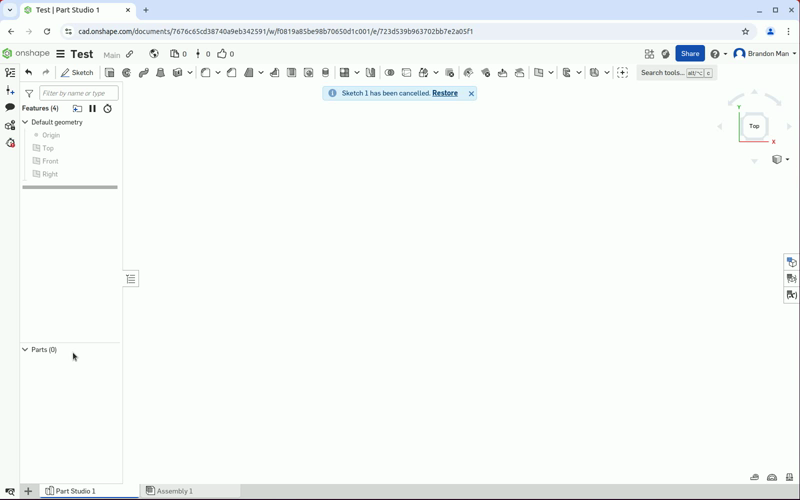
key(space)
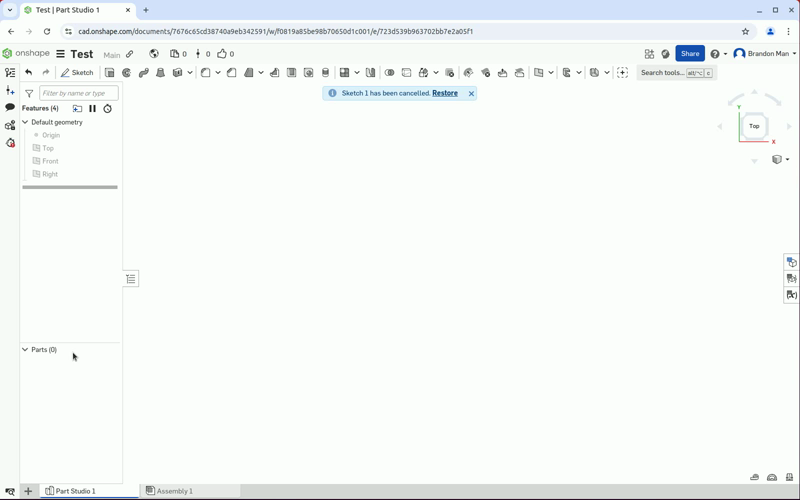
key_down(shift)
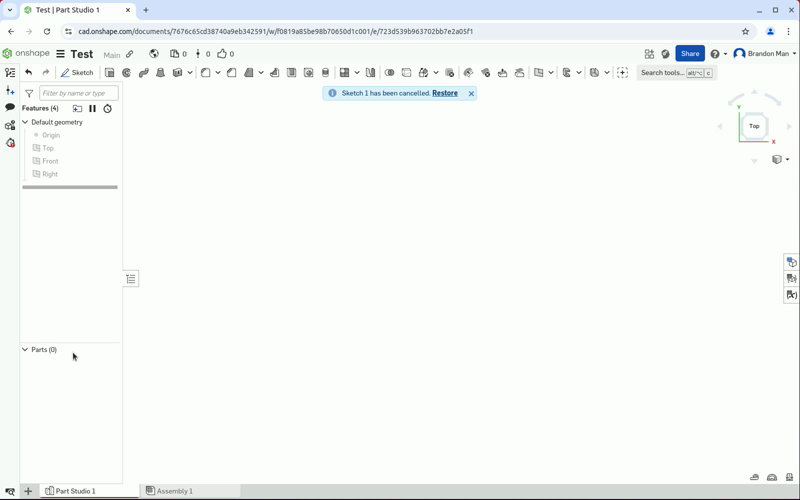
key(up)
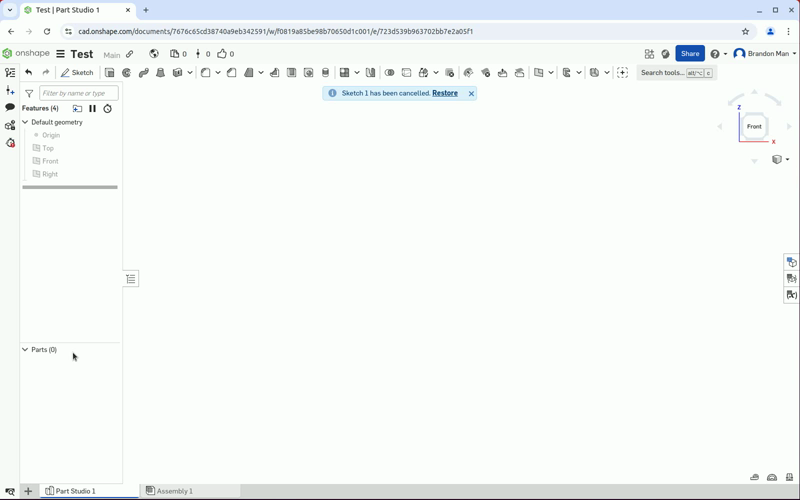
key_up(shift)
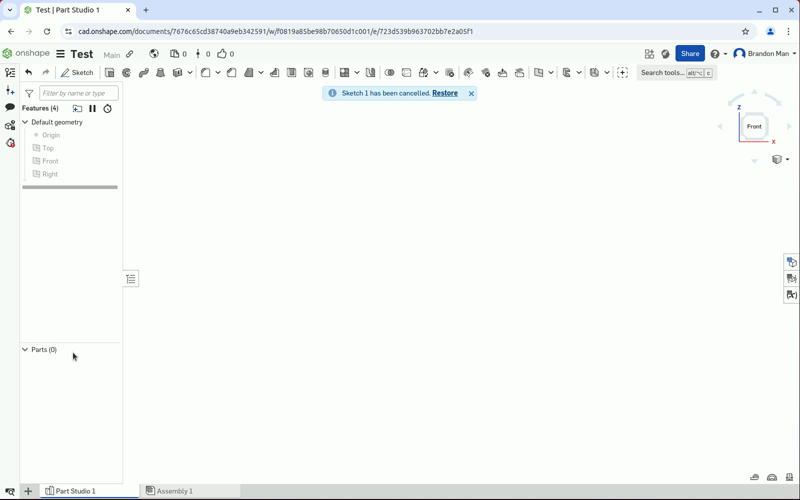
mouse_move(73, 352)
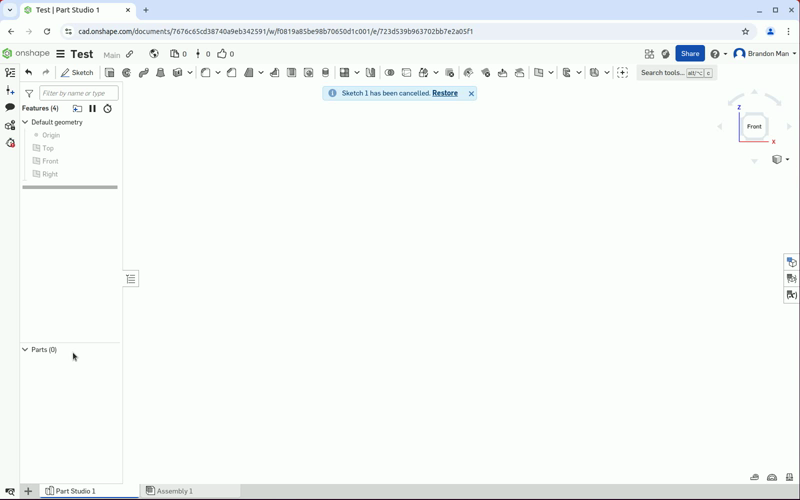
key(shift+y)
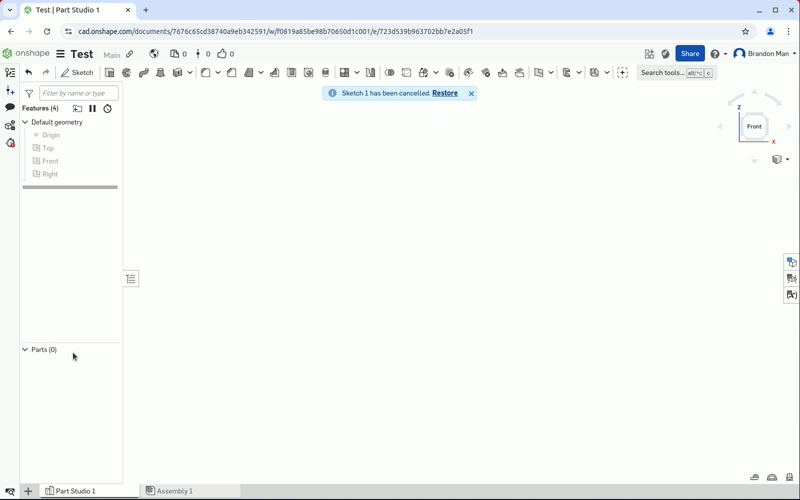
key(shift+s)
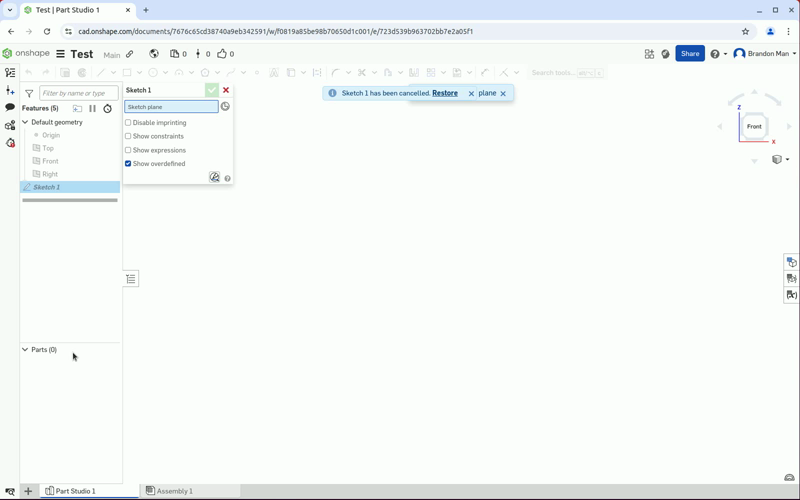
mouse_move(73, 163)
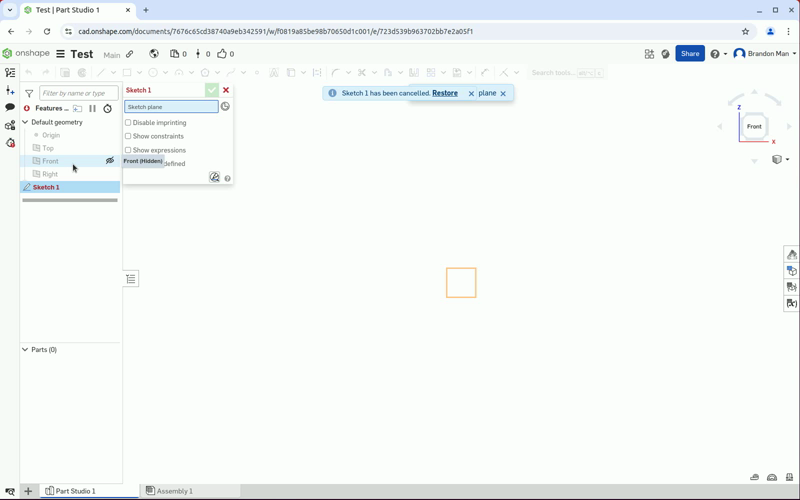
click(73, 163)
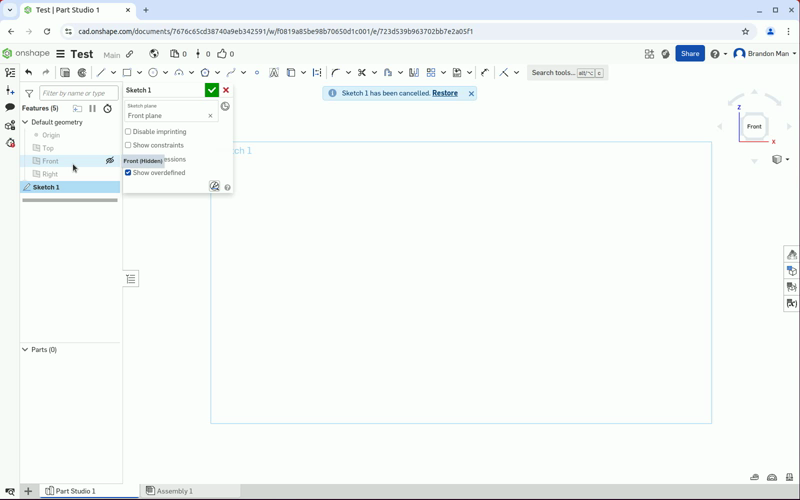
mouse_move(73, 352)
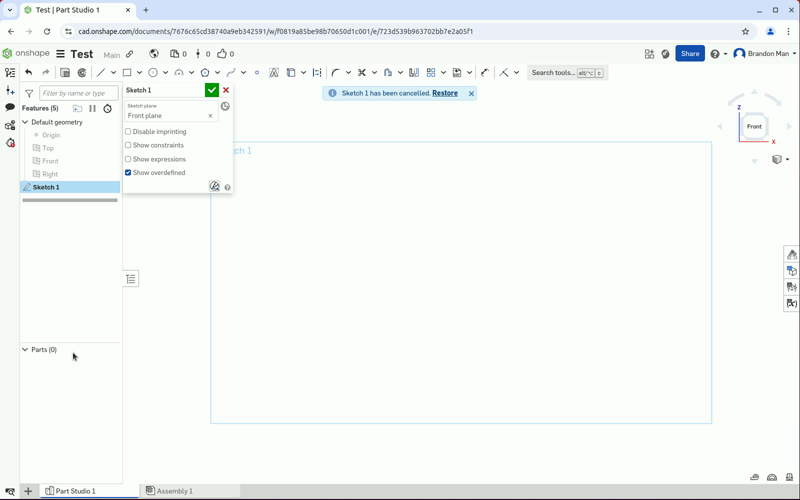
key(y)
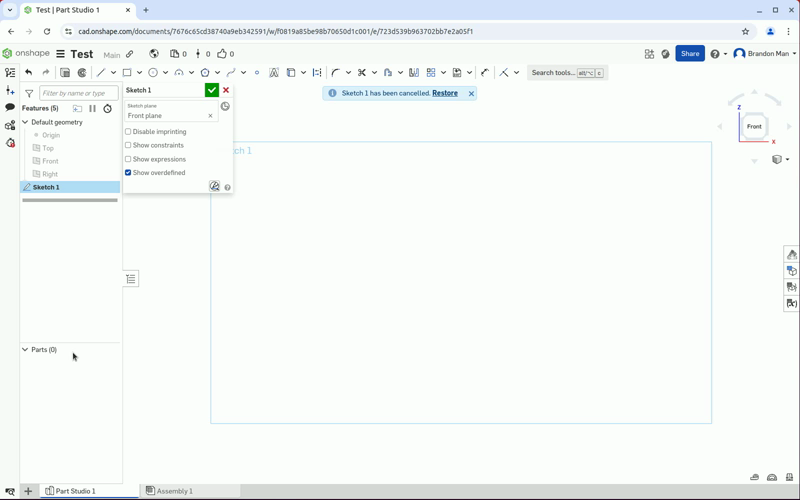
key(l)
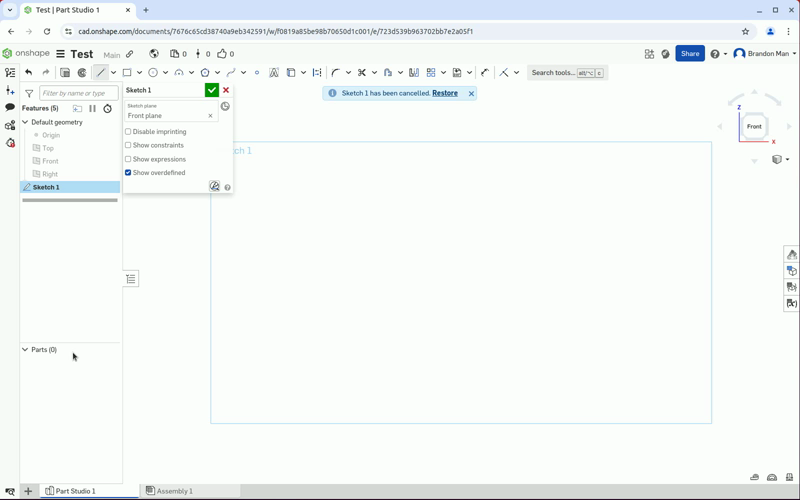
key_down(shift)
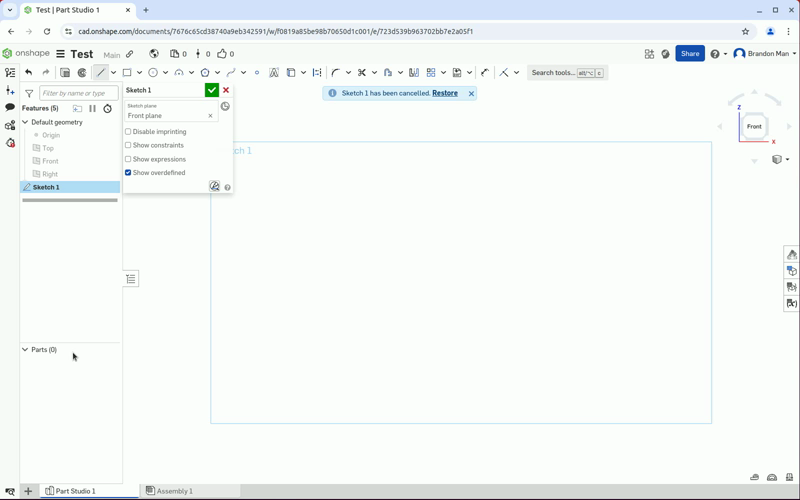
mouse_move(460, 282)
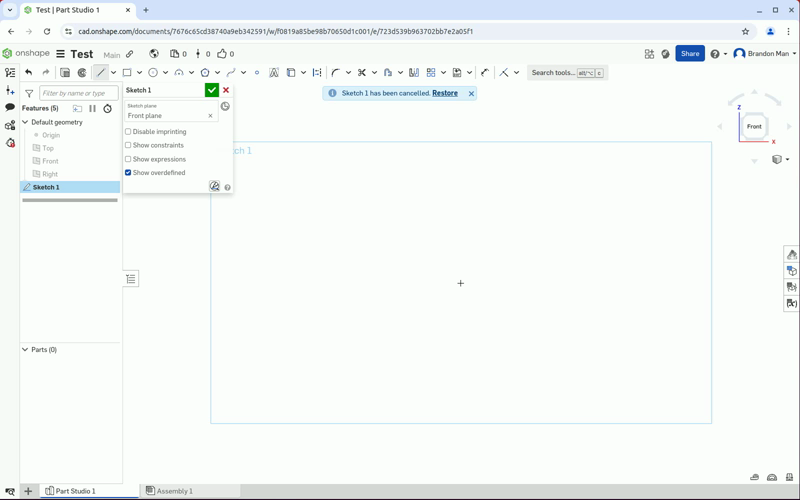
click(460, 282)
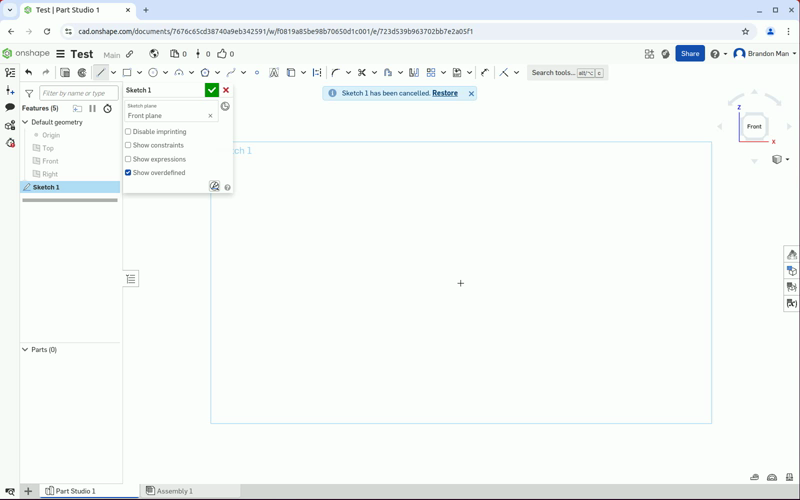
key_up(shift)
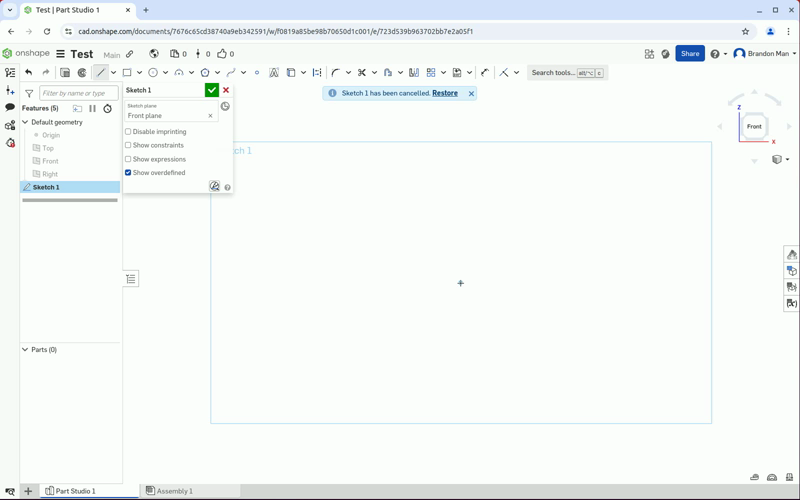
key_down(shift)
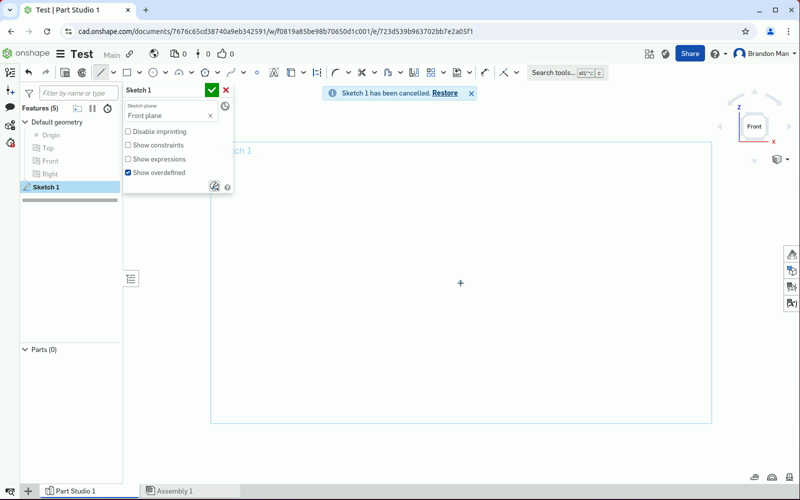
mouse_move(490, 282)
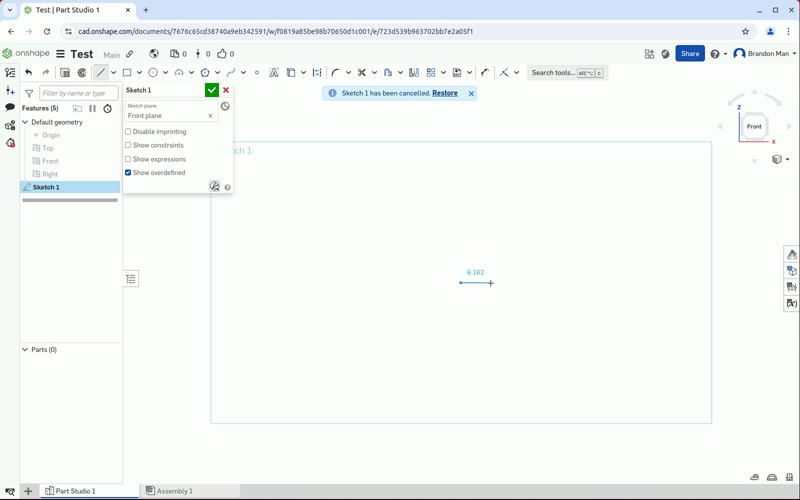
mouse_move(485, 282)
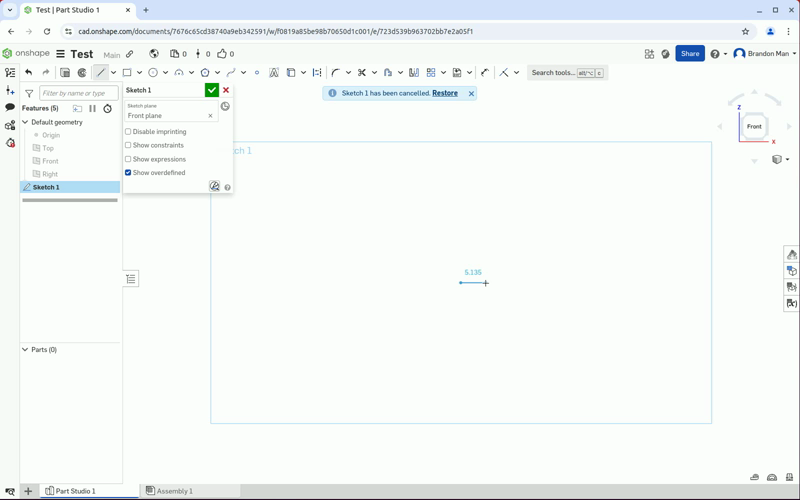
click(485, 282)
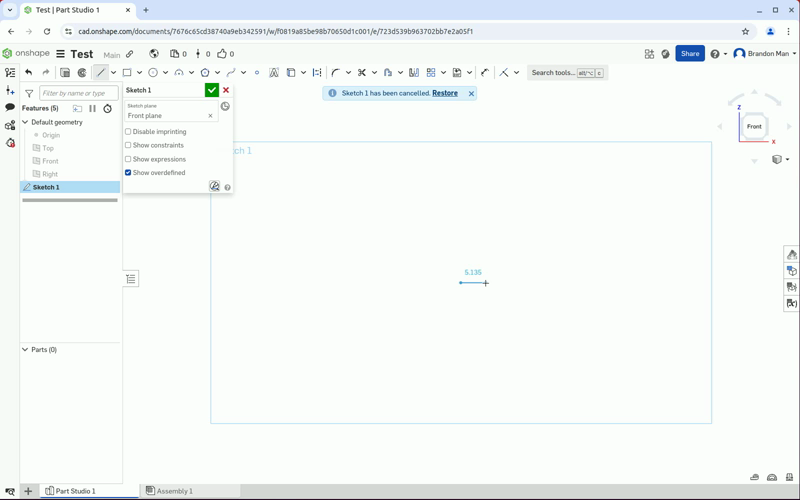
key_up(shift)
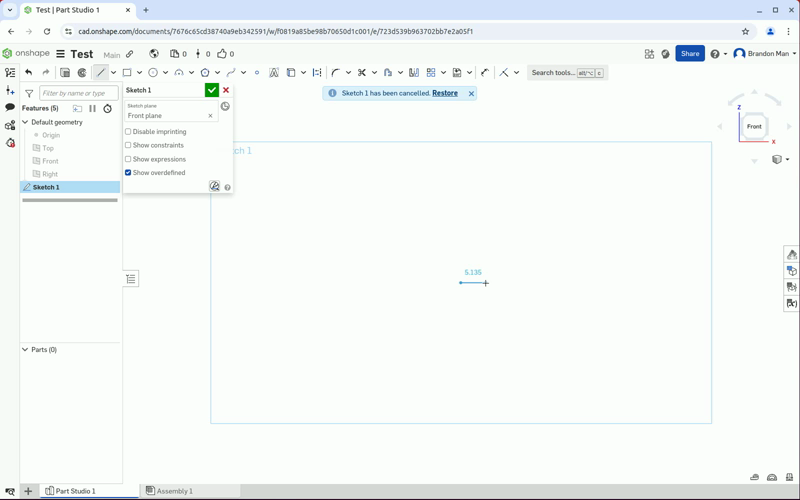
key_down(shift)
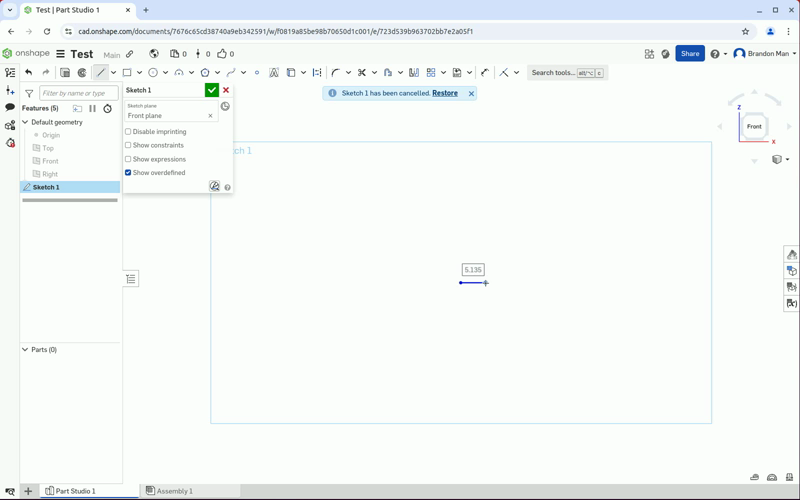
mouse_move(485, 170)
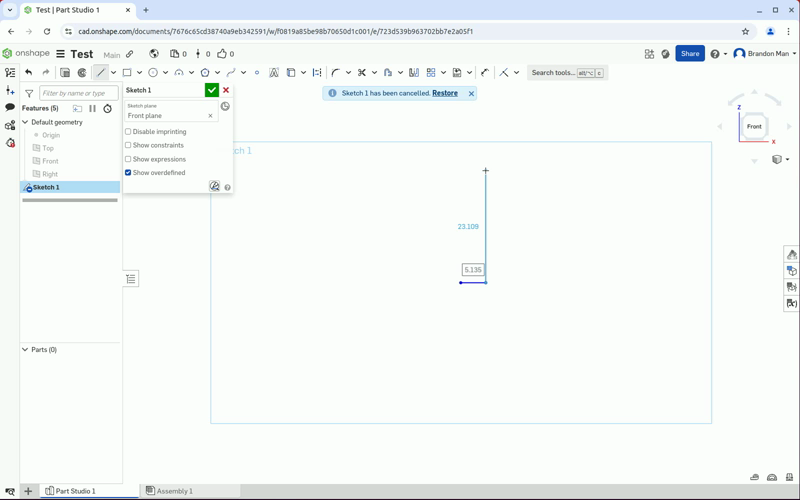
click(485, 170)
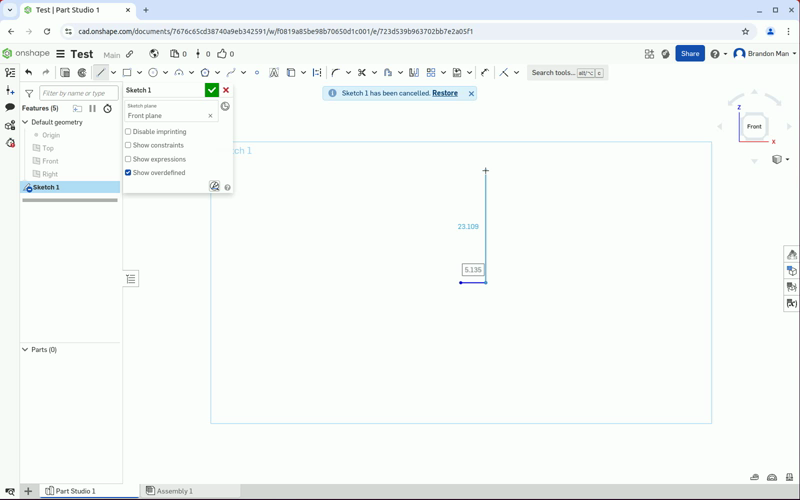
key_up(shift)
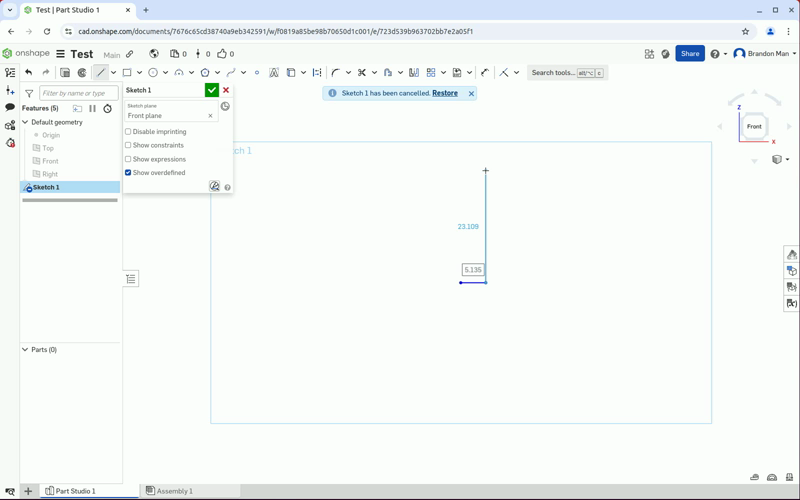
key_down(shift)
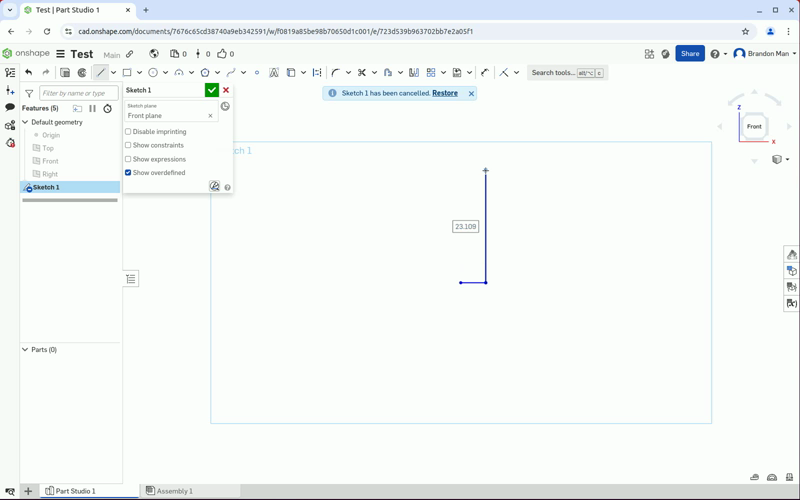
mouse_move(515, 170)
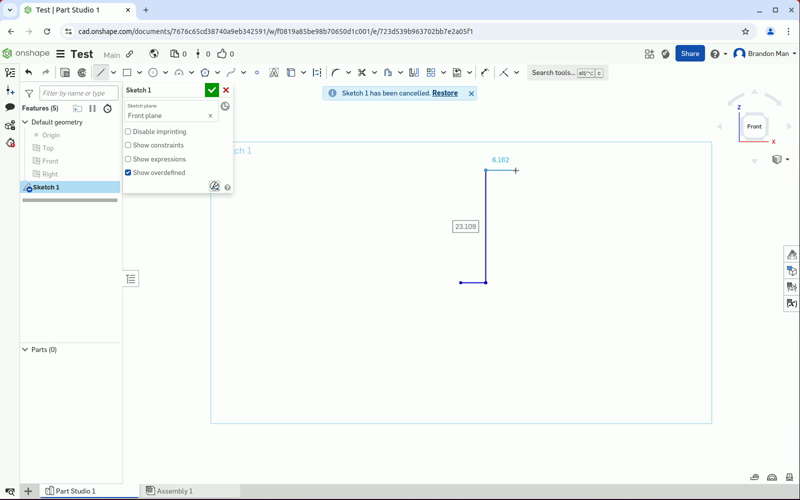
mouse_move(460, 170)
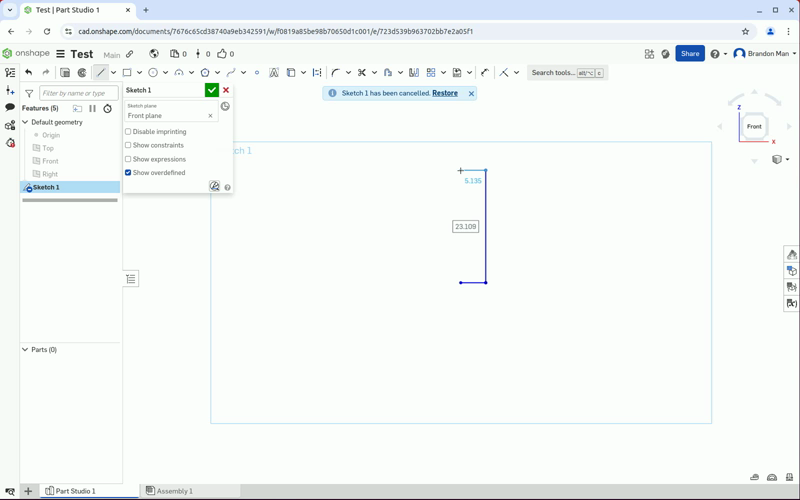
click(460, 170)
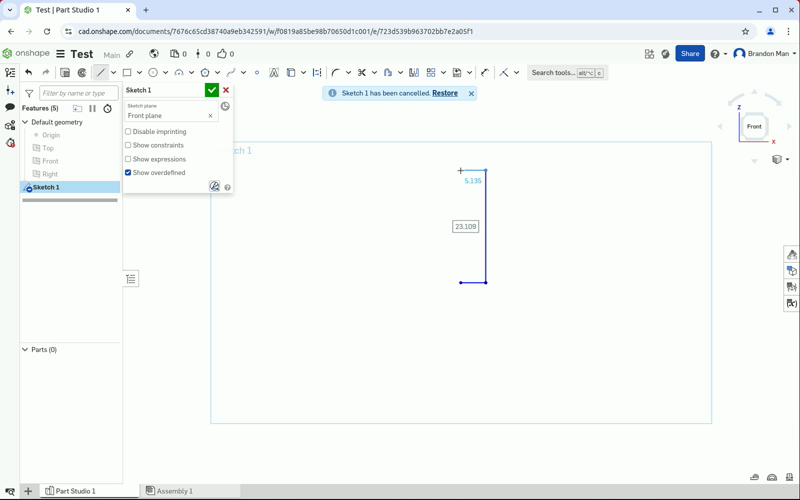
key_up(shift)
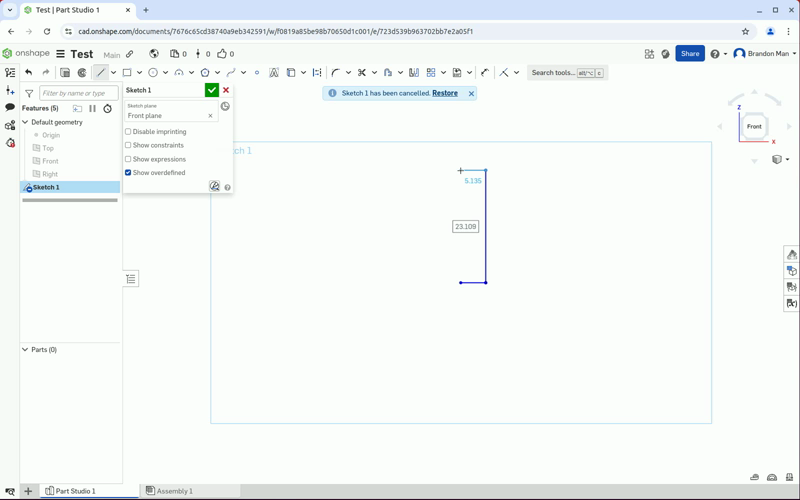
key_down(shift)
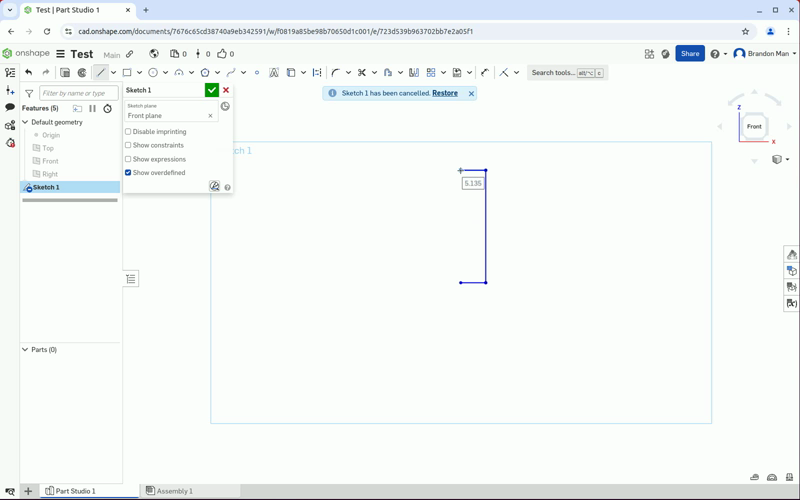
mouse_move(460, 282)
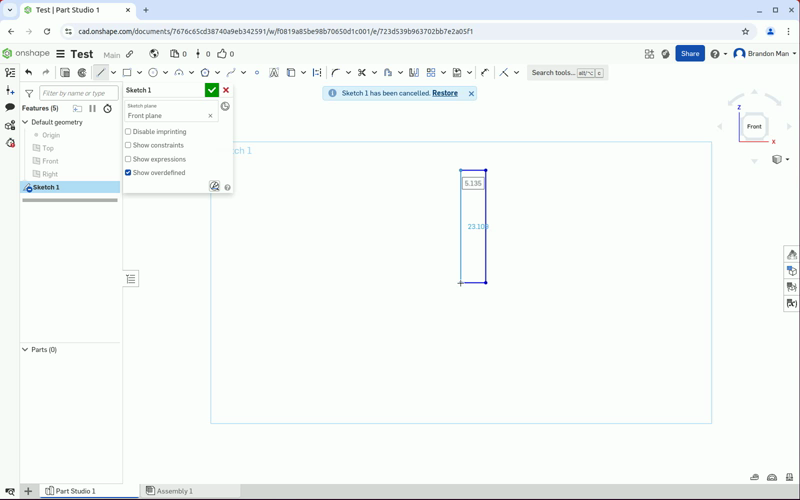
key_up(shift)
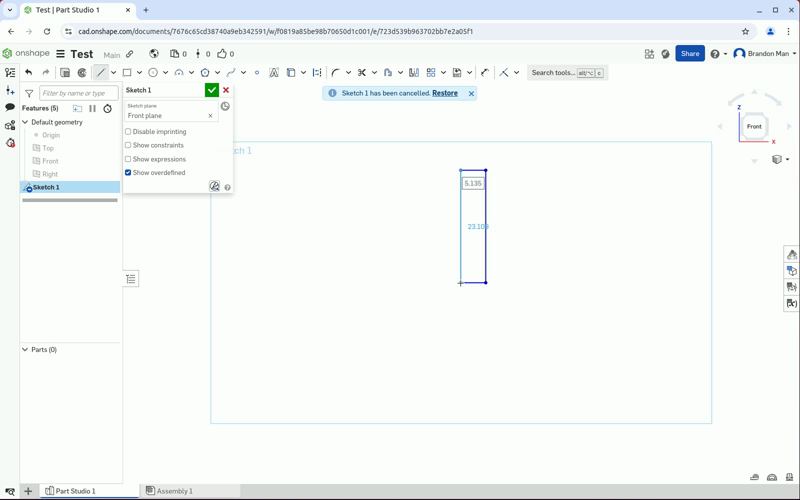
click(460, 282)
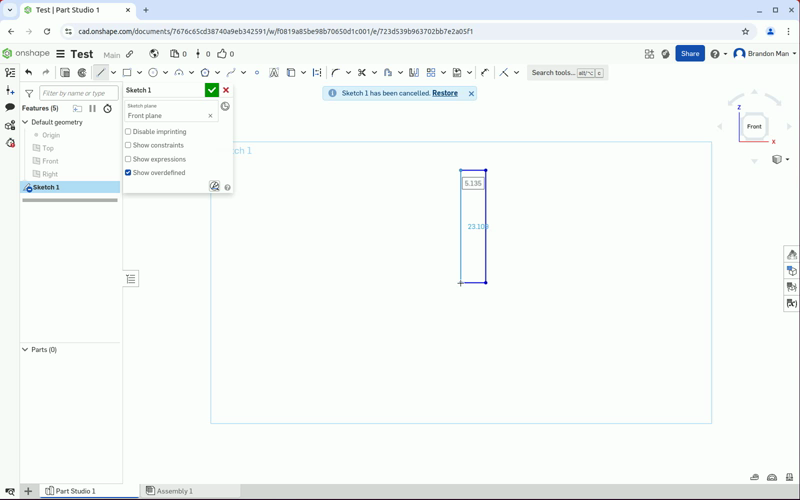
key(esc)
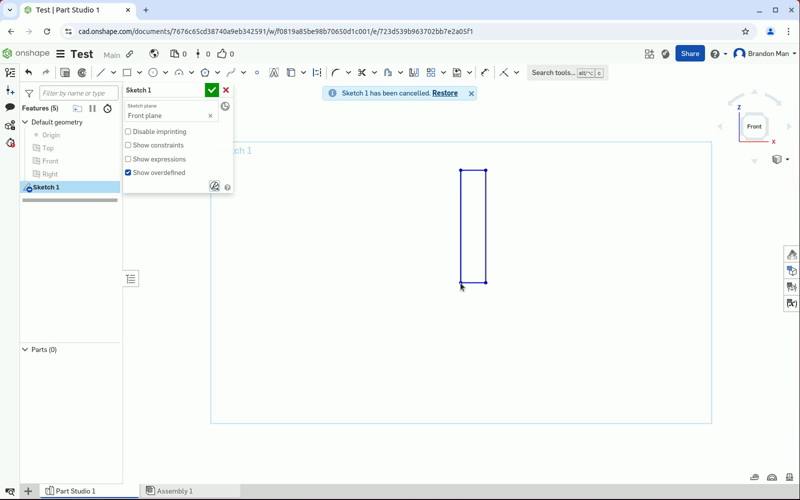
mouse_move(470, 214)
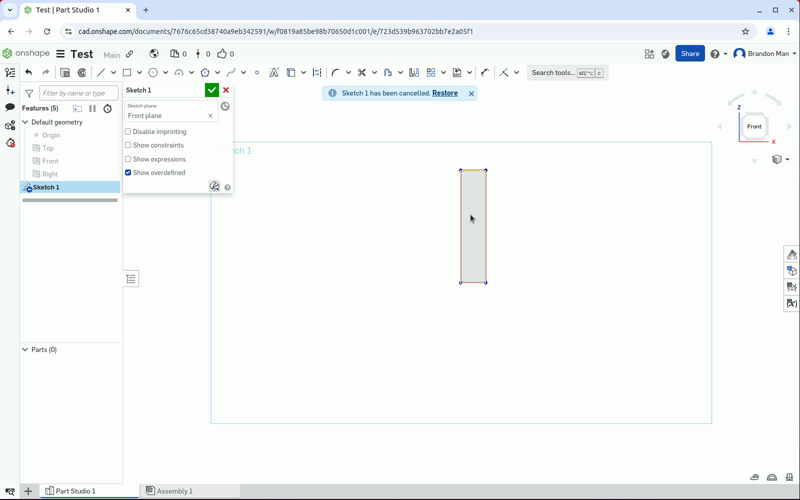
click(470, 214)
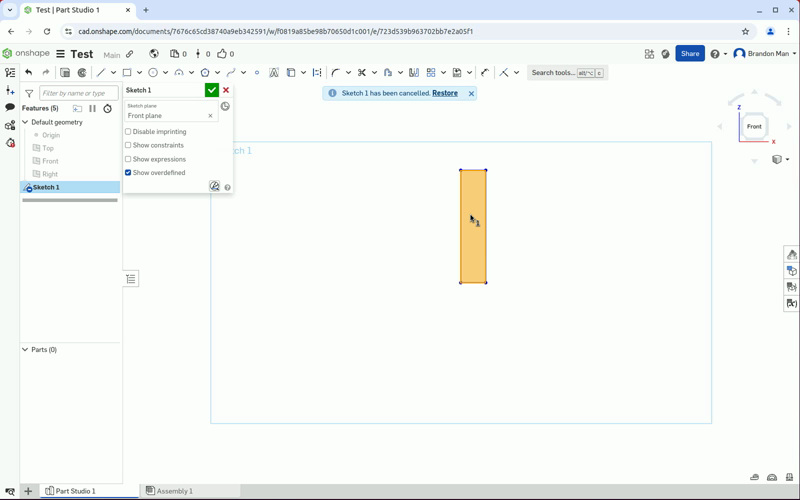
mouse_move(73, 352)
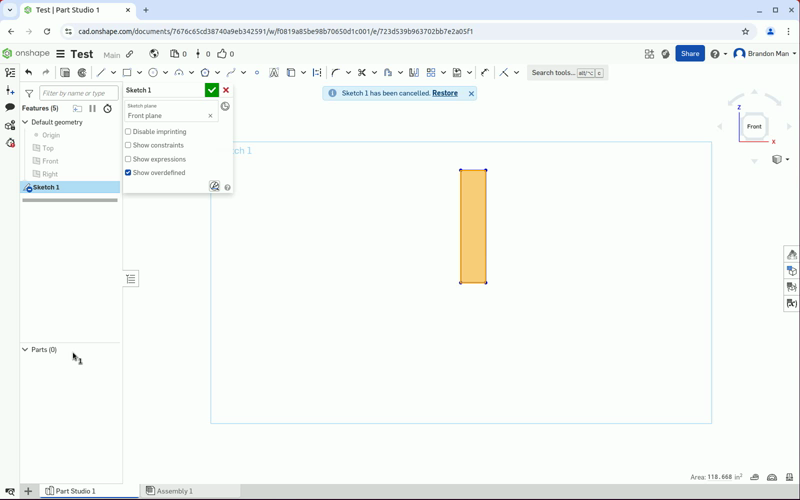
key(shift+y)
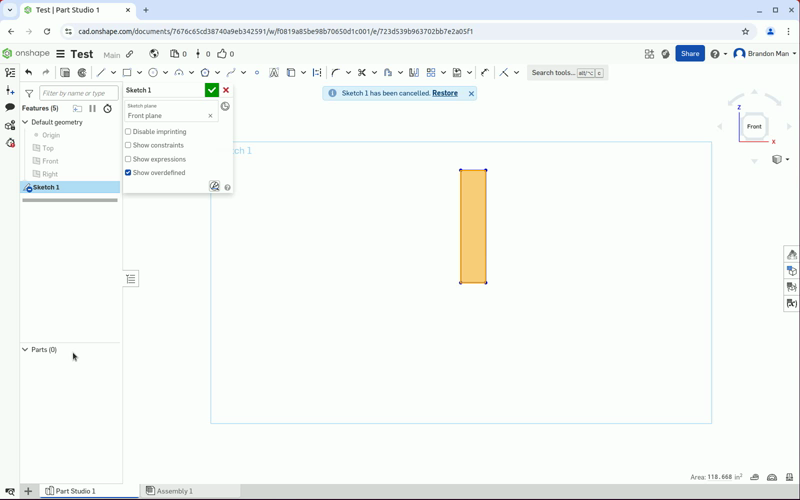
key(shift+e)
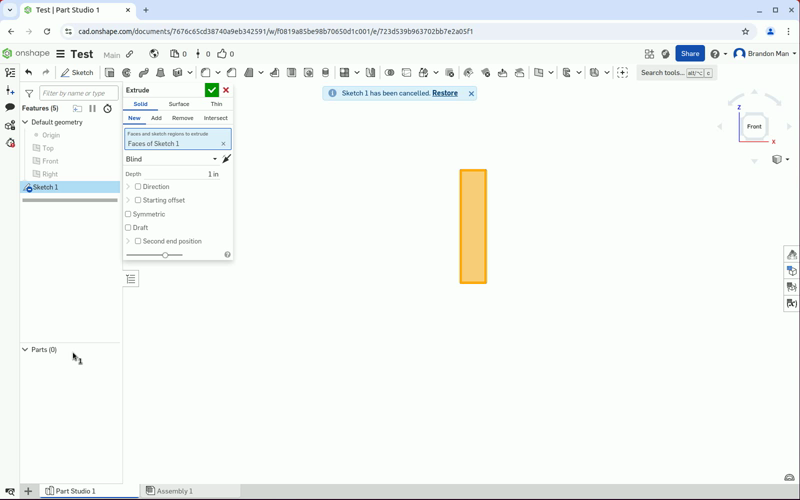
mouse_move(143, 106)
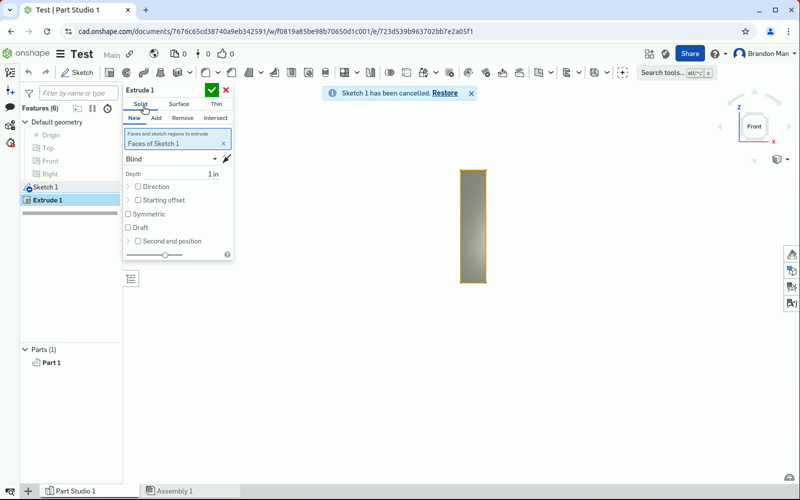
click(143, 106)
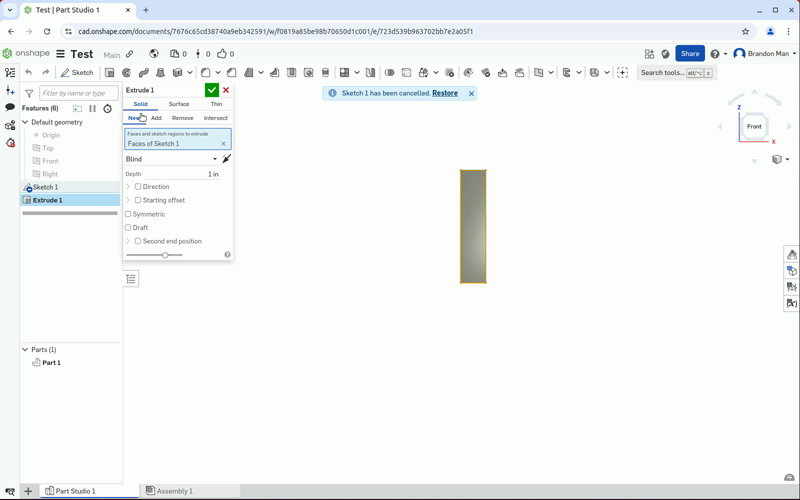
mouse_move(137, 120)
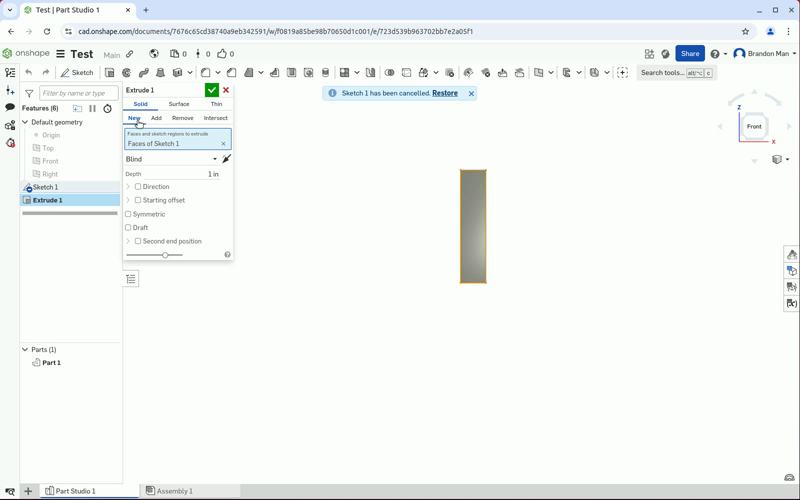
click(137, 120)
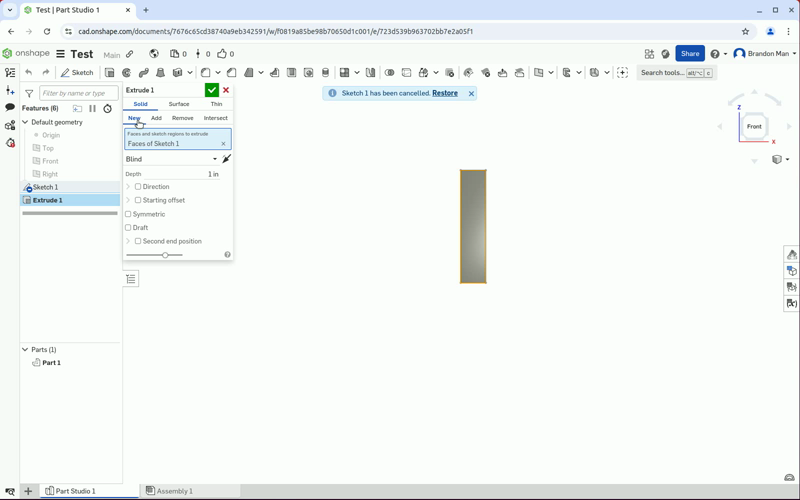
key(tab, 4)
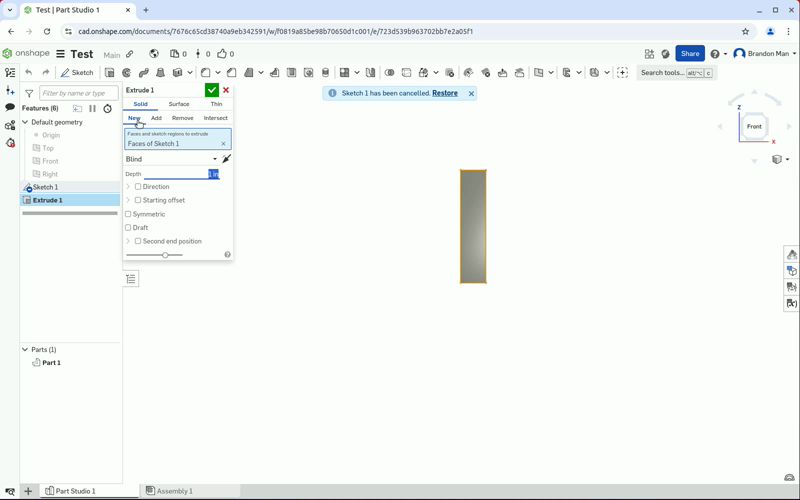
text(5.055)
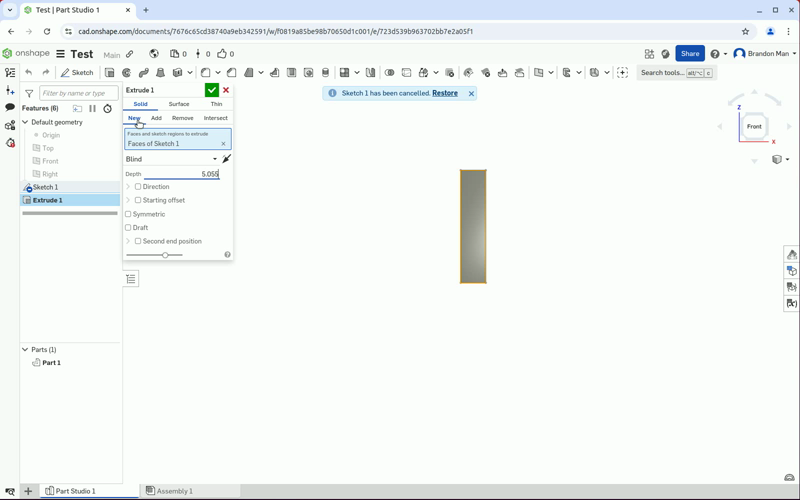
key(enter)
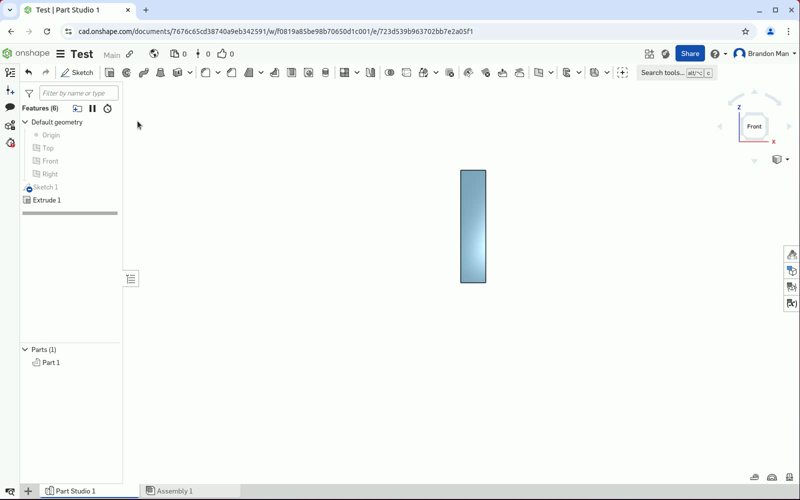
key(shift+h)
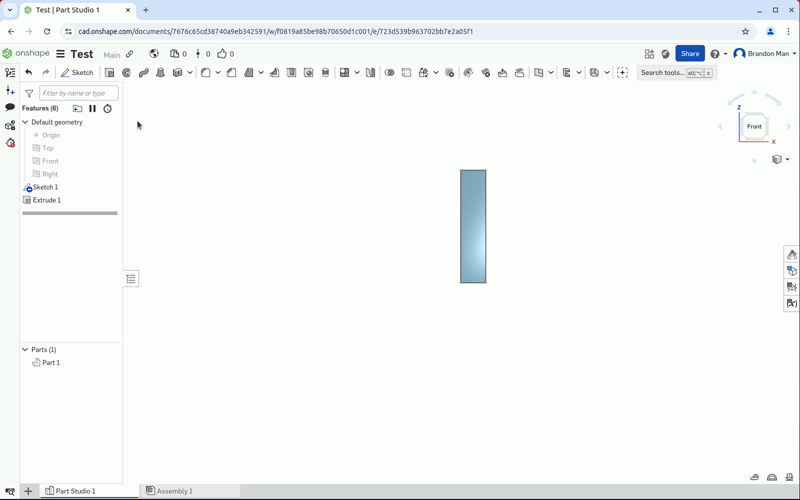
key(shift+h)
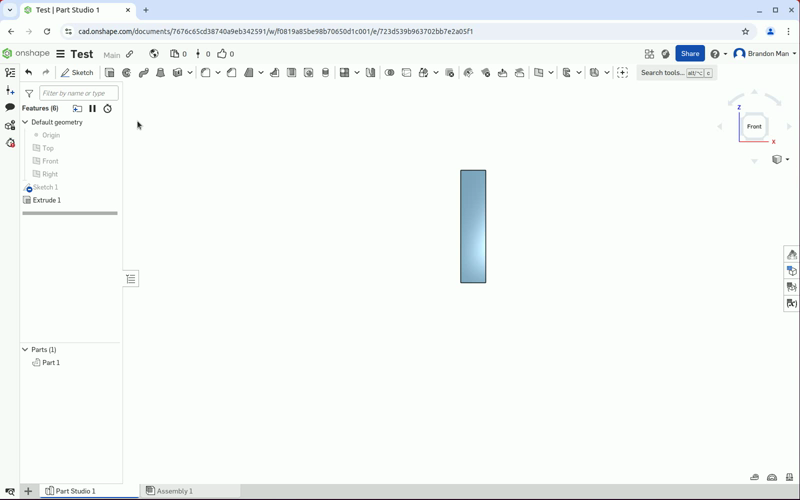
mouse_move(73, 189)
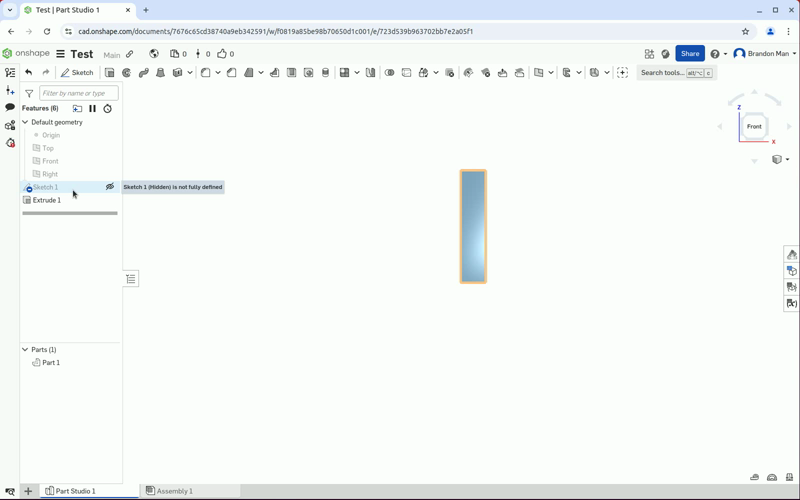
click(73, 189)
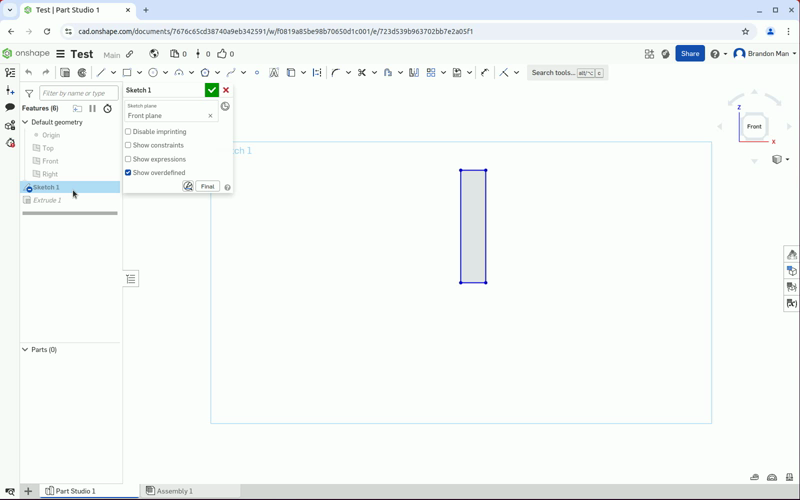
mouse_move(229, 92)
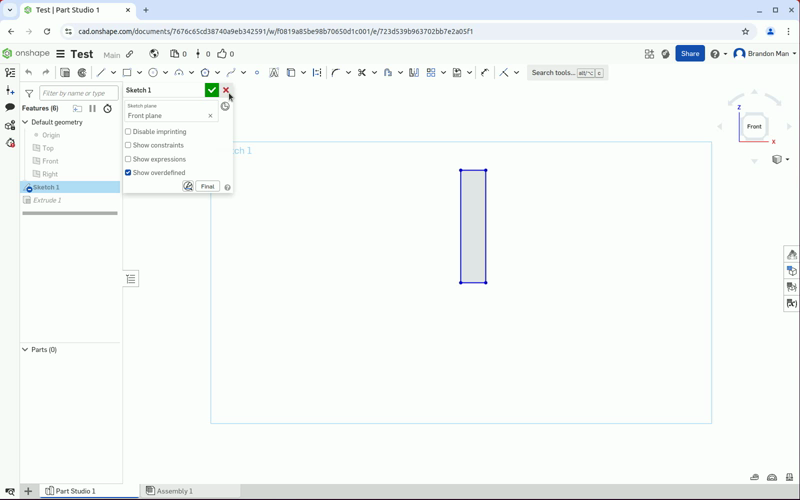
click(229, 92)
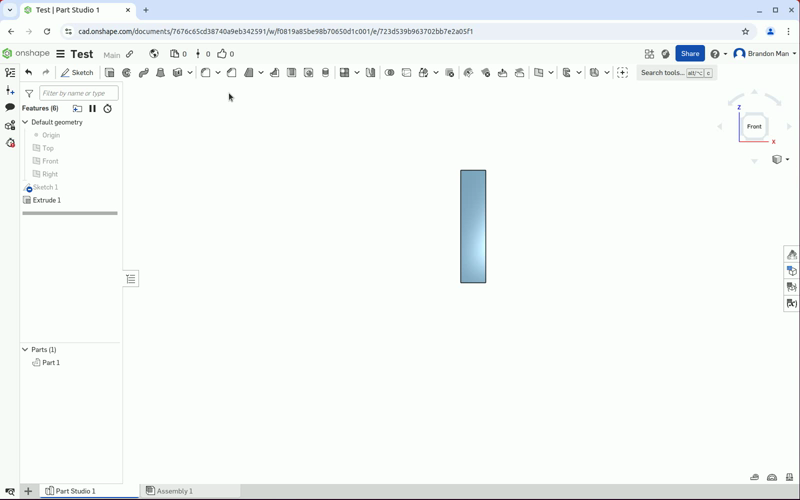
mouse_move(541, 75)
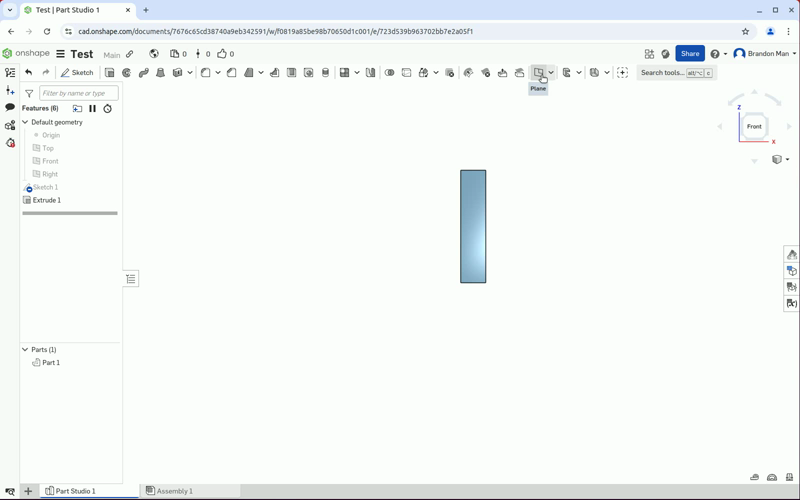
click(541, 75)
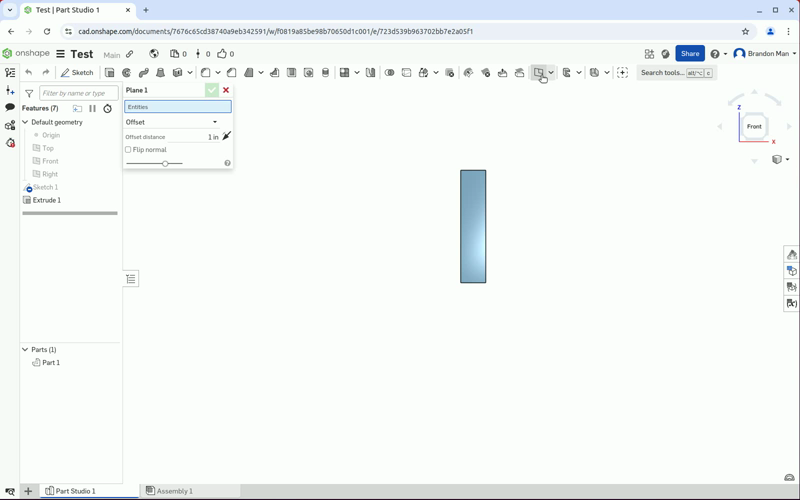
mouse_move(73, 163)
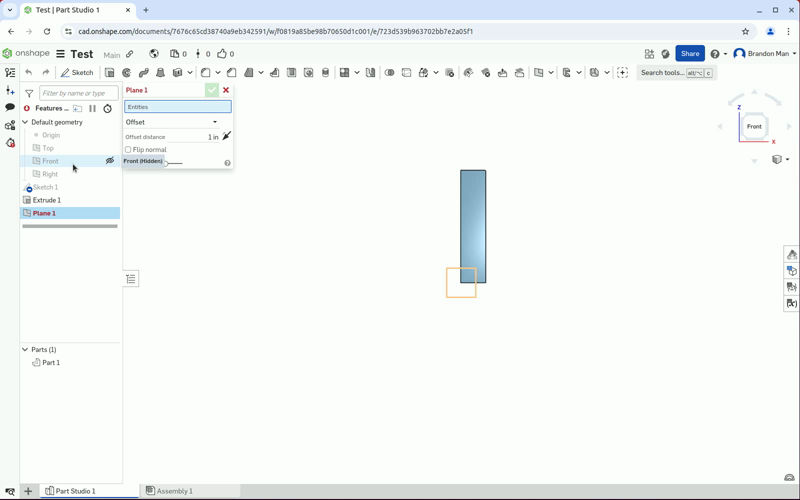
click(73, 163)
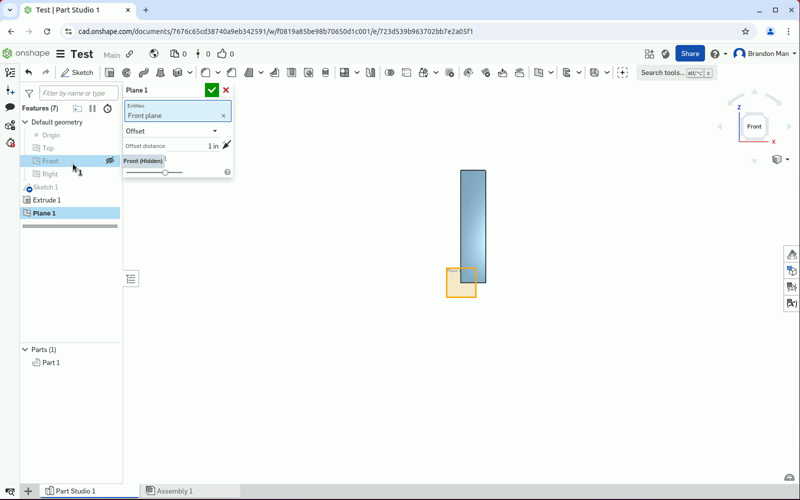
key(tab, 2)
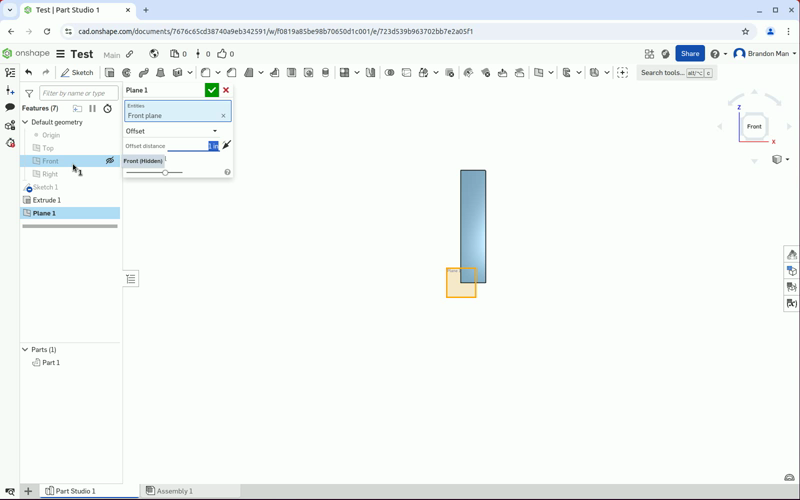
text(5.053)
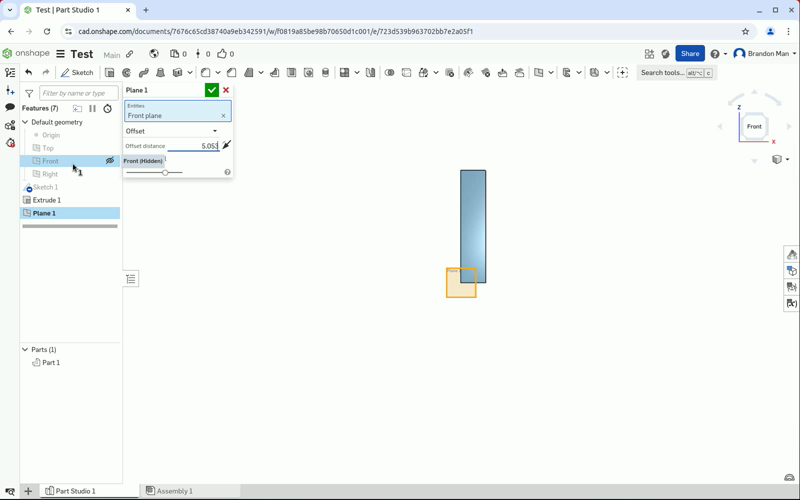
key(enter, 2)
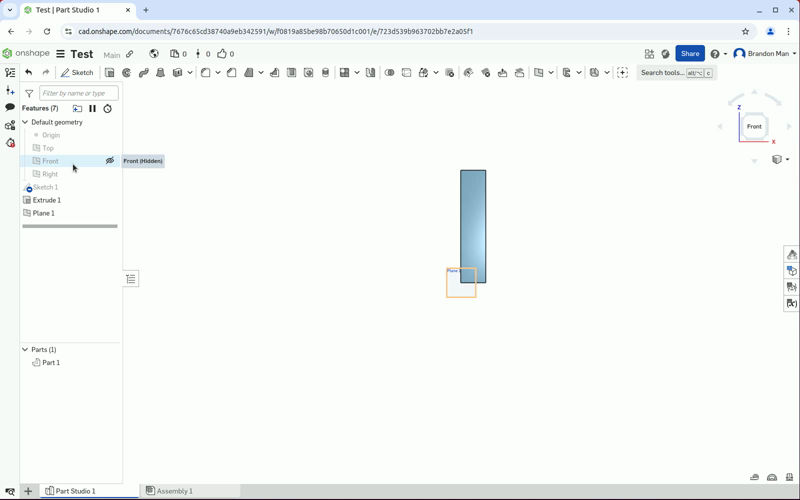
key(shift+s)
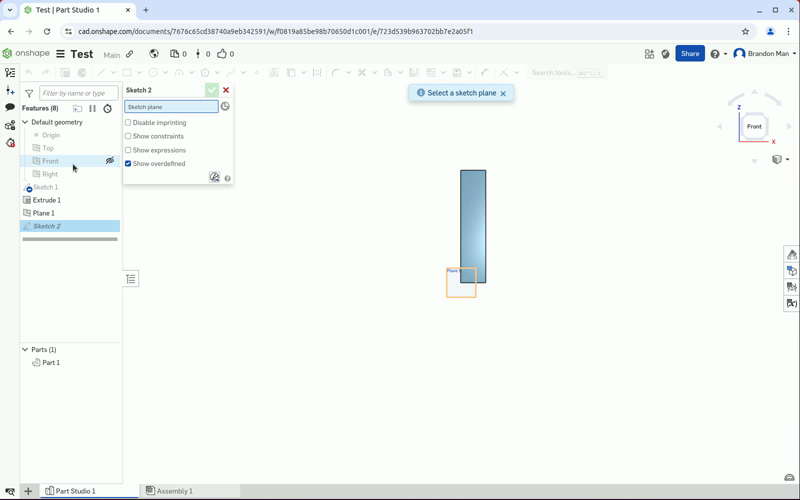
mouse_move(73, 215)
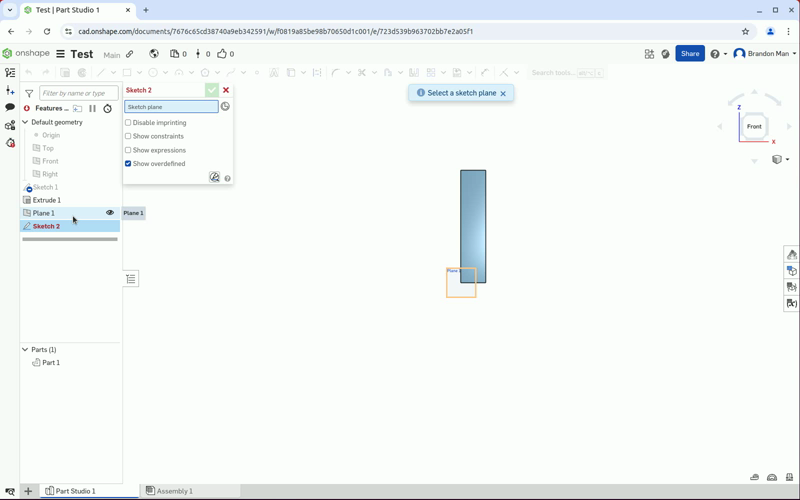
click(73, 215)
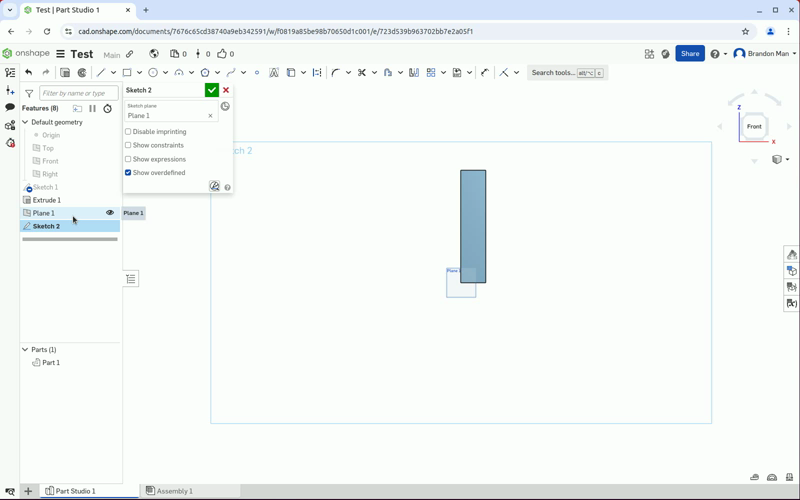
mouse_move(73, 352)
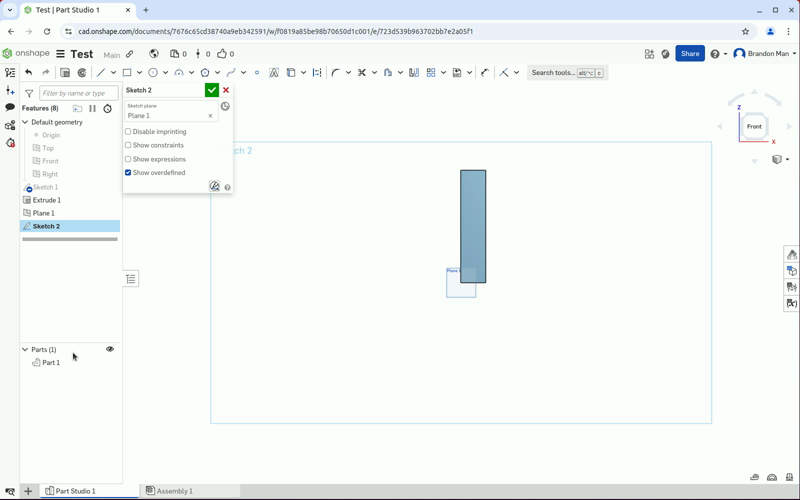
key(y)
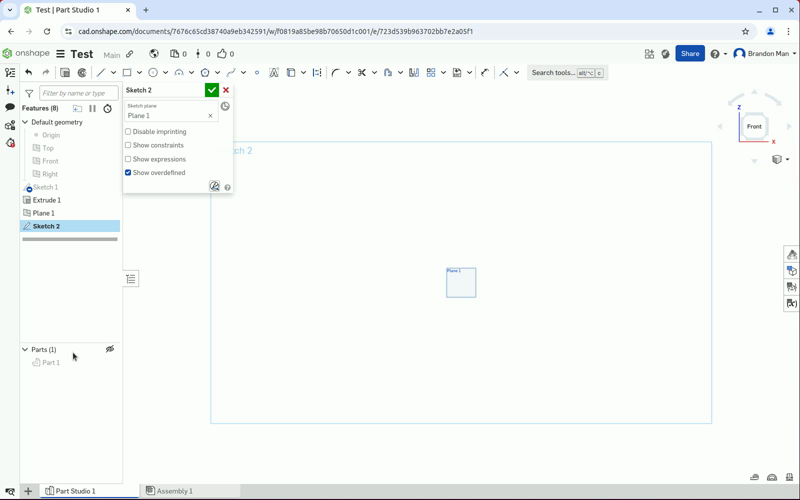
key(l)
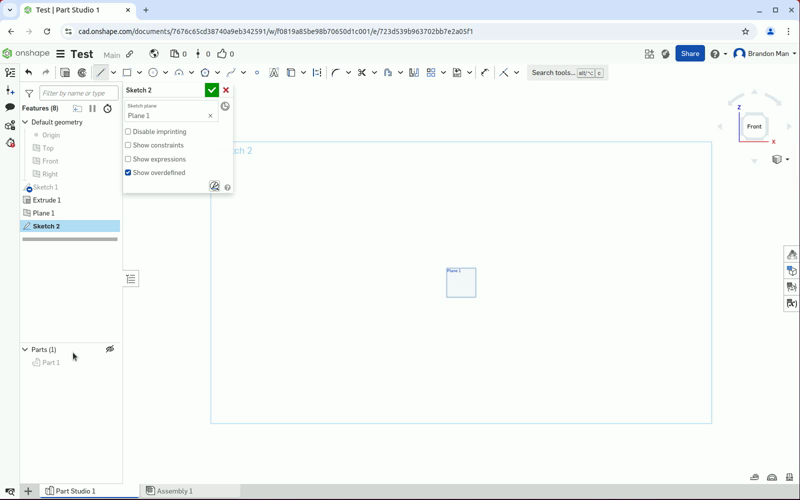
key_down(shift)
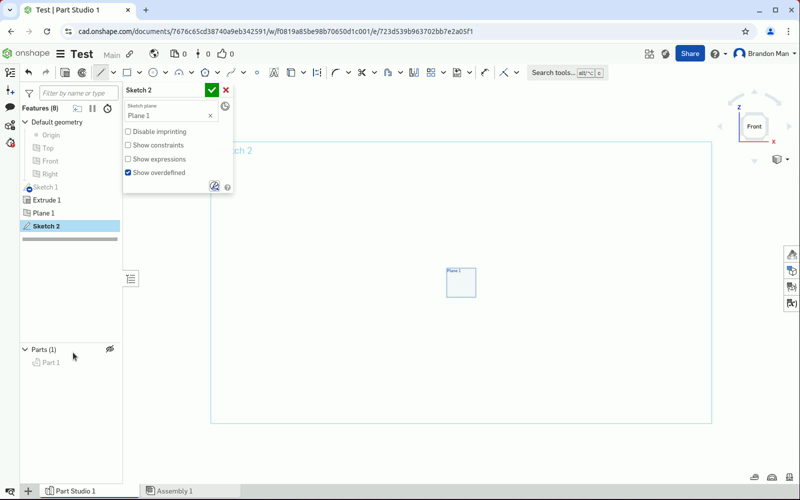
mouse_move(485, 282)
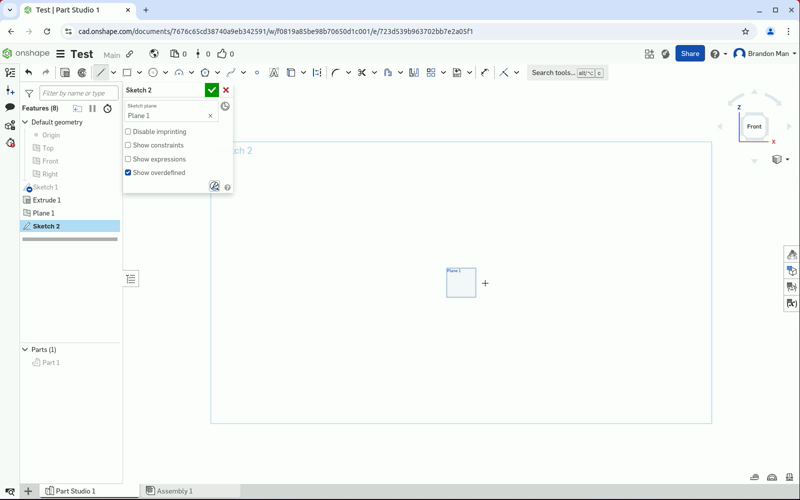
click(485, 282)
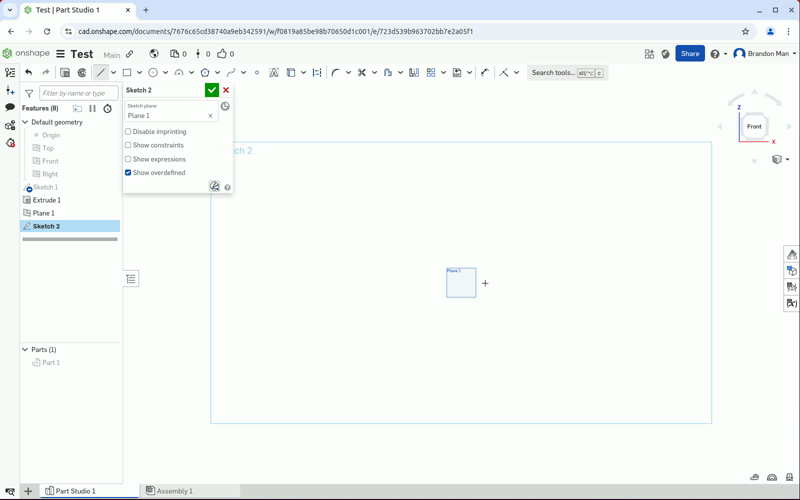
key_up(shift)
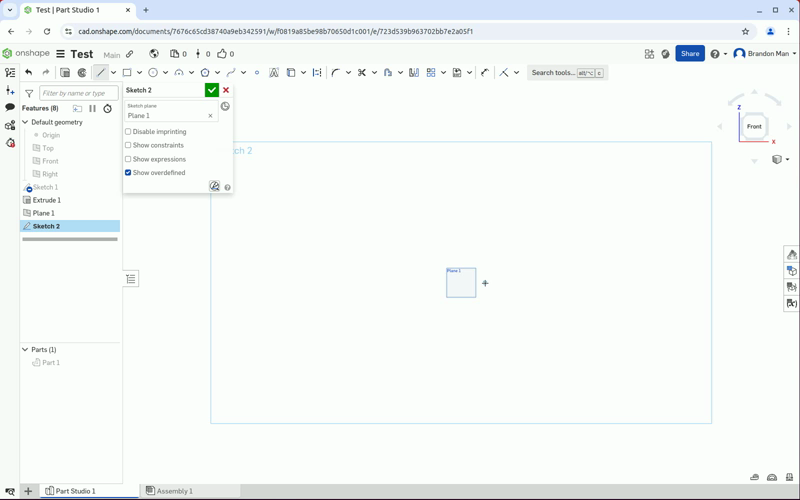
key_down(shift)
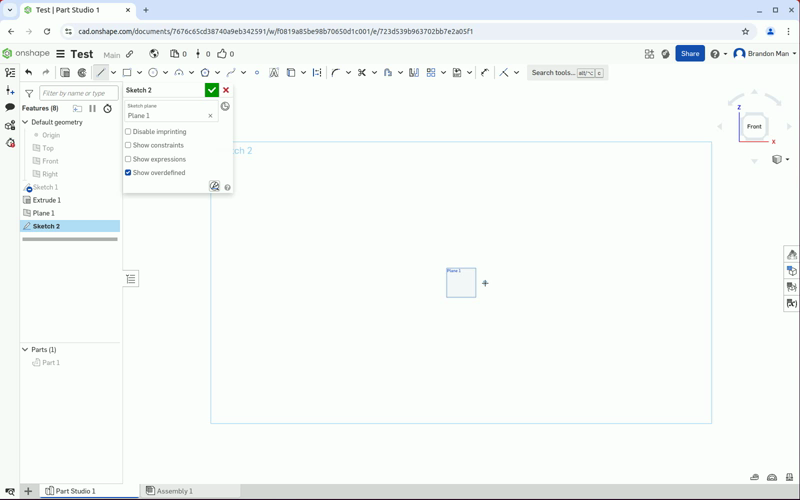
mouse_move(515, 282)
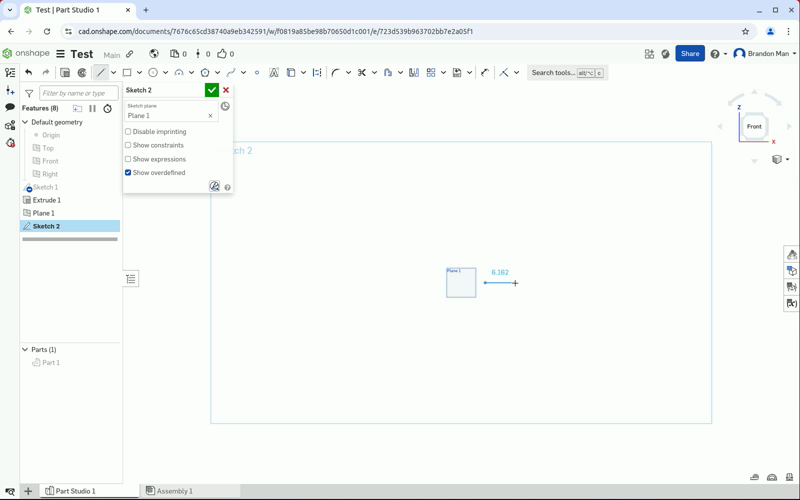
mouse_move(524, 282)
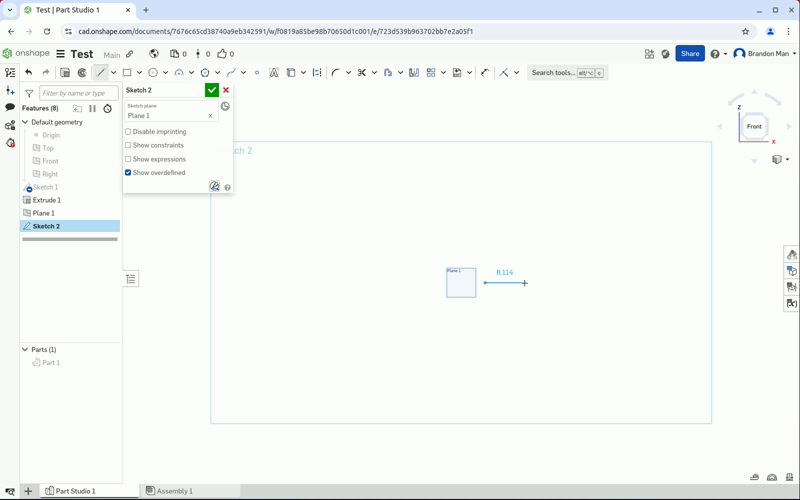
click(524, 282)
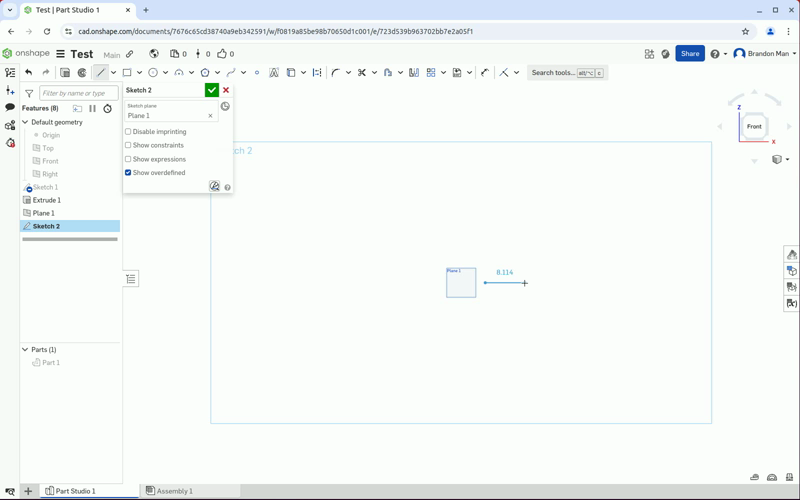
key_up(shift)
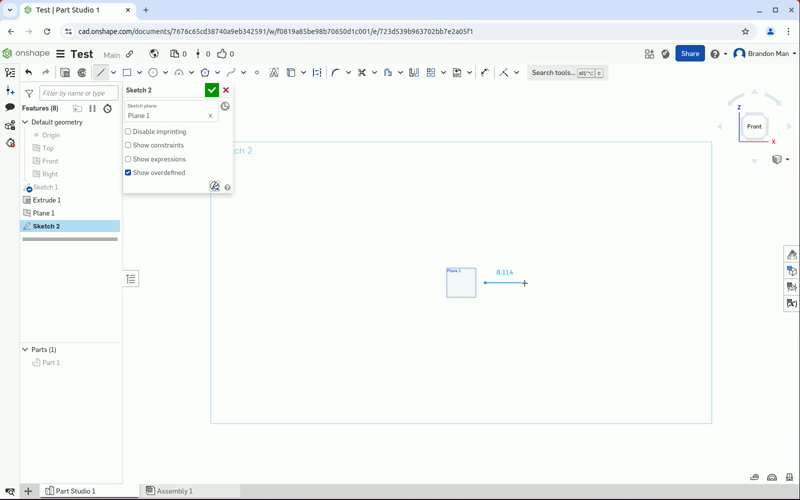
key_down(shift)
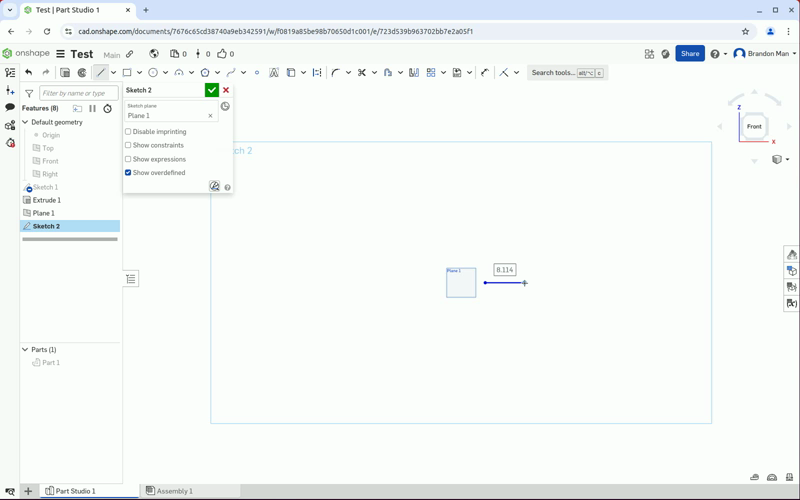
mouse_move(554, 282)
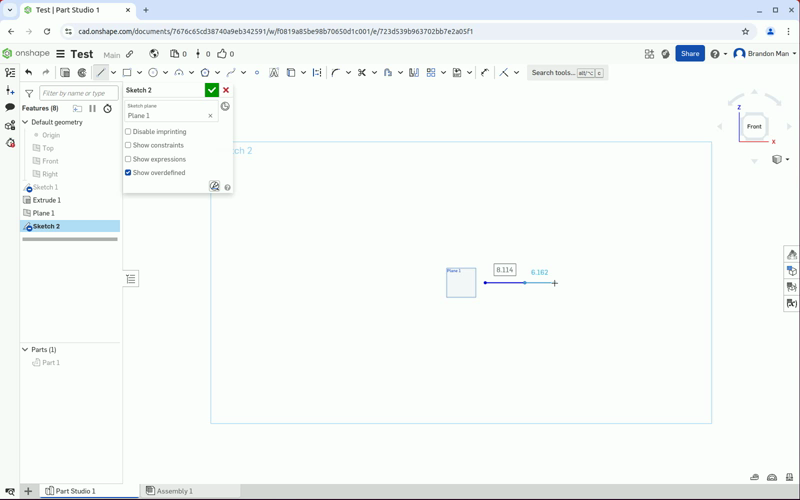
mouse_move(524, 248)
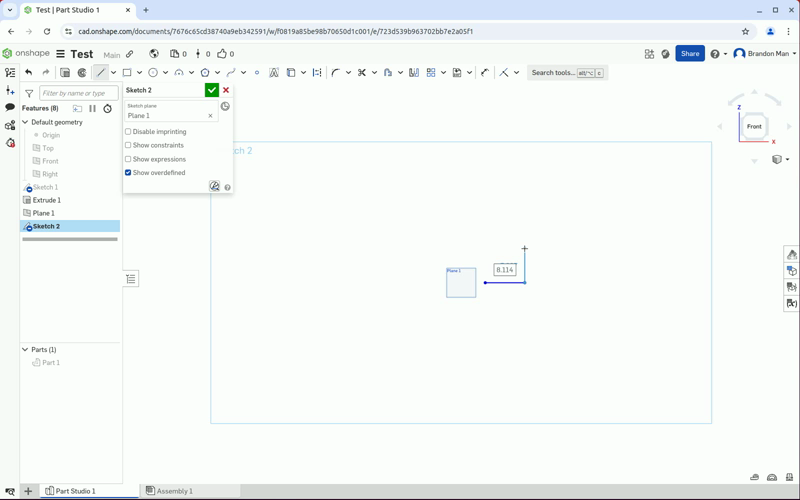
click(524, 248)
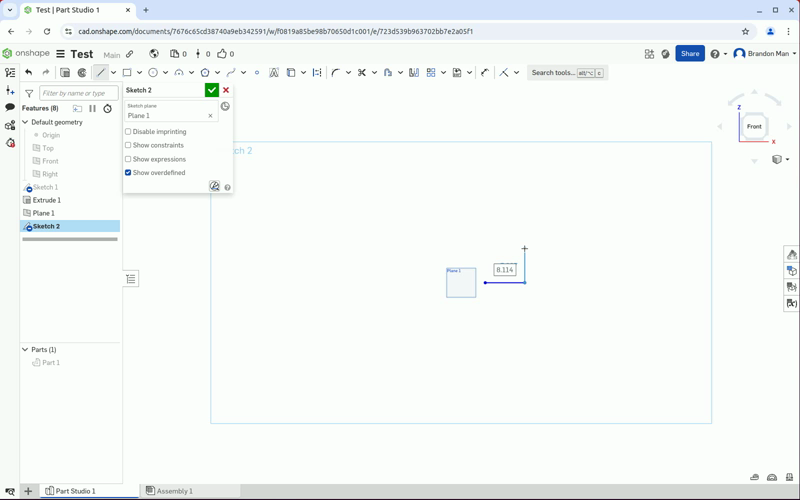
key_up(shift)
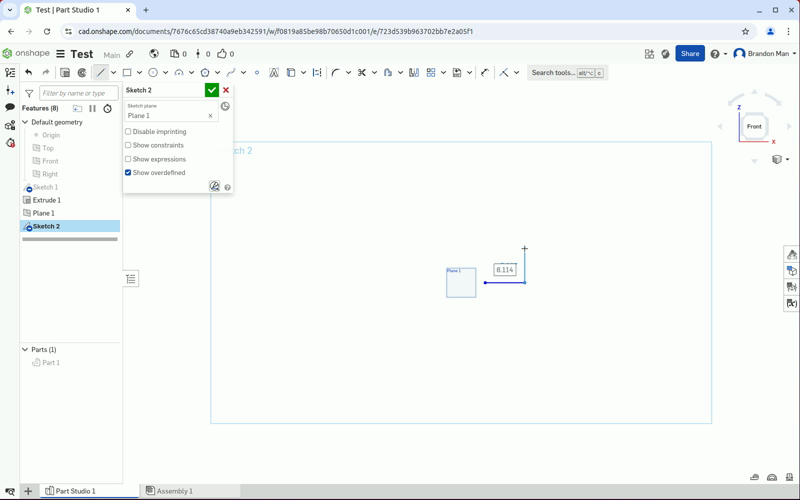
key_down(shift)
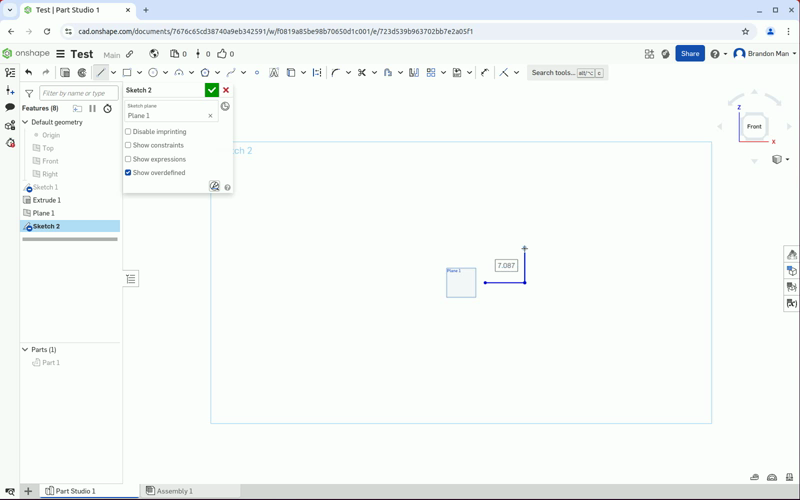
mouse_move(554, 248)
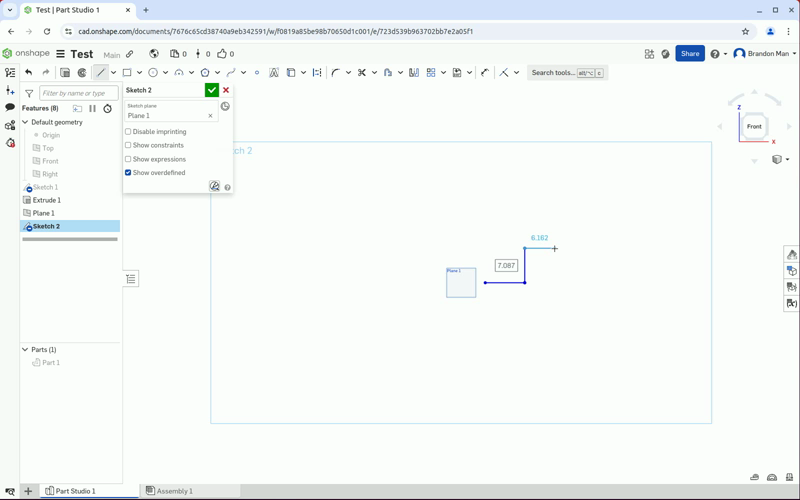
mouse_move(485, 248)
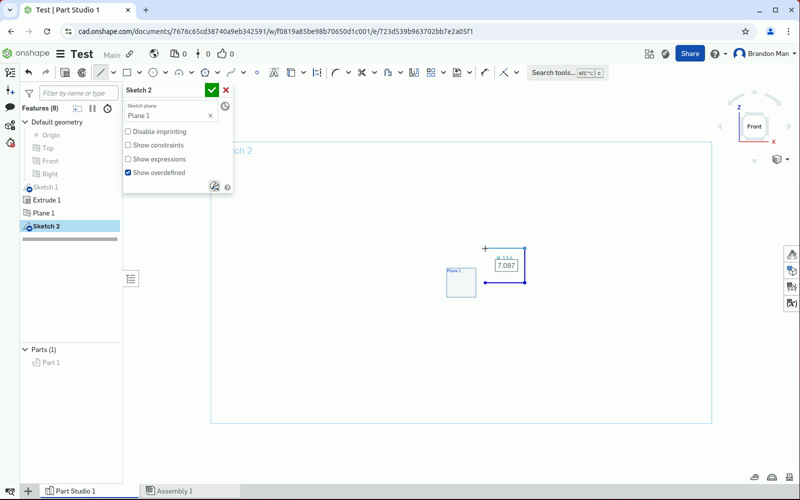
click(485, 248)
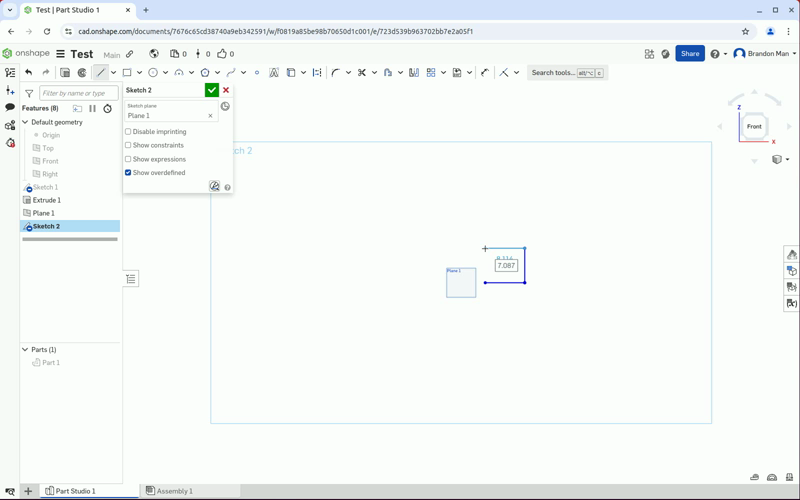
key_up(shift)
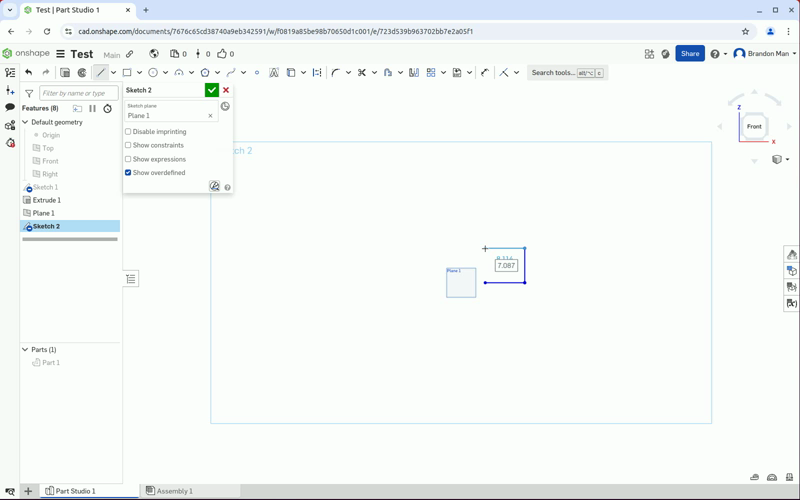
mouse_move(515, 248)
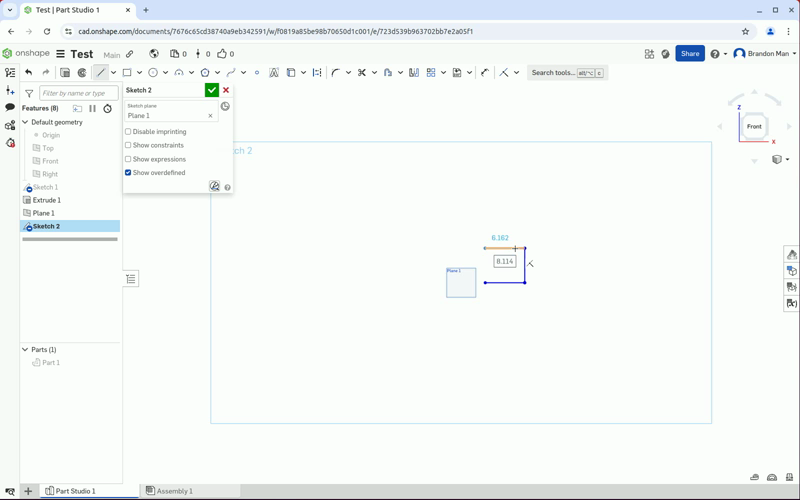
key_down(shift)
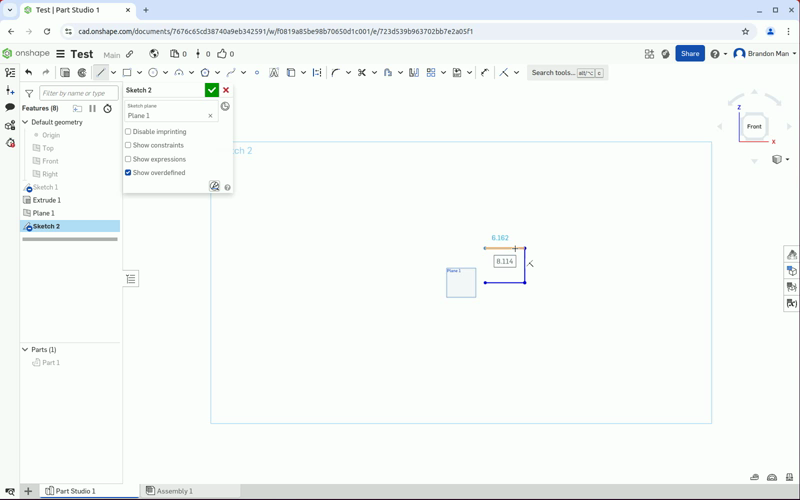
mouse_move(485, 282)
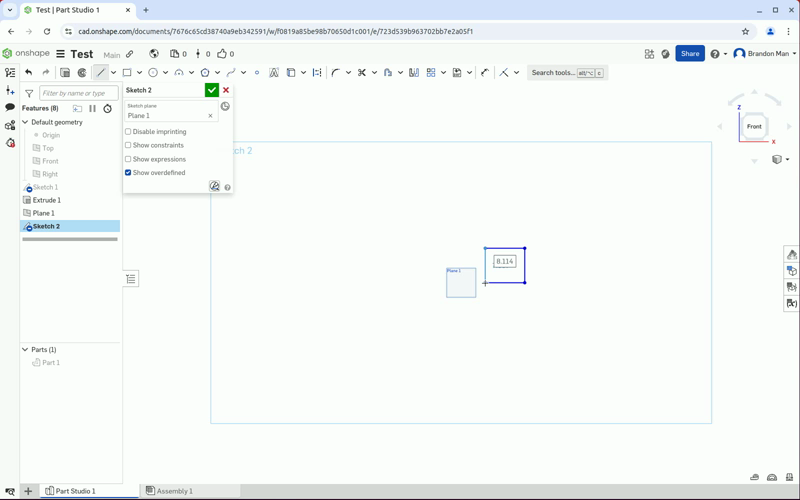
key_up(shift)
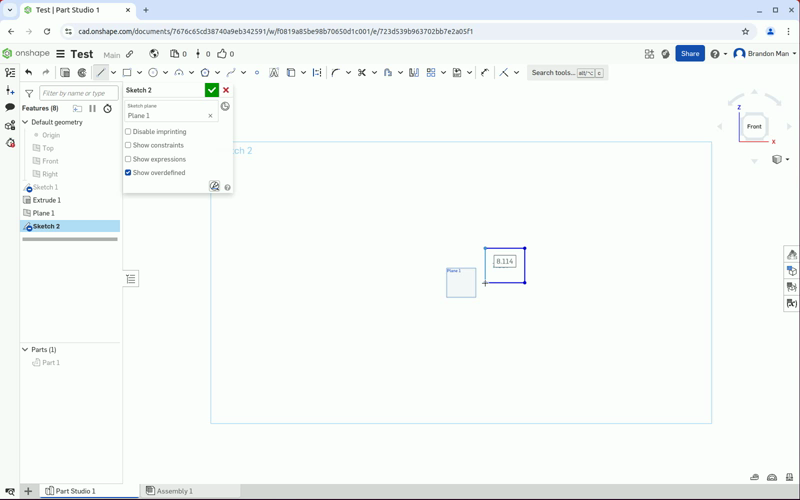
click(485, 282)
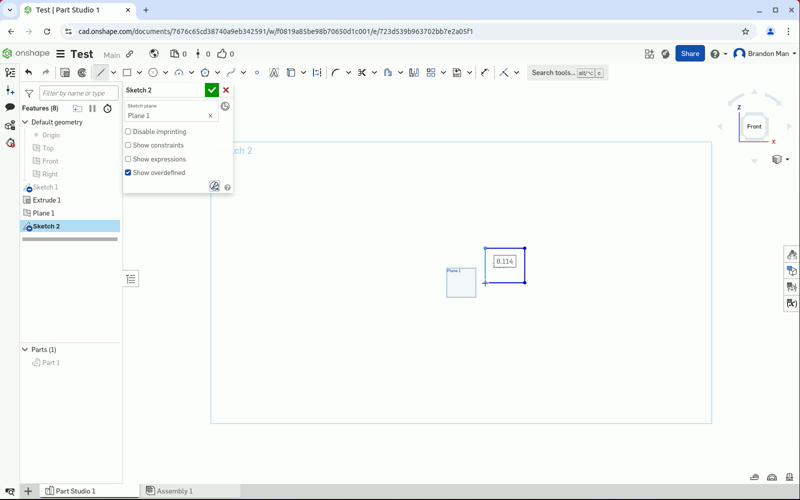
key(esc)
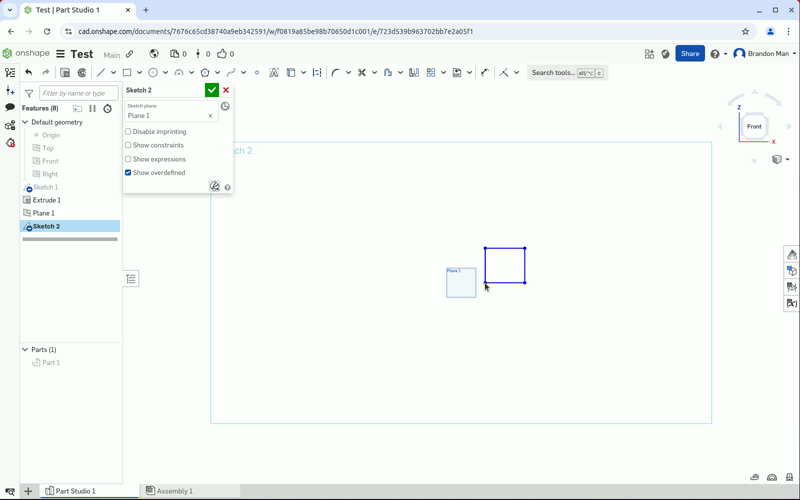
mouse_move(490, 265)
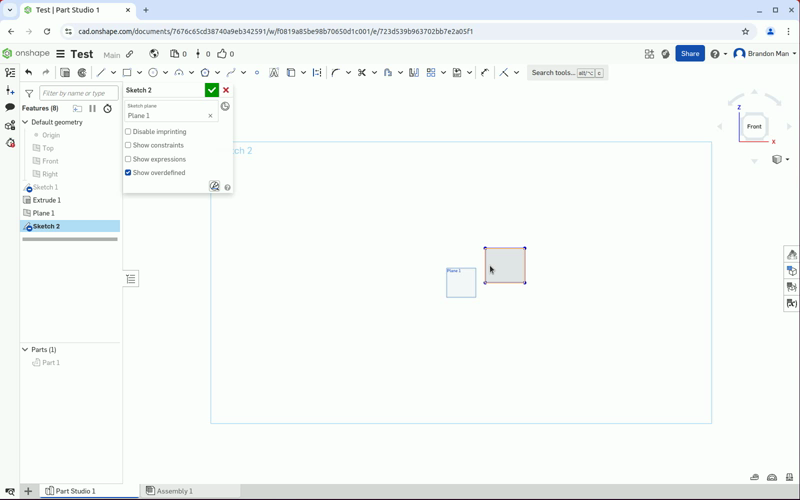
scroll(6)
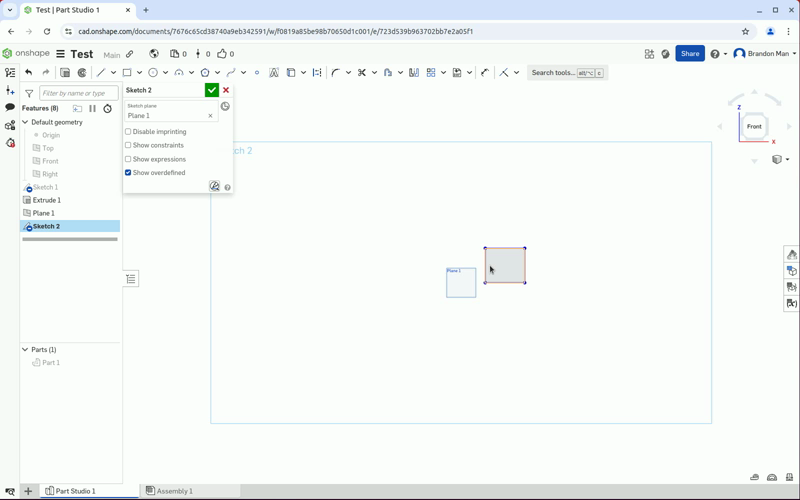
scroll(6)
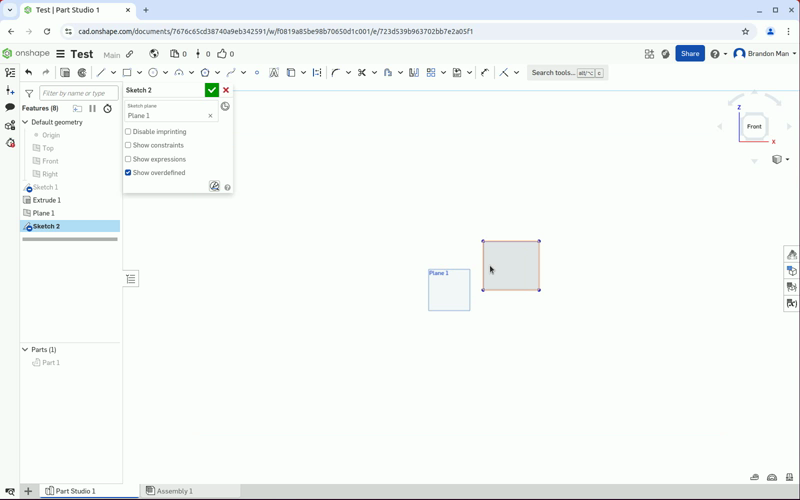
scroll(6)
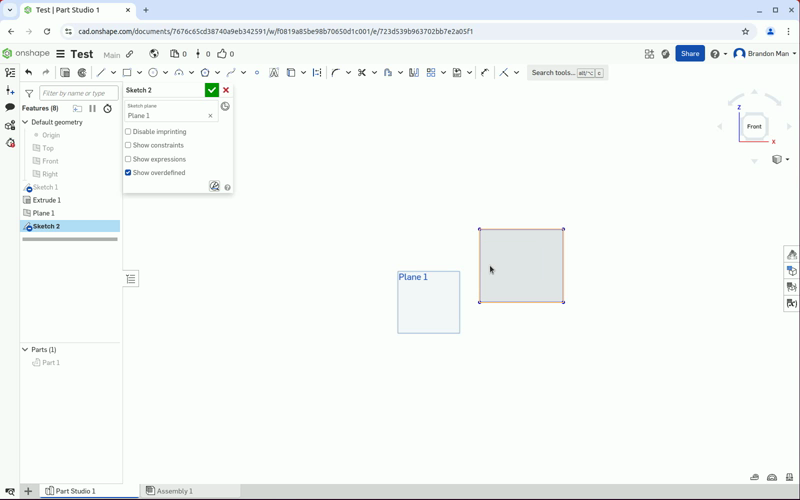
scroll(6)
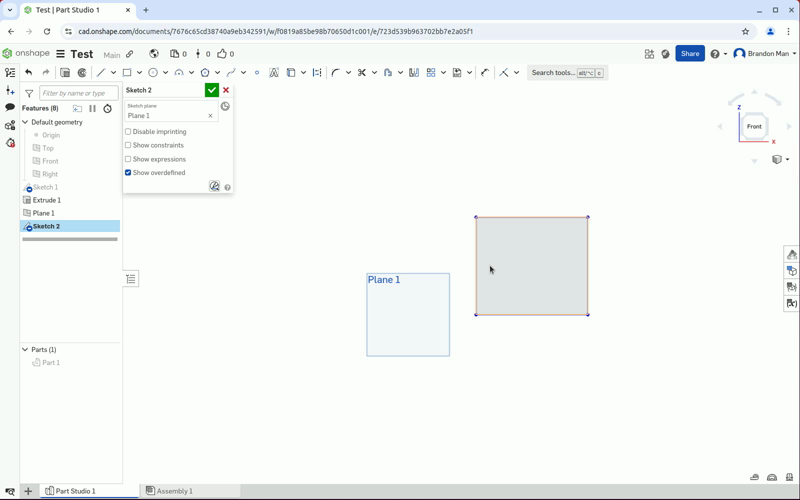
scroll(6)
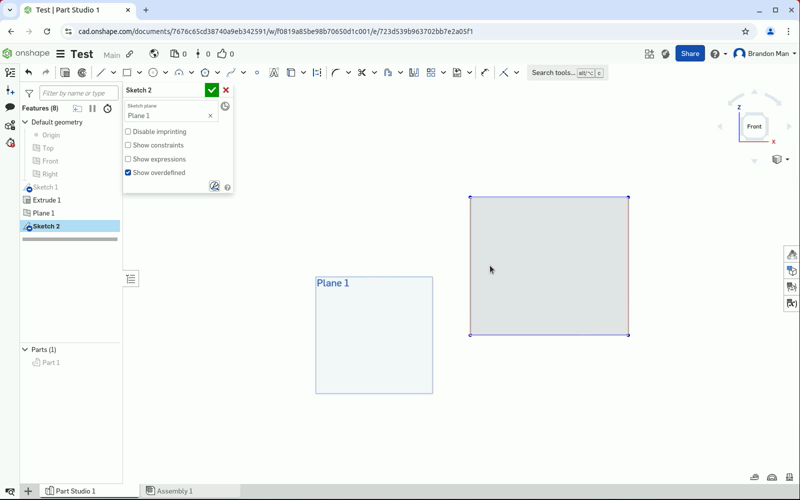
scroll(6)
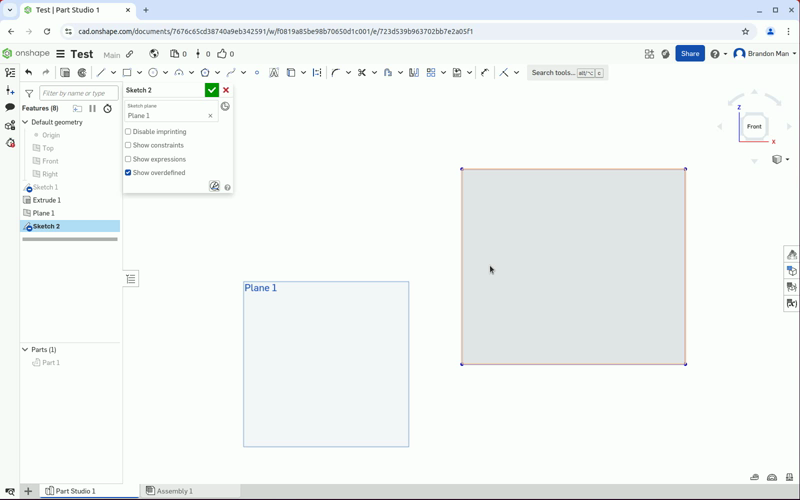
scroll(6)
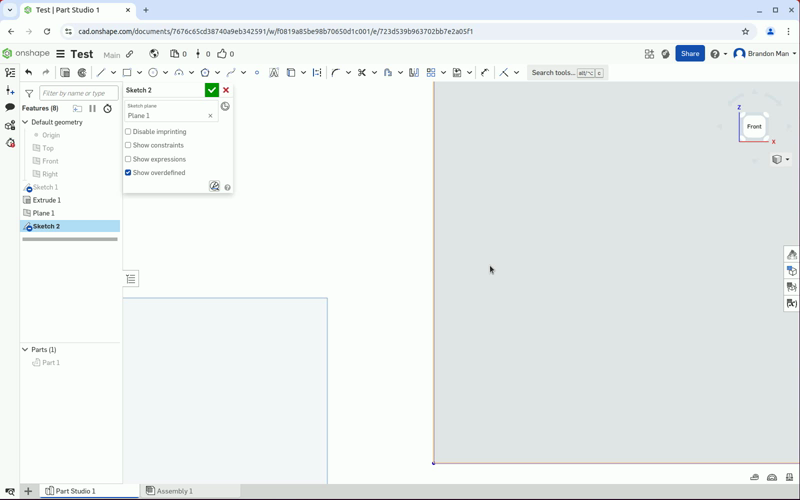
click(490, 265)
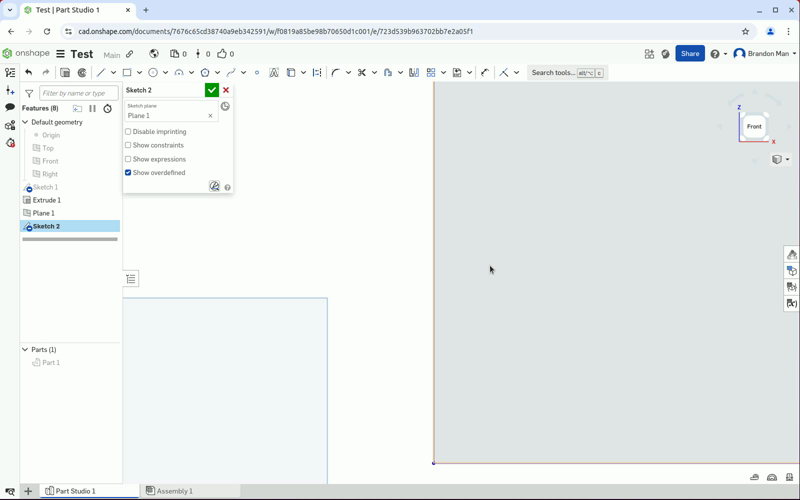
scroll(-6)
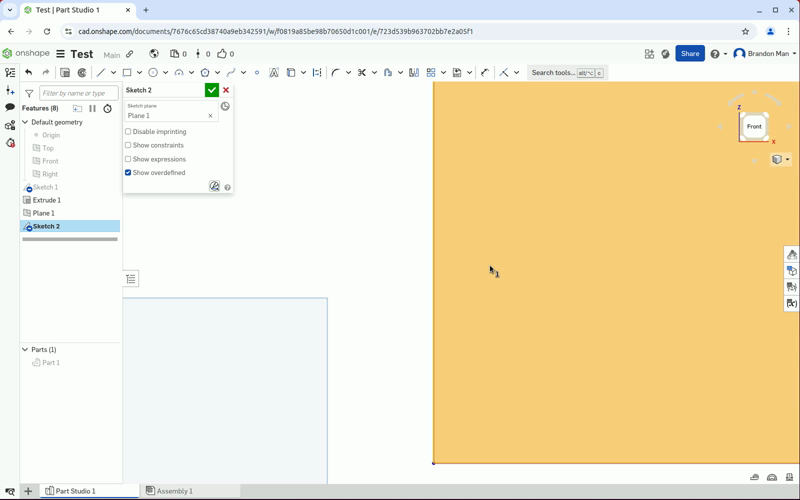
scroll(-6)
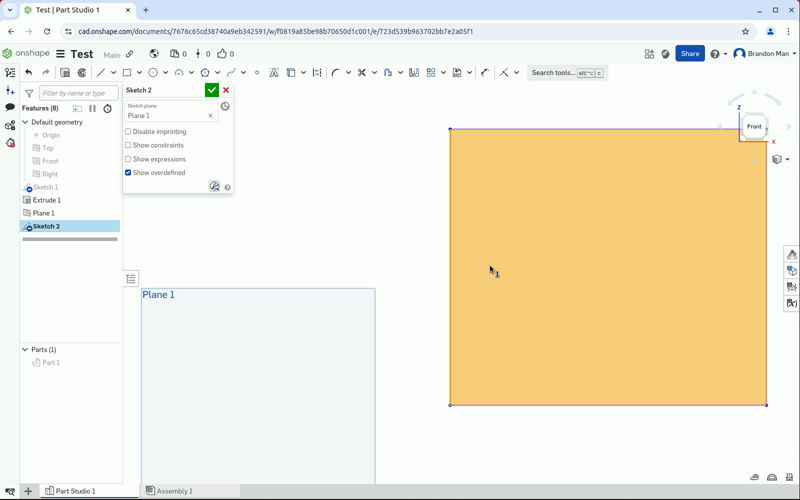
scroll(-6)
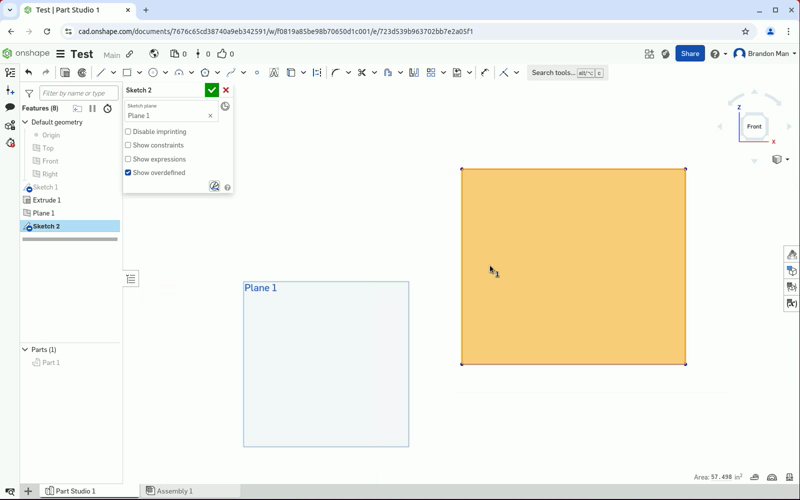
scroll(-6)
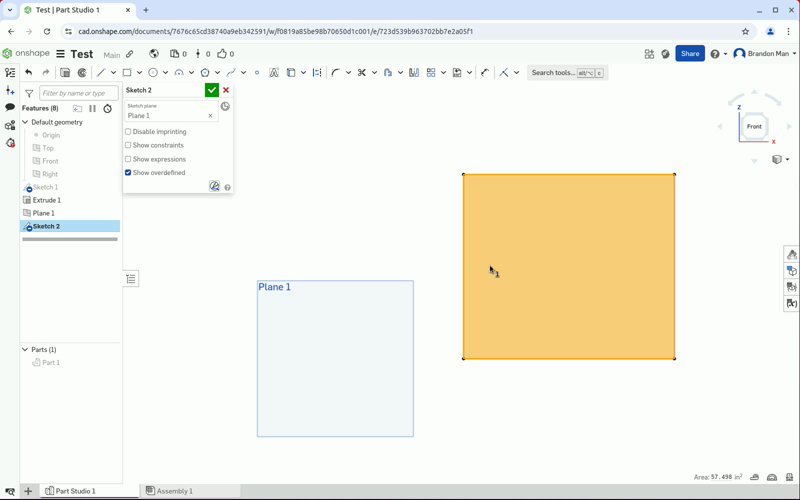
scroll(-6)
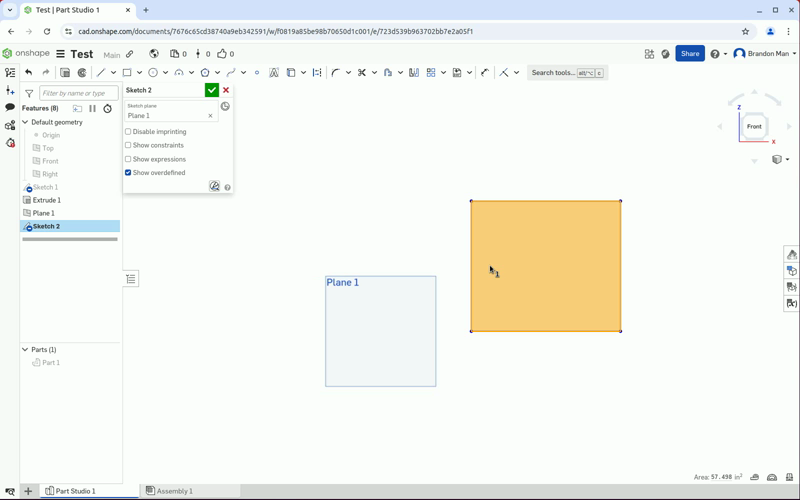
scroll(-6)
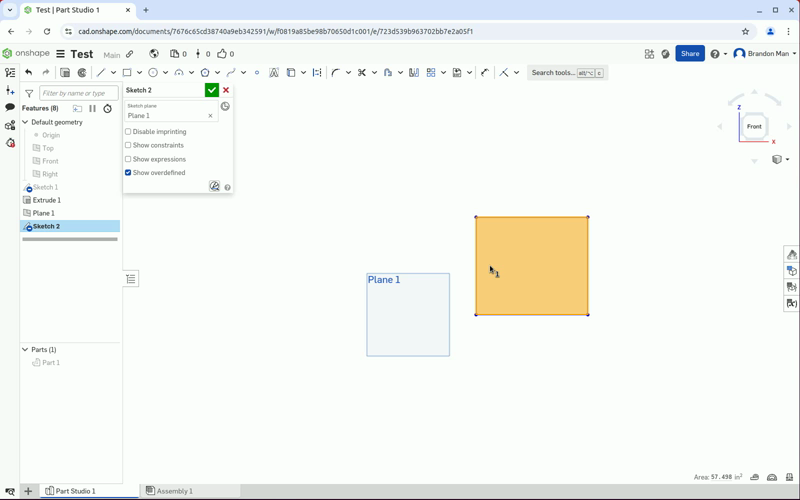
scroll(-6)
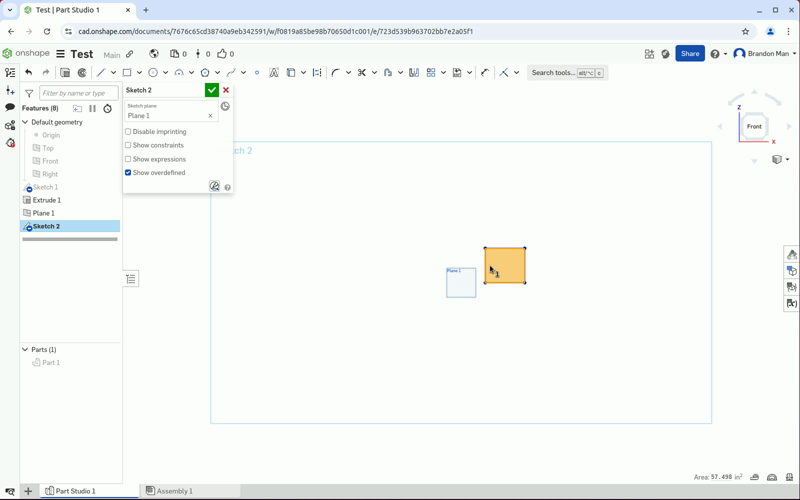
mouse_move(73, 352)
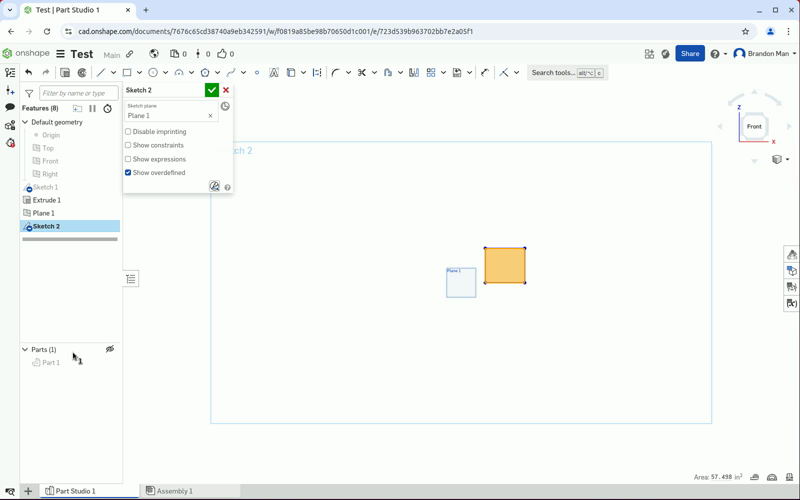
key(shift+y)
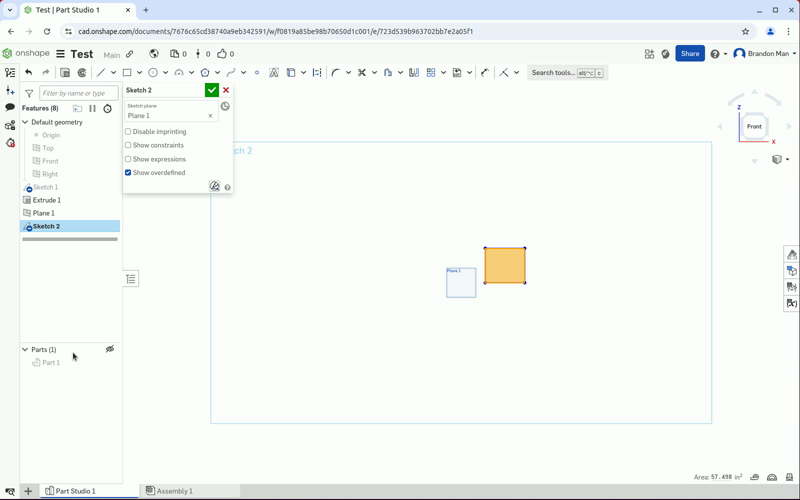
key(shift+e)
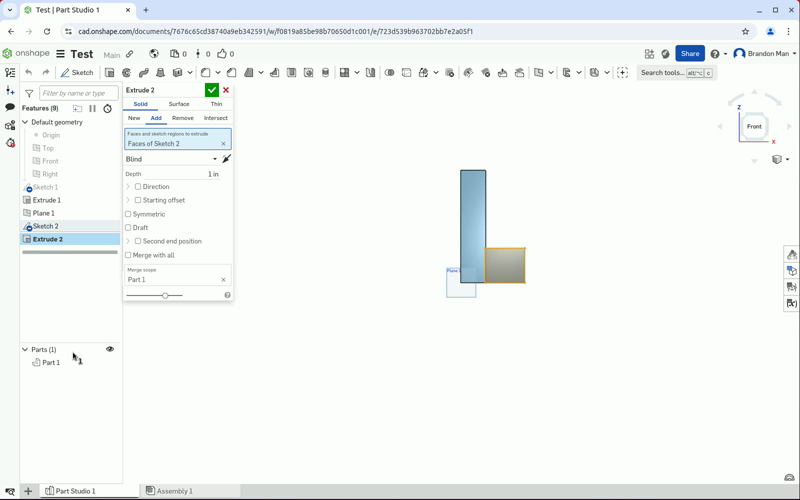
mouse_move(143, 106)
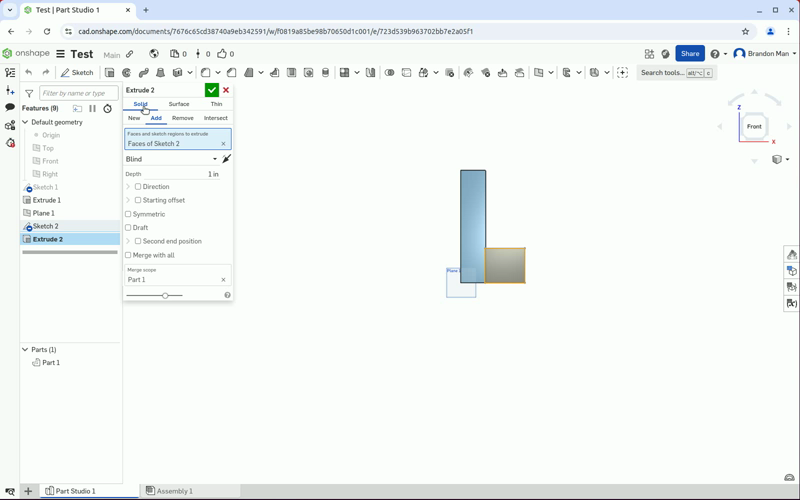
click(143, 106)
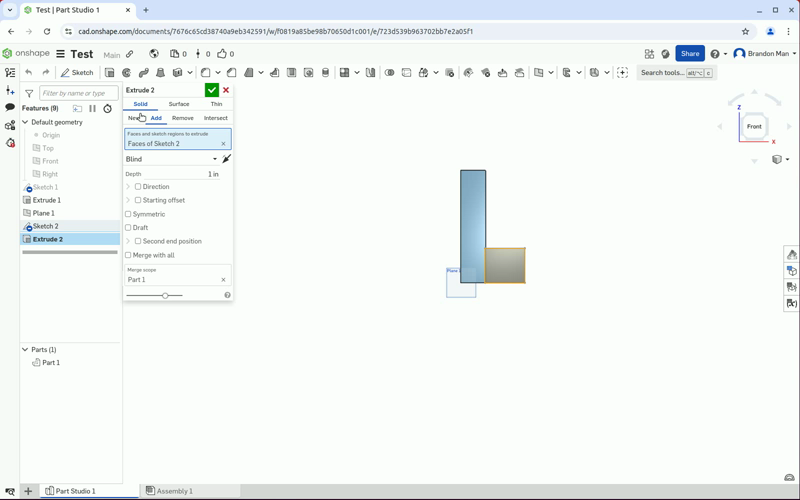
mouse_move(137, 120)
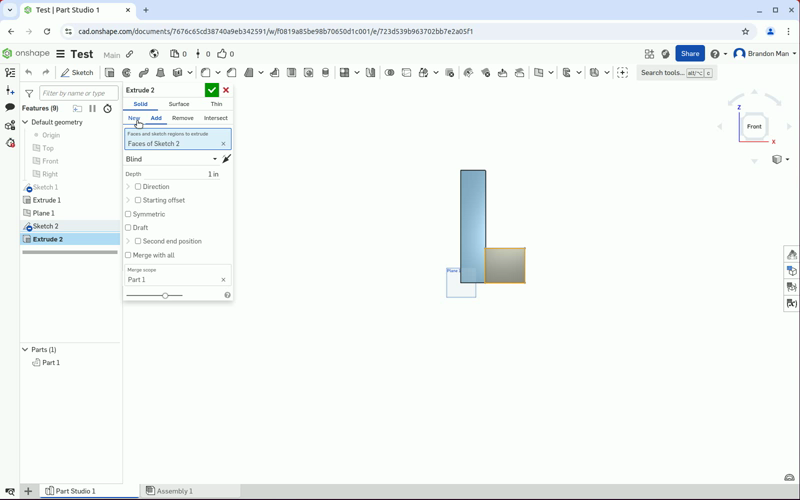
click(137, 120)
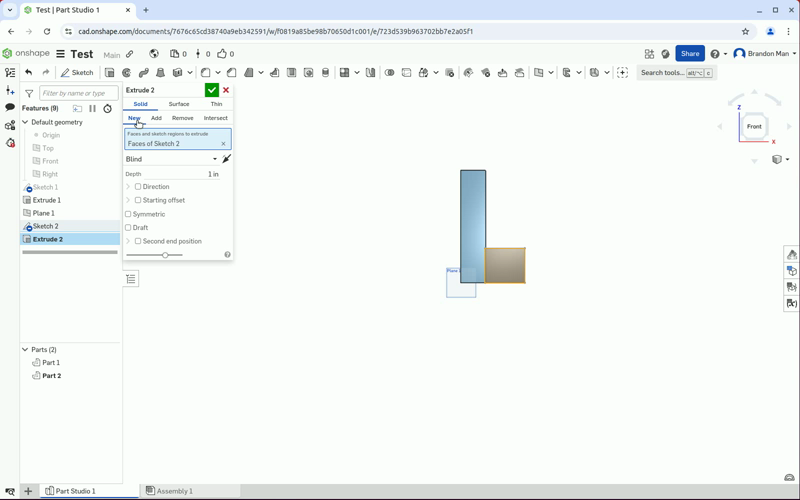
key(tab, 4)
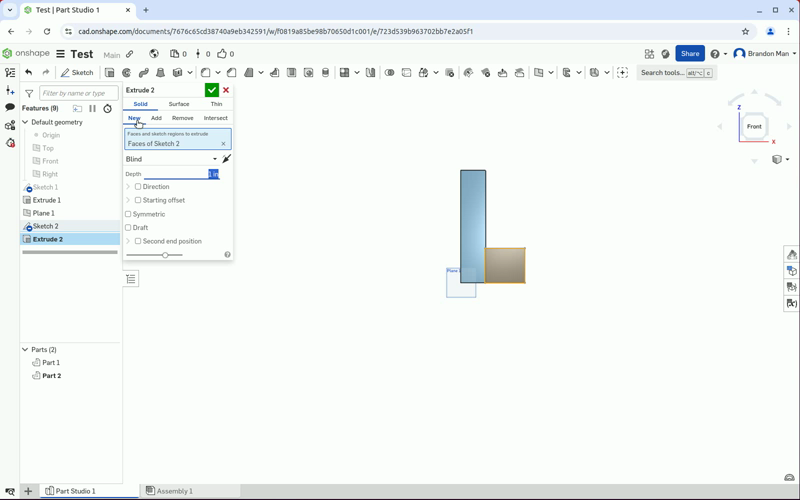
text(-5.055)
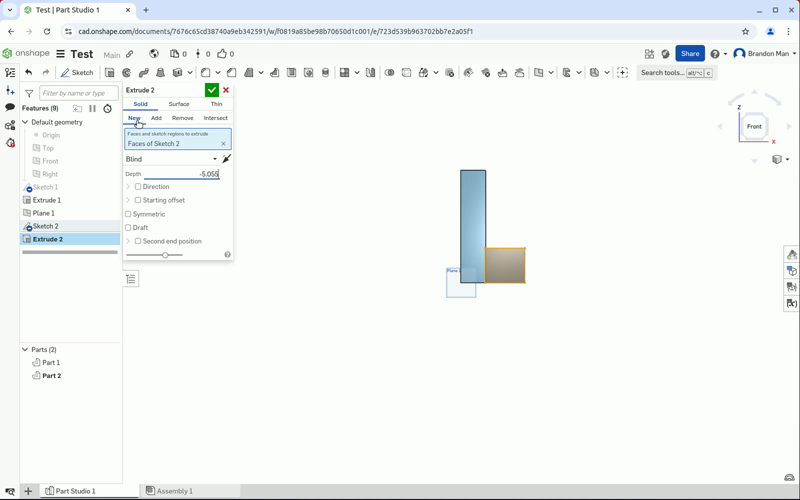
key(enter)
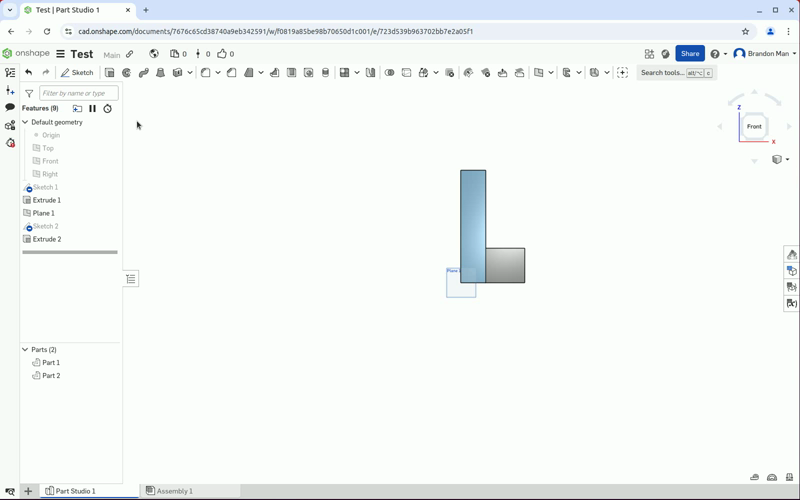
key(shift+h)
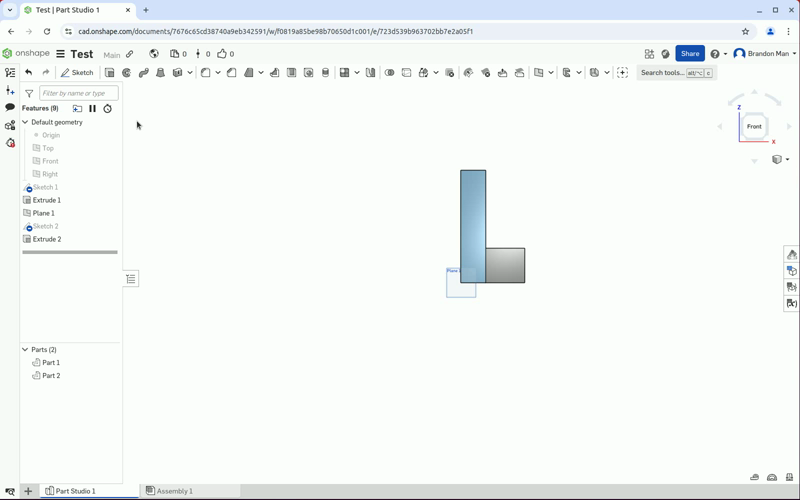
key(shift+h)
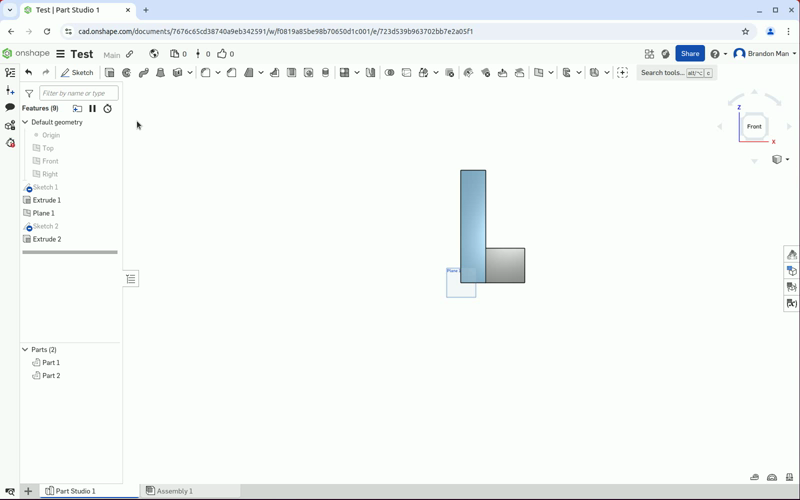
mouse_move(73, 189)
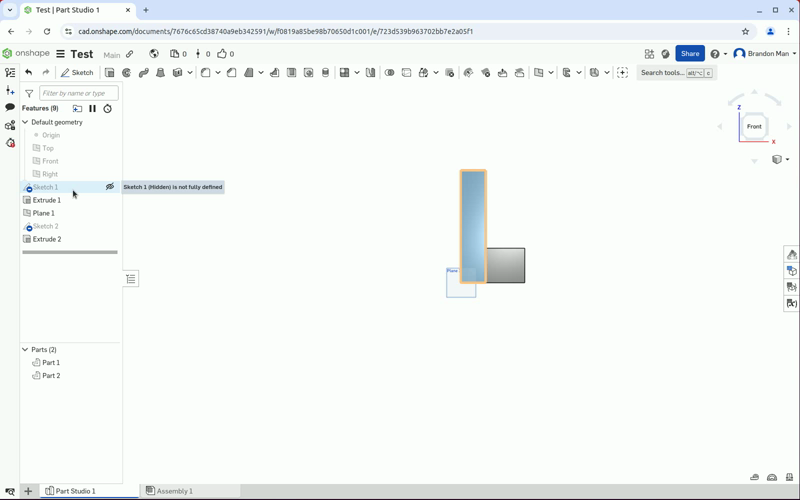
click(73, 189)
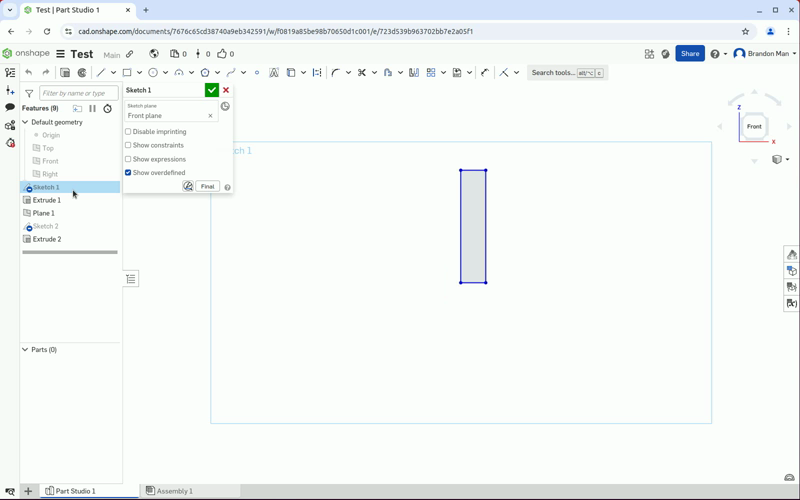
mouse_move(229, 92)
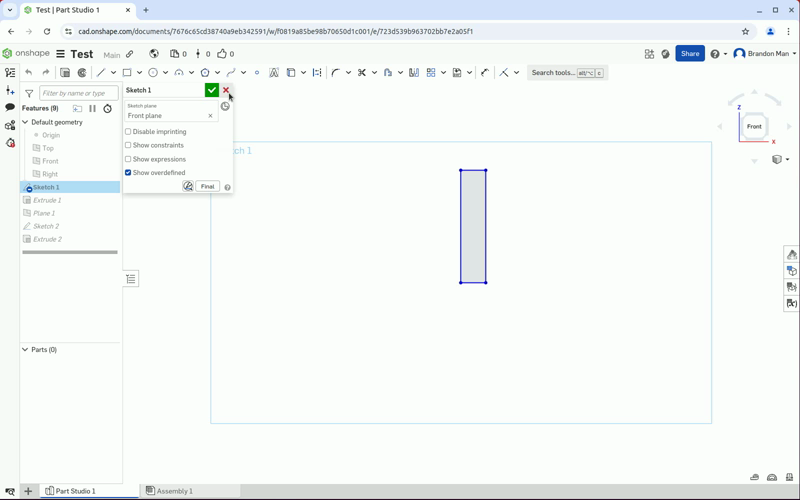
click(229, 92)
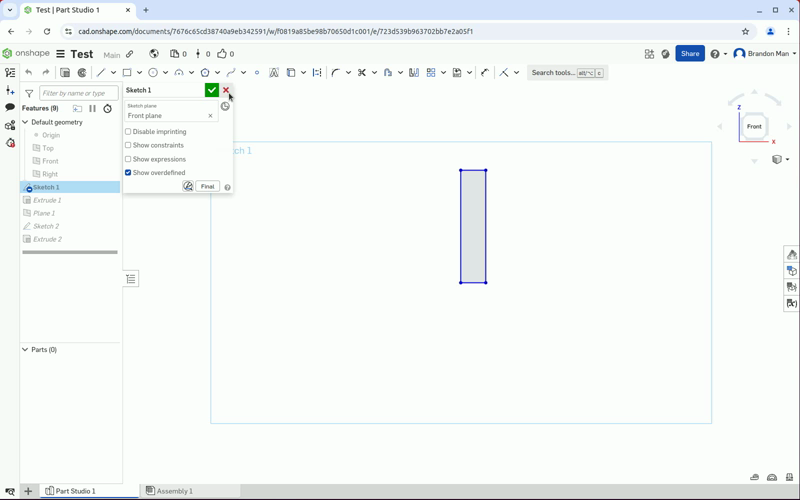
key(shift+s)
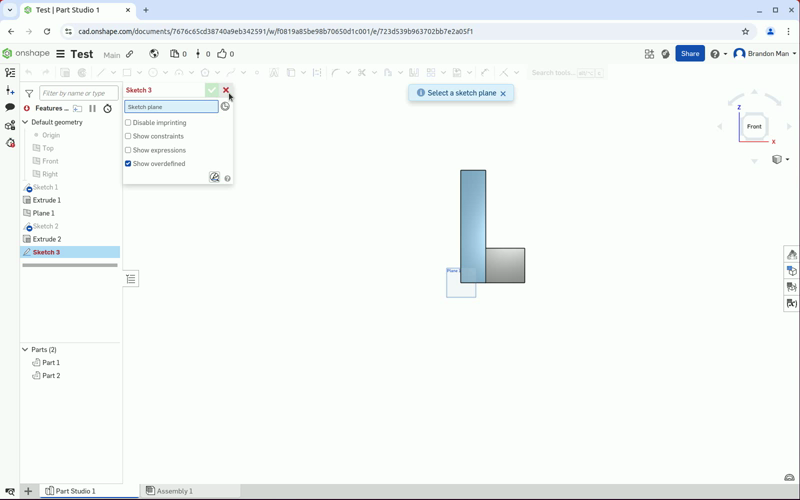
mouse_move(73, 215)
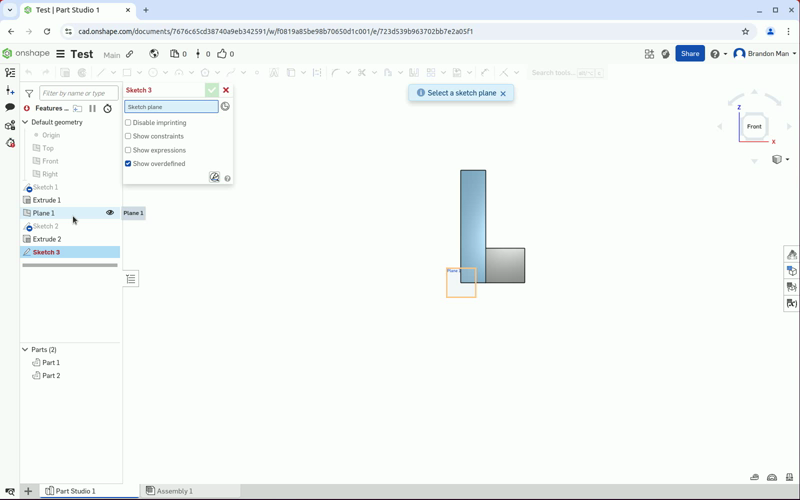
click(73, 215)
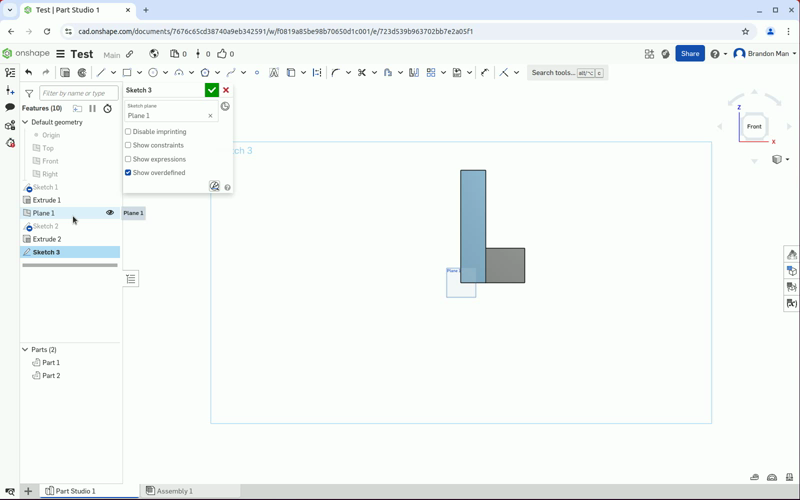
mouse_move(73, 352)
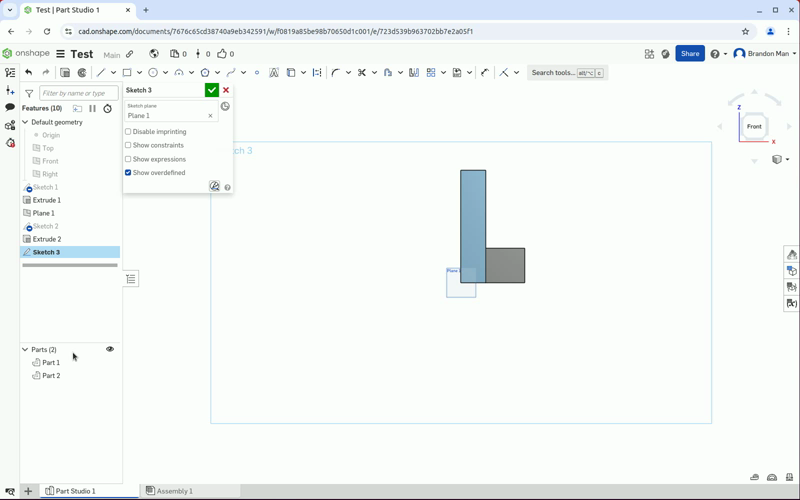
key(y)
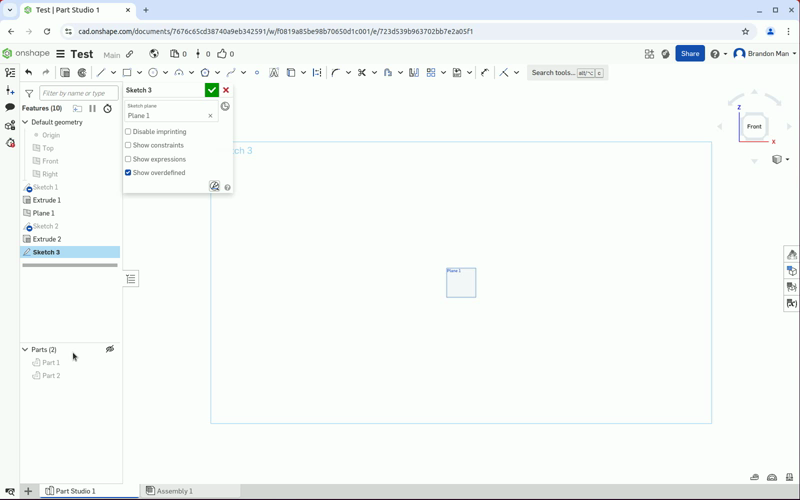
key(l)
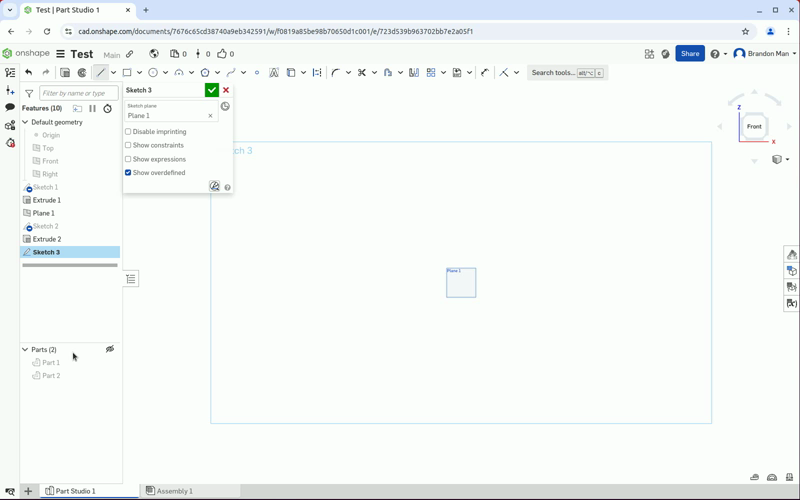
key_down(shift)
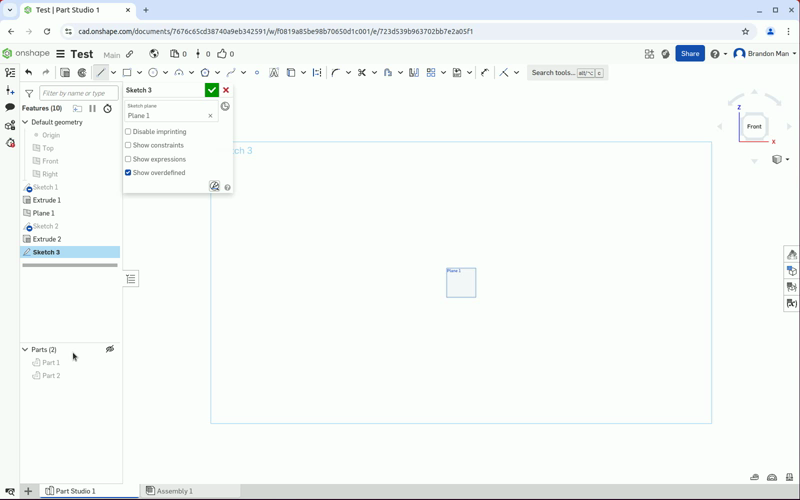
mouse_move(460, 282)
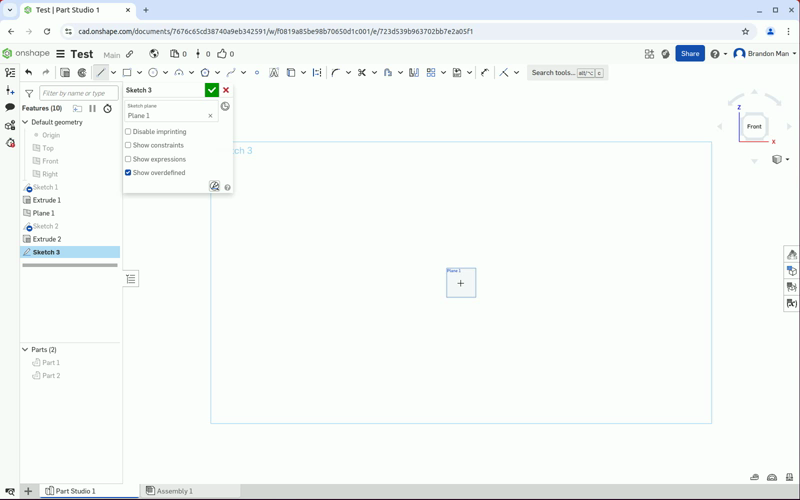
click(460, 282)
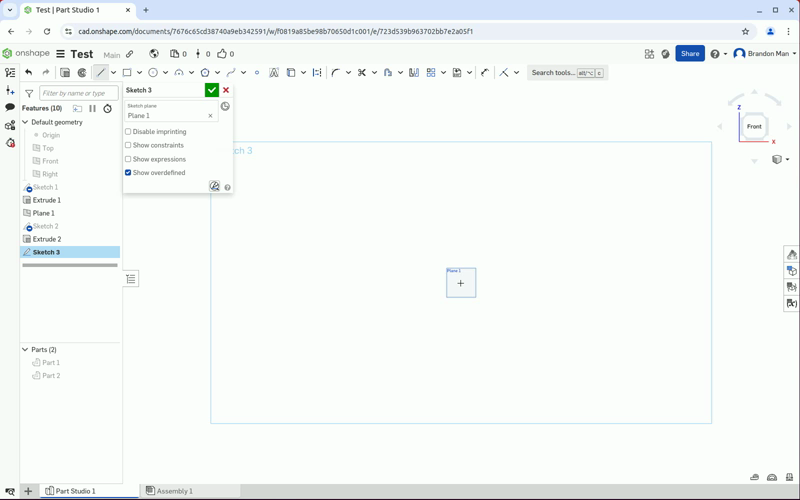
key_up(shift)
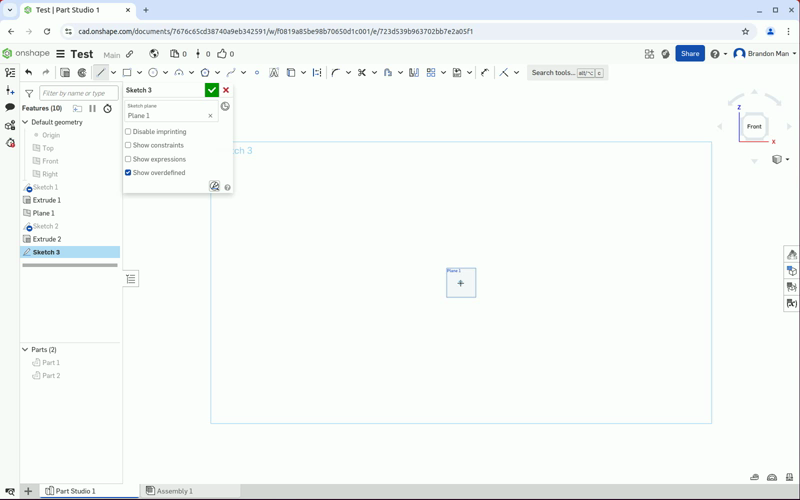
key_down(shift)
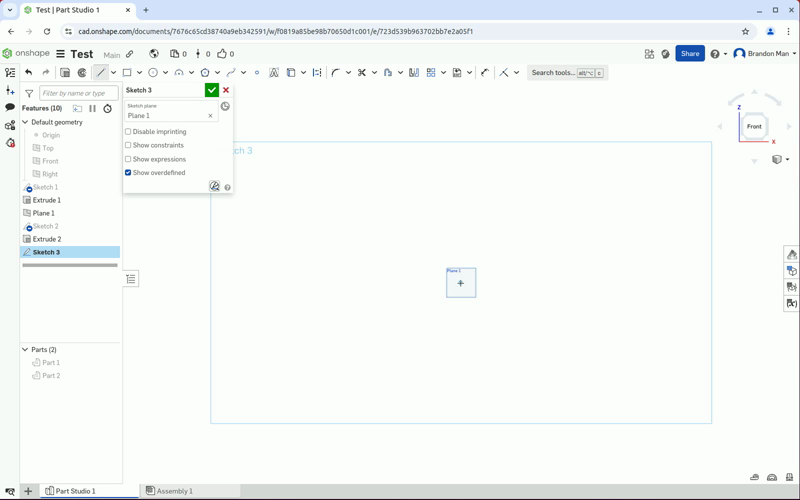
mouse_move(490, 282)
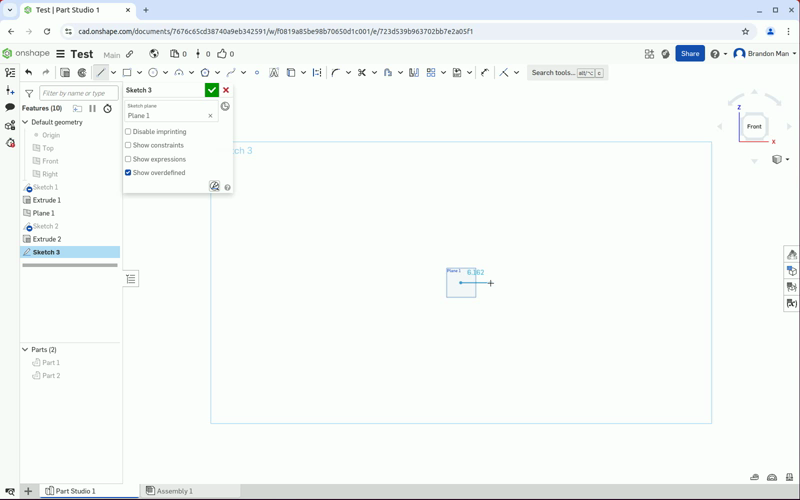
mouse_move(486, 282)
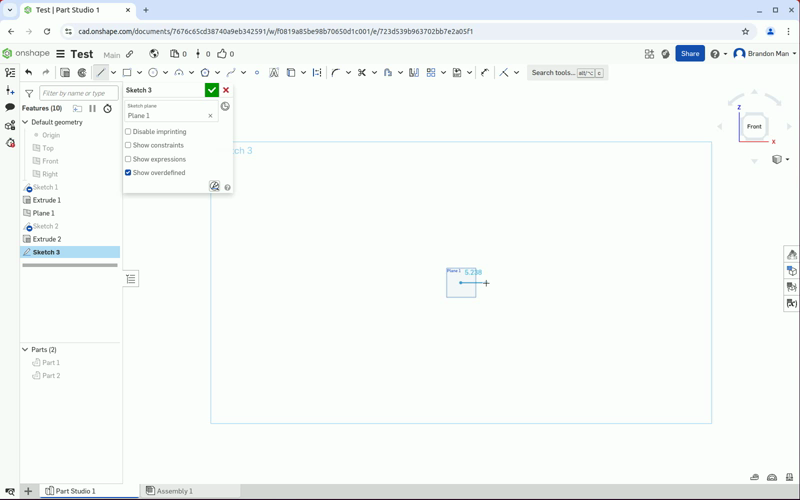
click(486, 282)
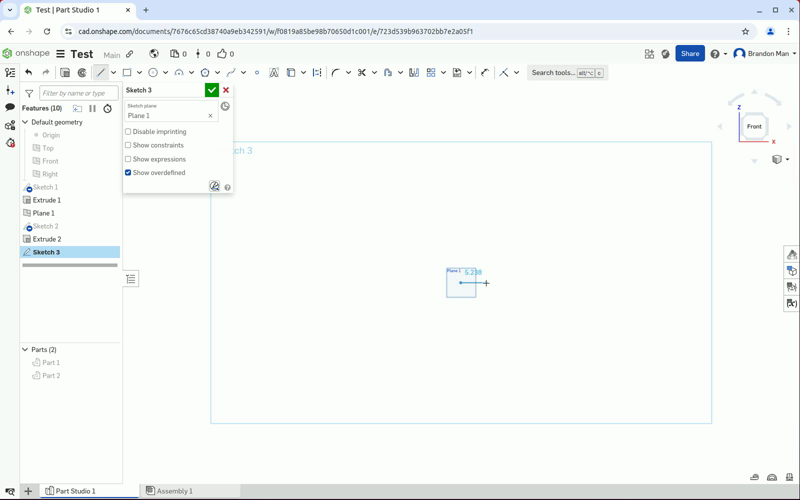
key_up(shift)
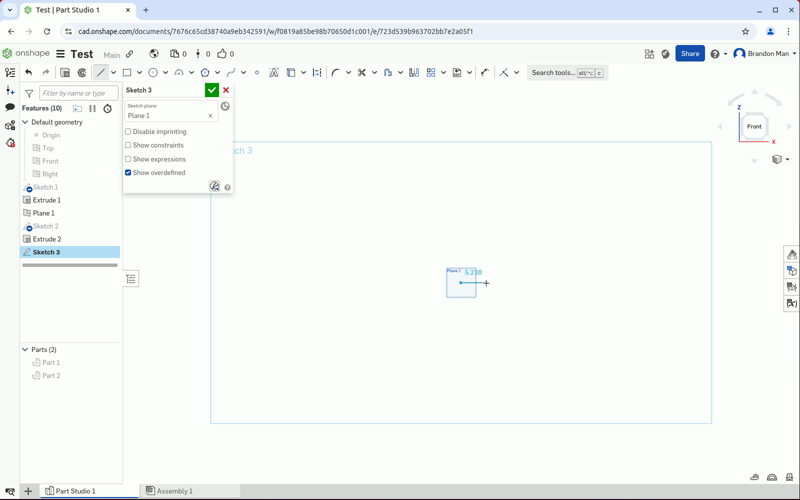
key_down(shift)
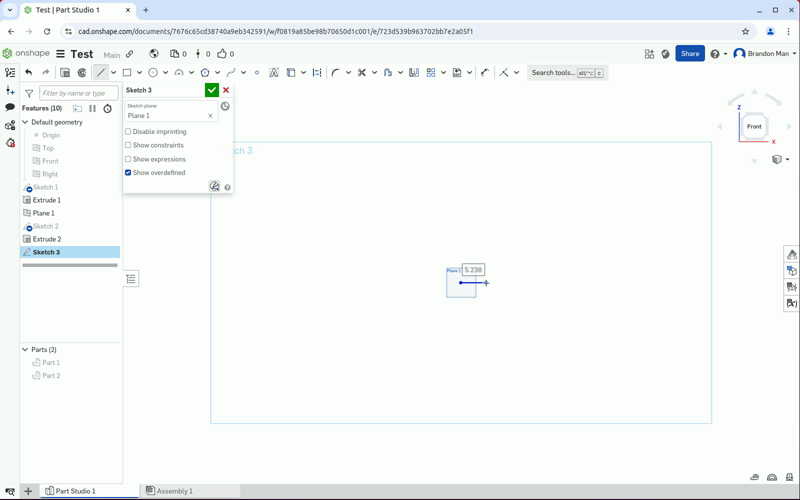
mouse_move(516, 282)
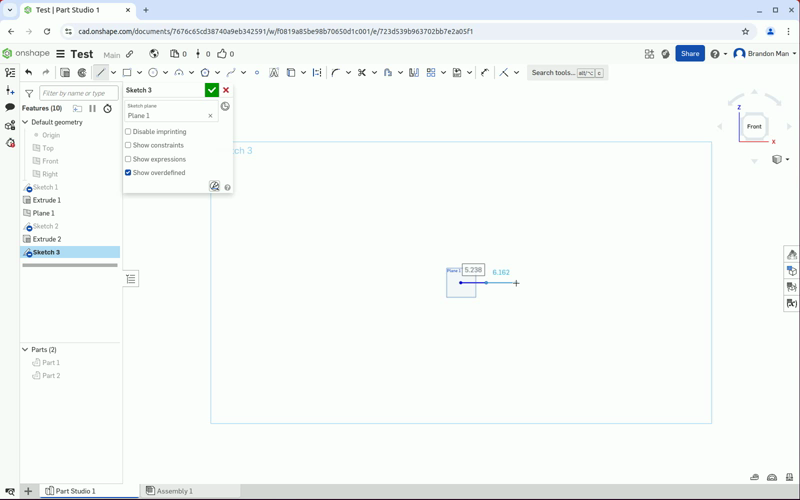
mouse_move(486, 249)
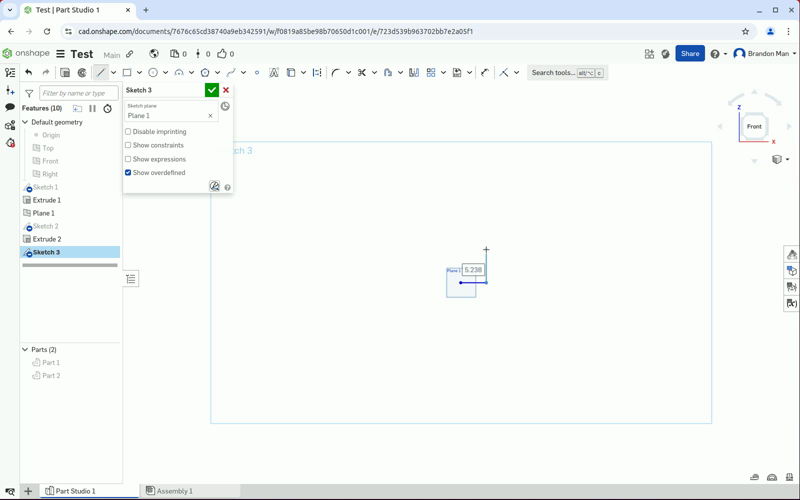
click(486, 249)
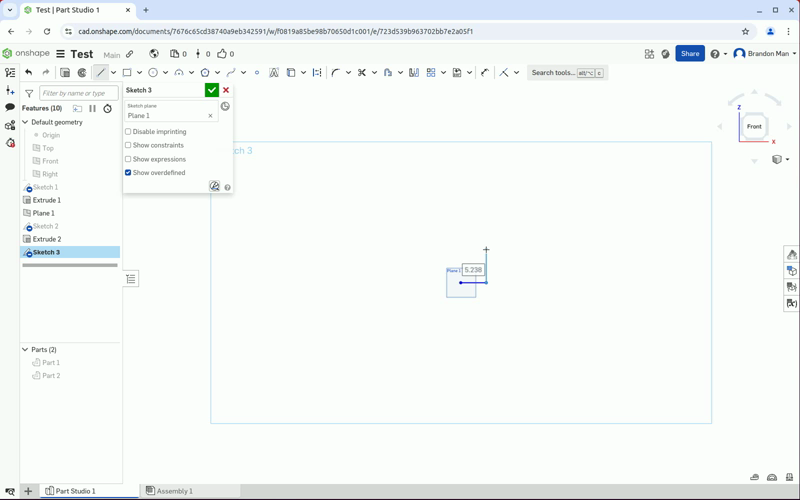
key_up(shift)
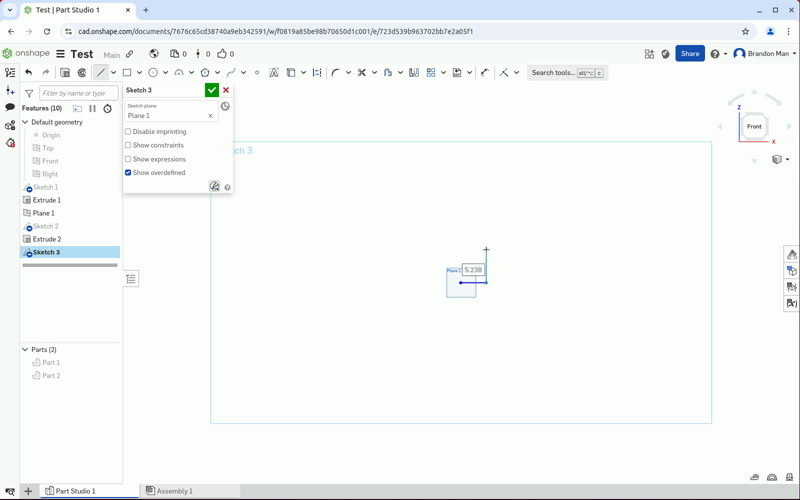
key_down(shift)
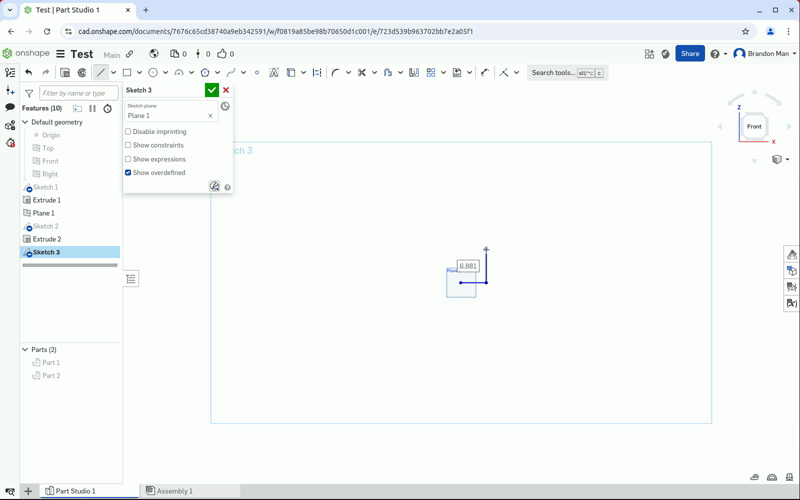
mouse_move(516, 249)
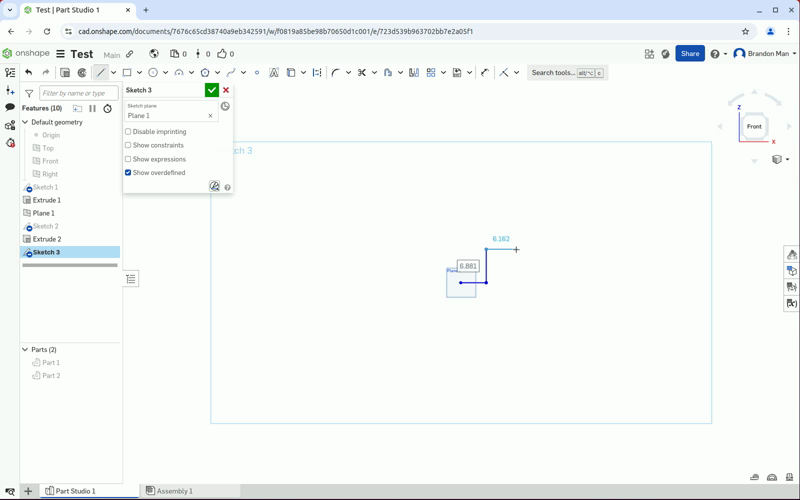
mouse_move(460, 249)
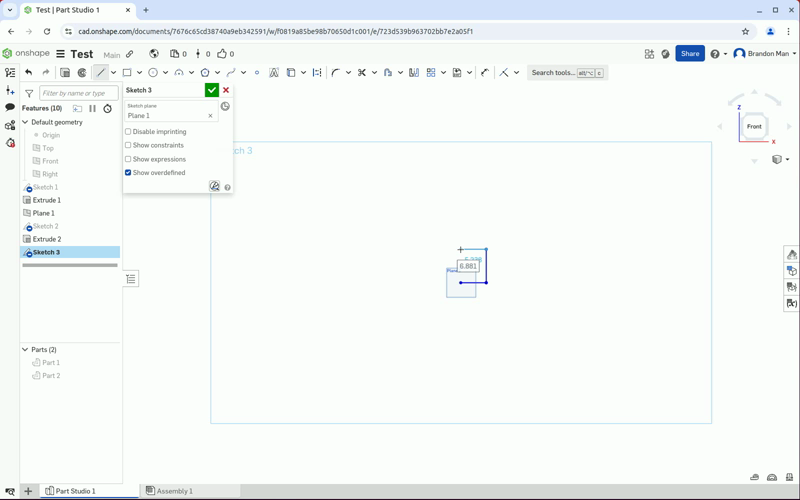
click(460, 249)
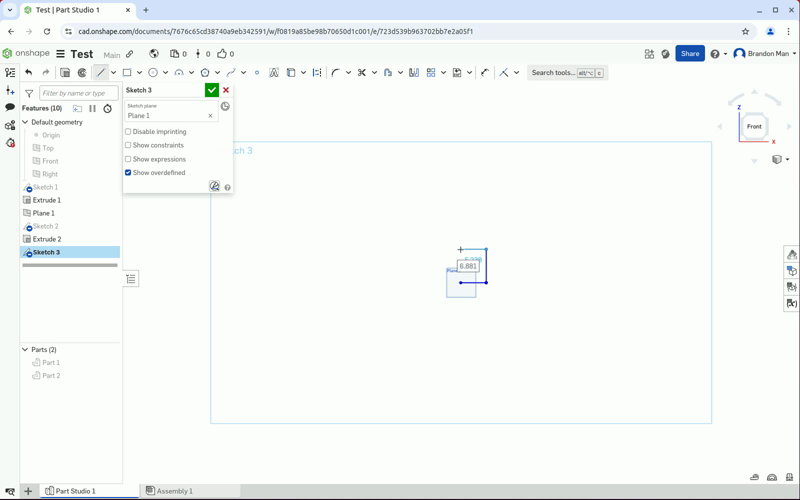
key_up(shift)
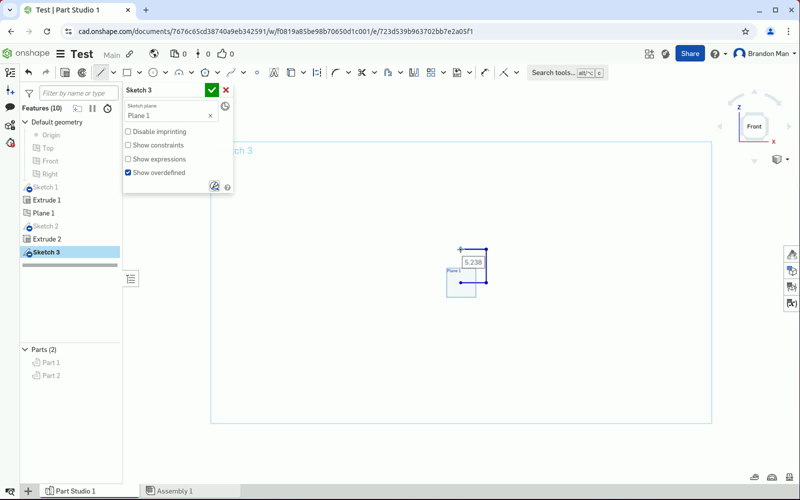
mouse_move(490, 249)
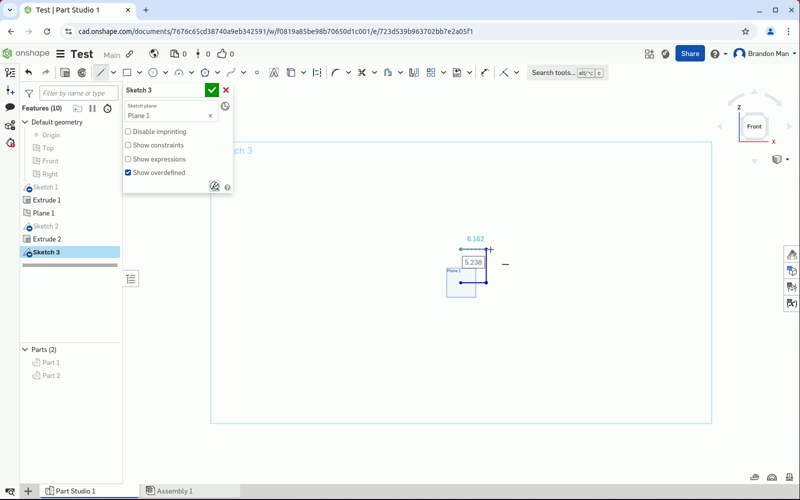
key_down(shift)
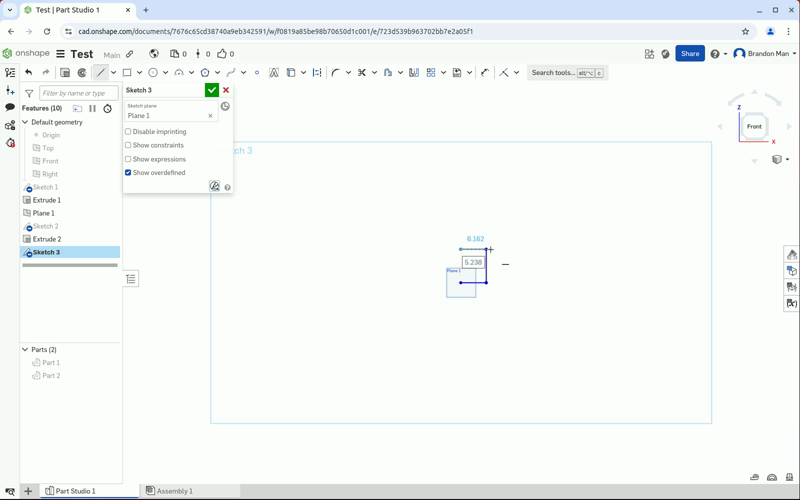
mouse_move(460, 282)
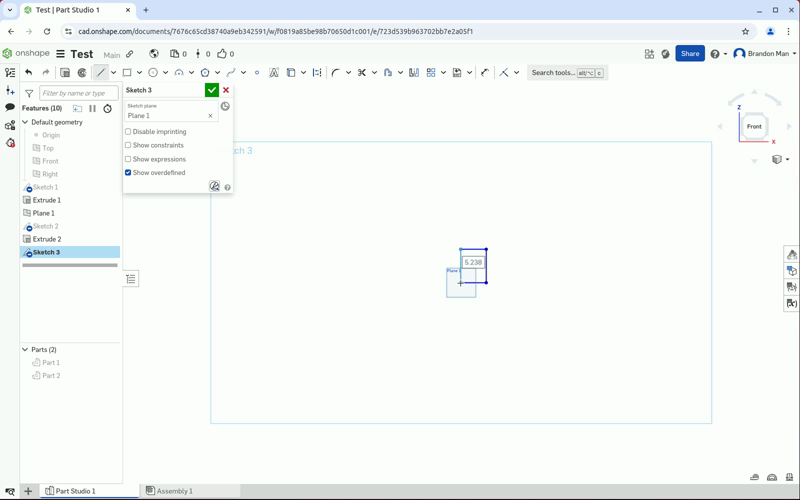
key_up(shift)
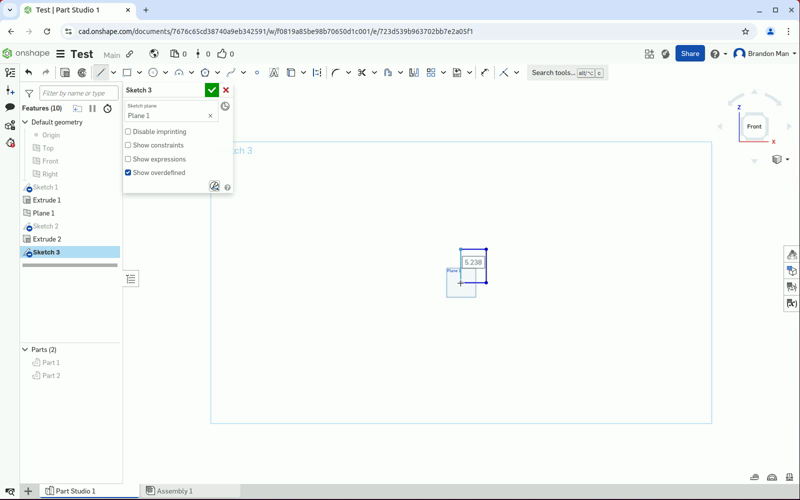
click(460, 282)
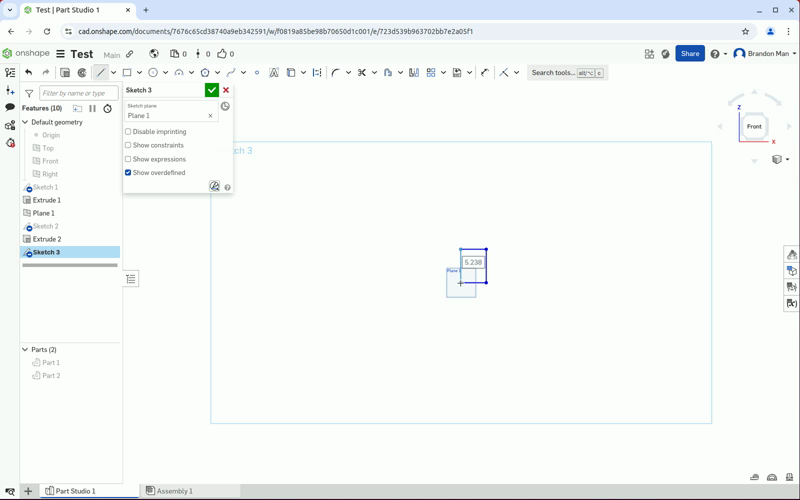
key(esc)
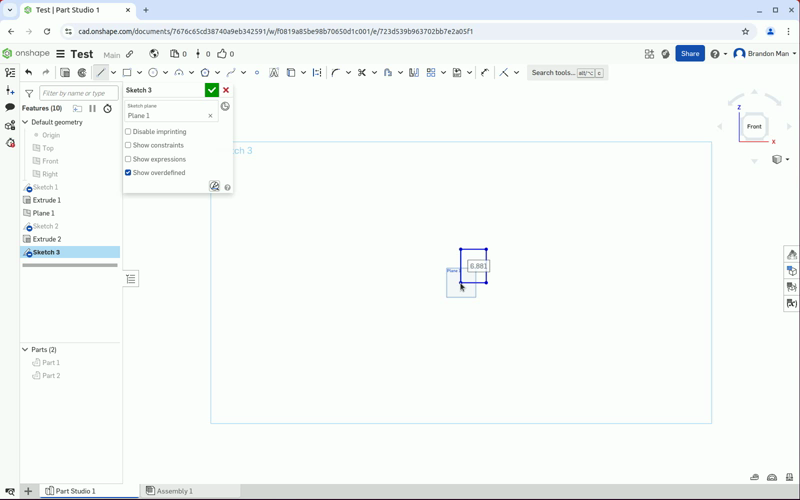
mouse_move(473, 272)
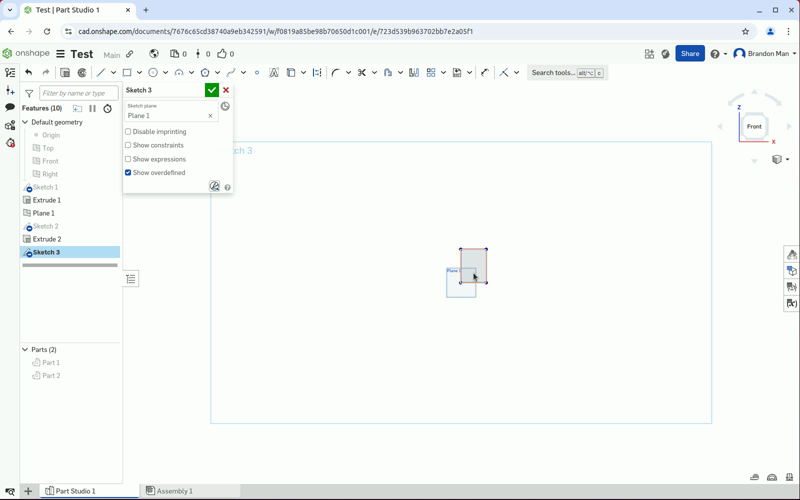
scroll(6)
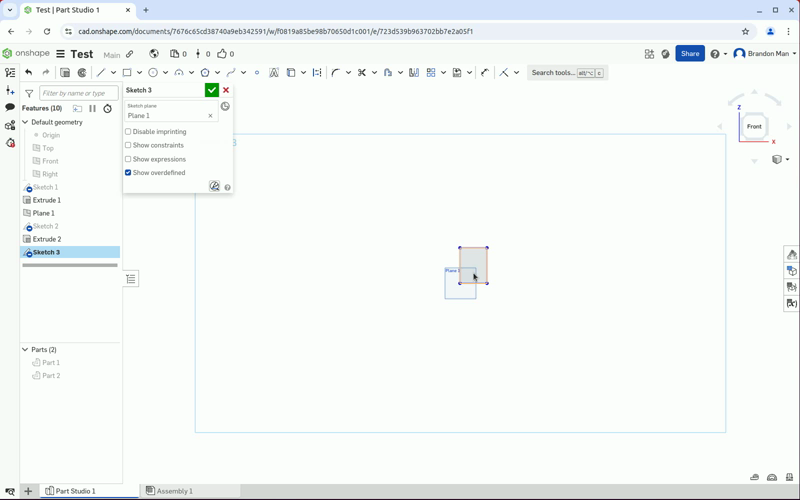
scroll(6)
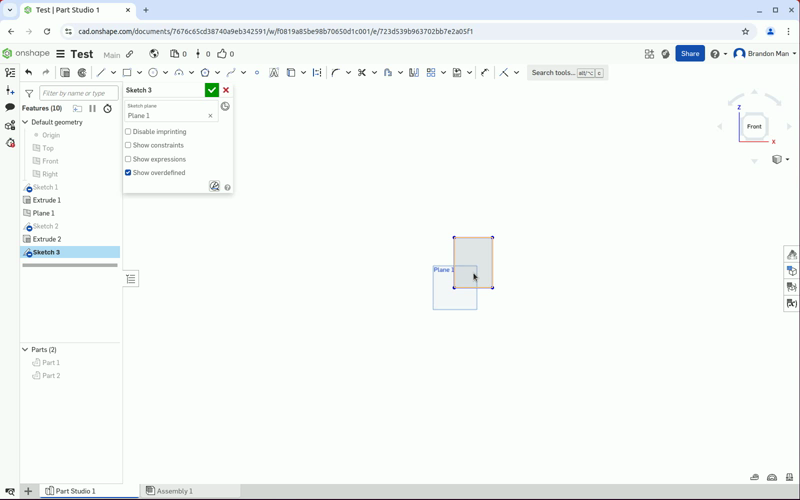
scroll(6)
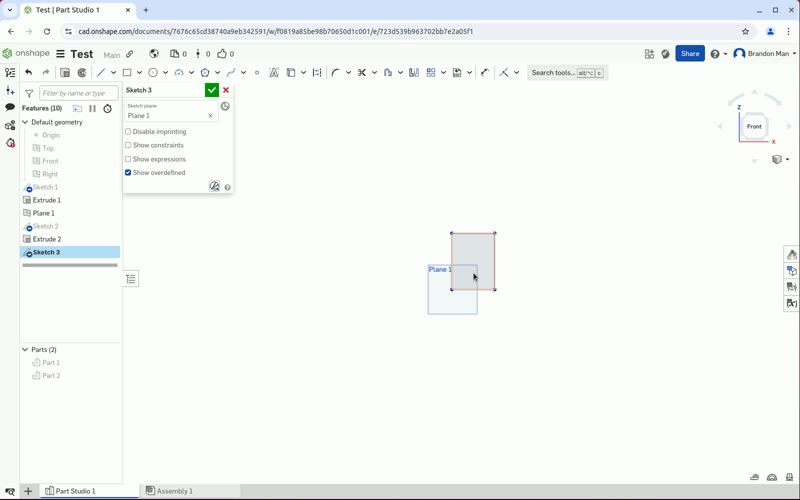
scroll(6)
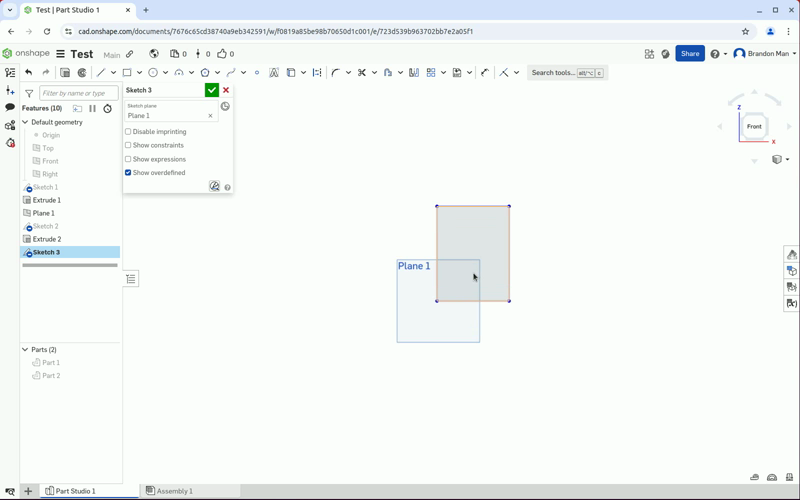
scroll(6)
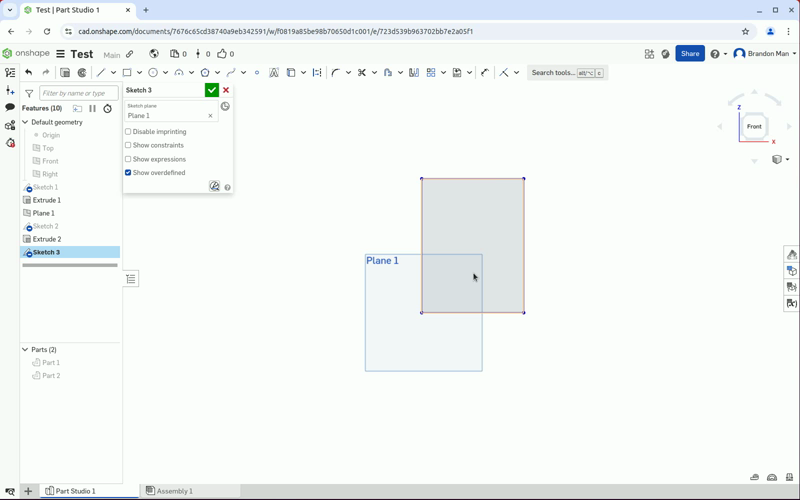
scroll(6)
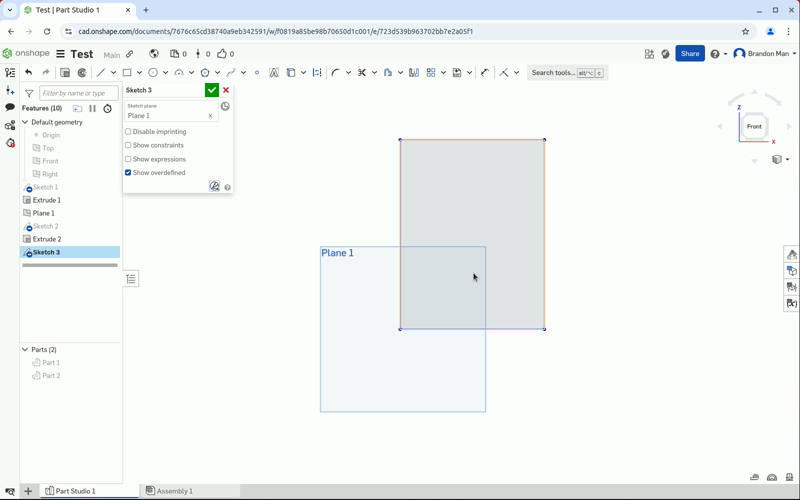
scroll(6)
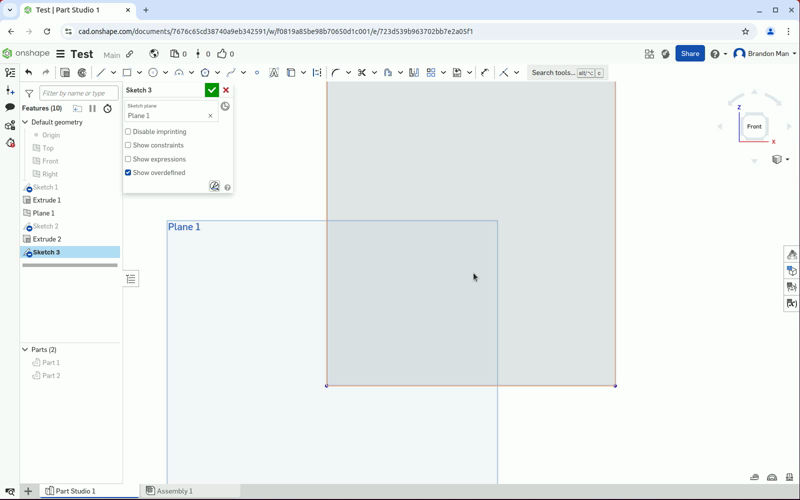
click(473, 272)
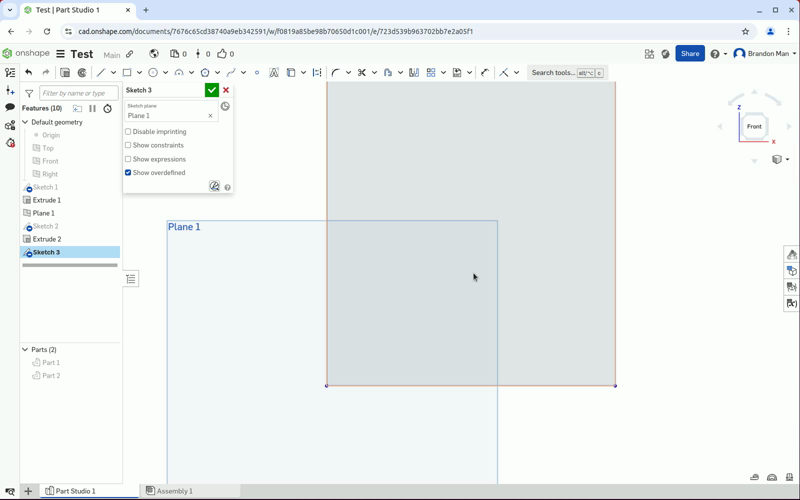
scroll(-6)
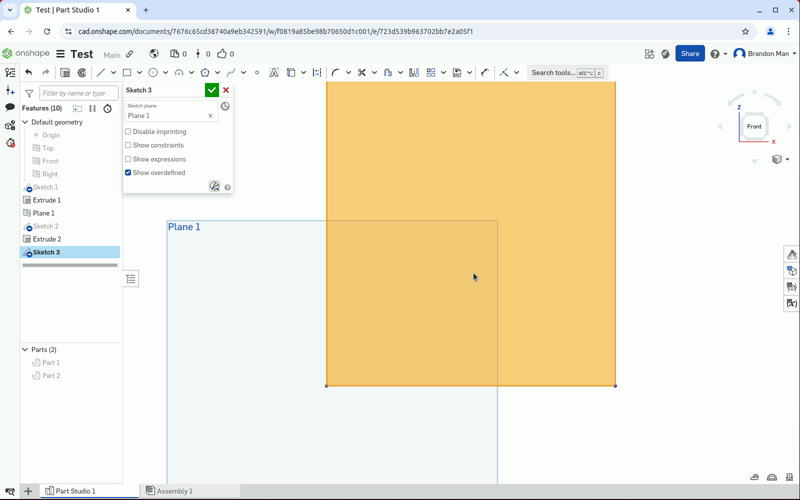
scroll(-6)
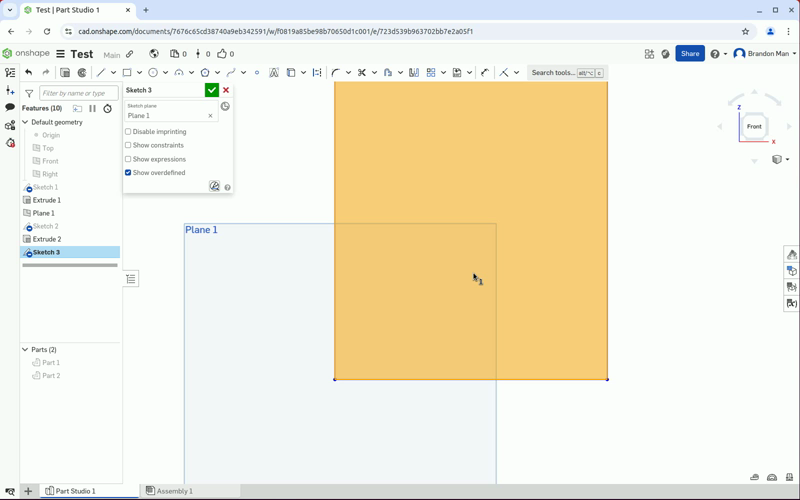
scroll(-6)
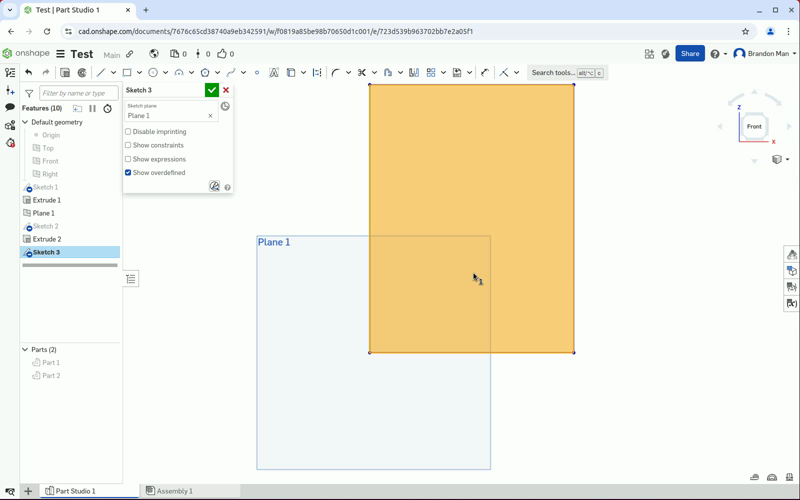
scroll(-6)
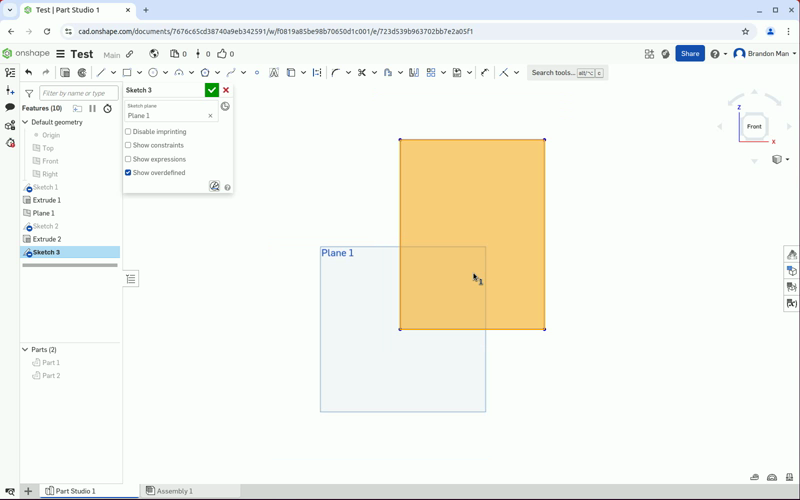
scroll(-6)
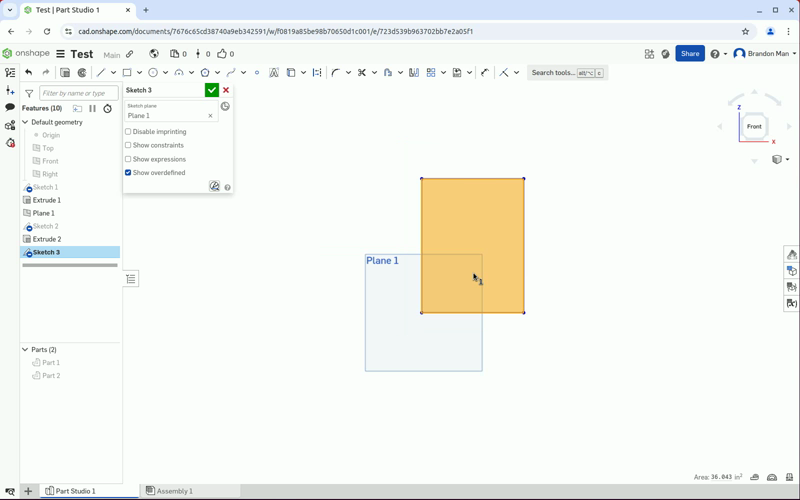
scroll(-6)
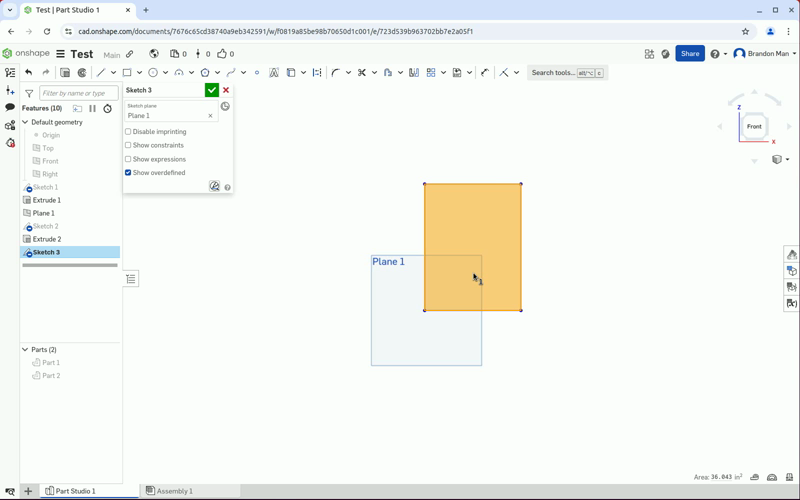
scroll(-6)
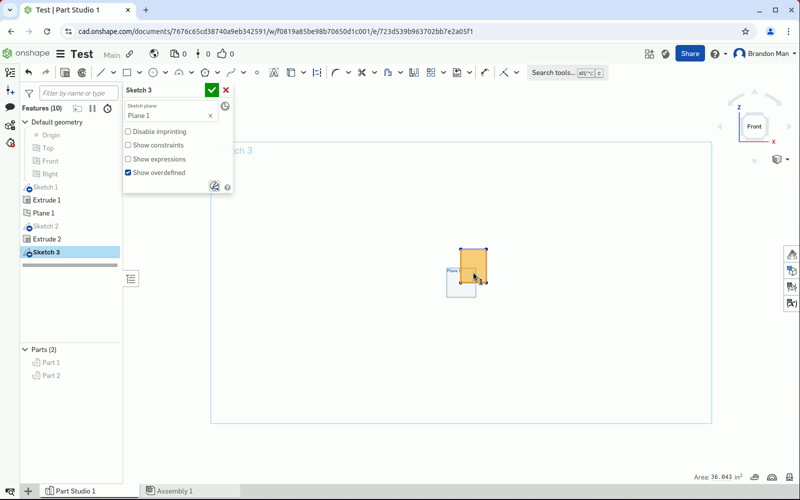
mouse_move(73, 352)
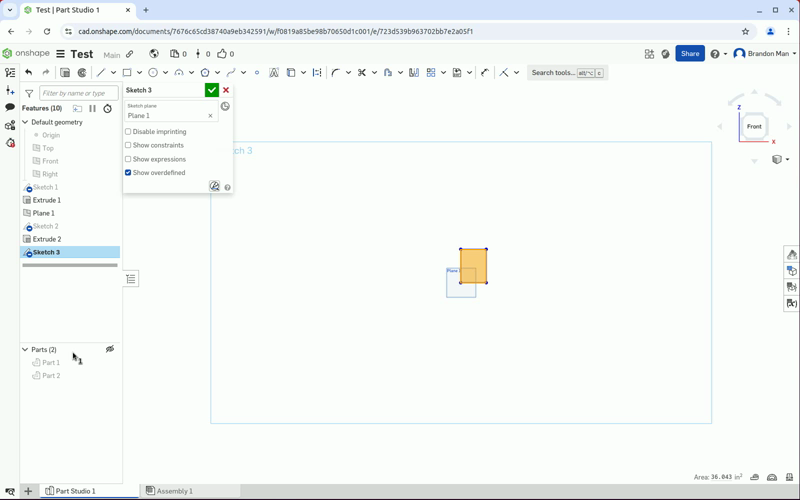
key(shift+y)
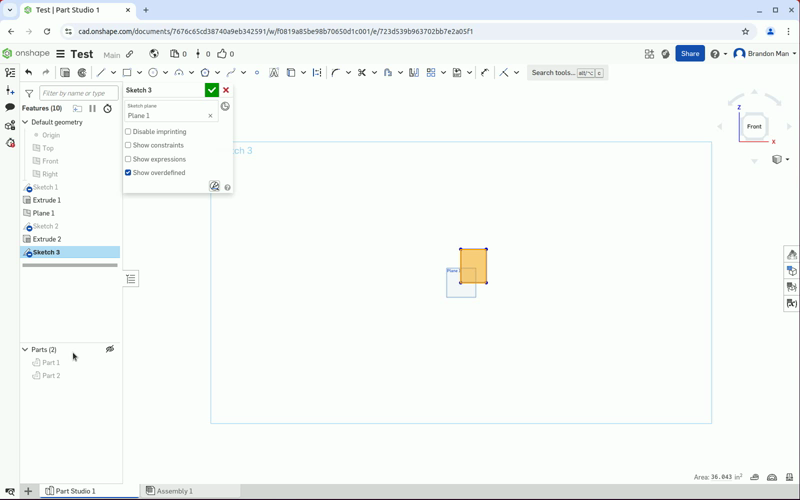
key(shift+e)
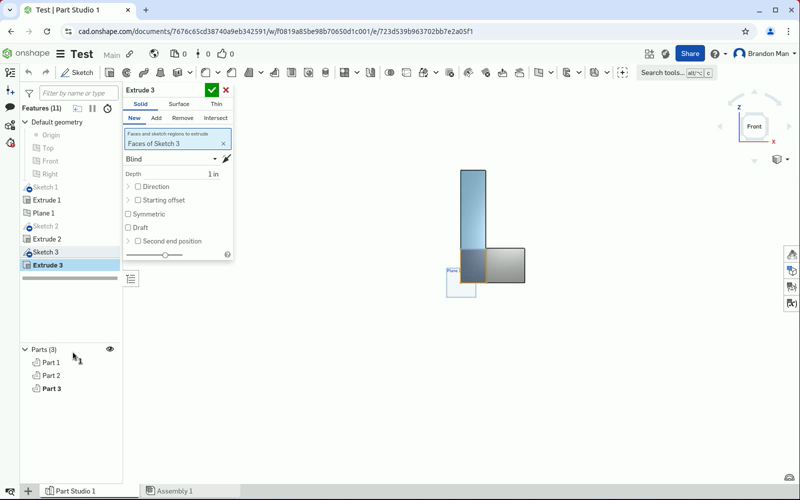
mouse_move(143, 106)
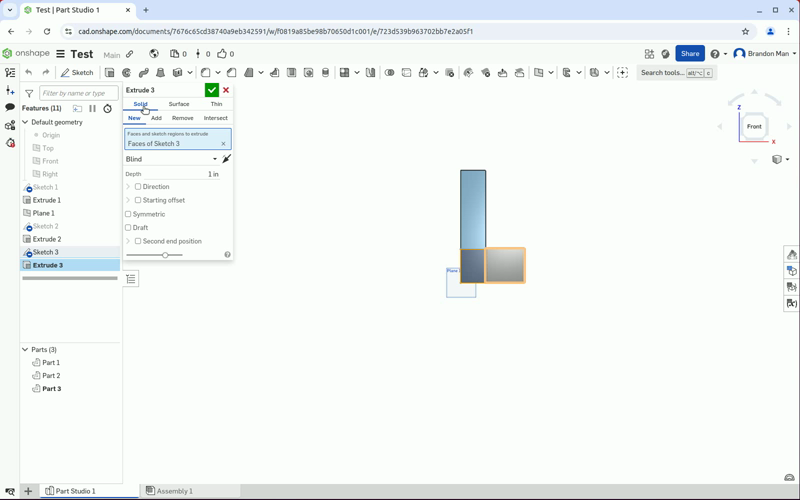
click(143, 106)
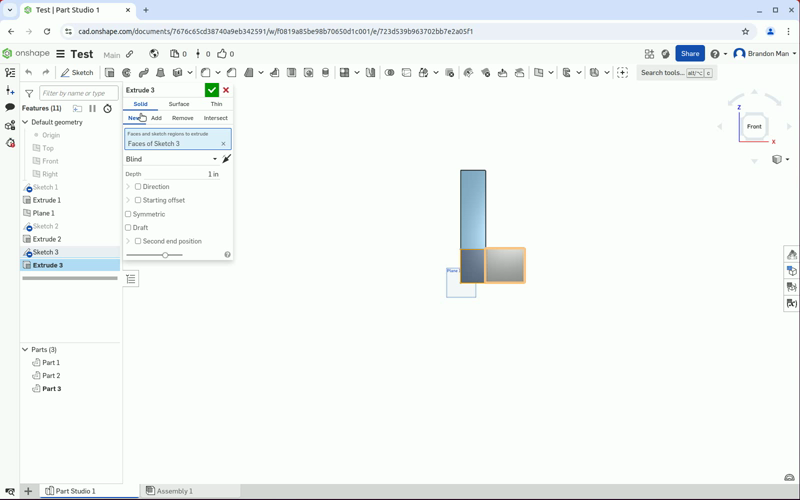
mouse_move(137, 120)
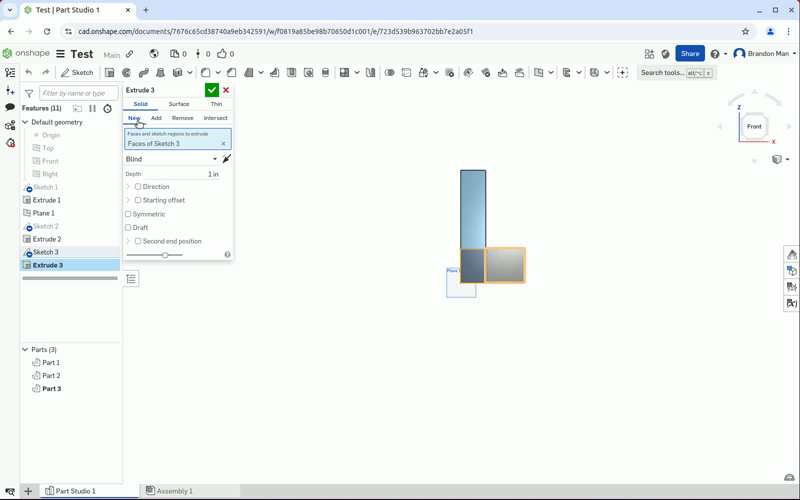
click(137, 120)
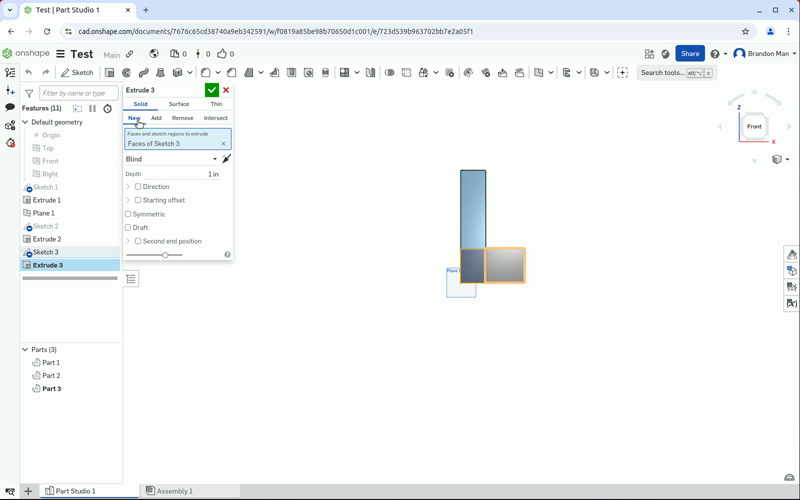
key(tab, 4)
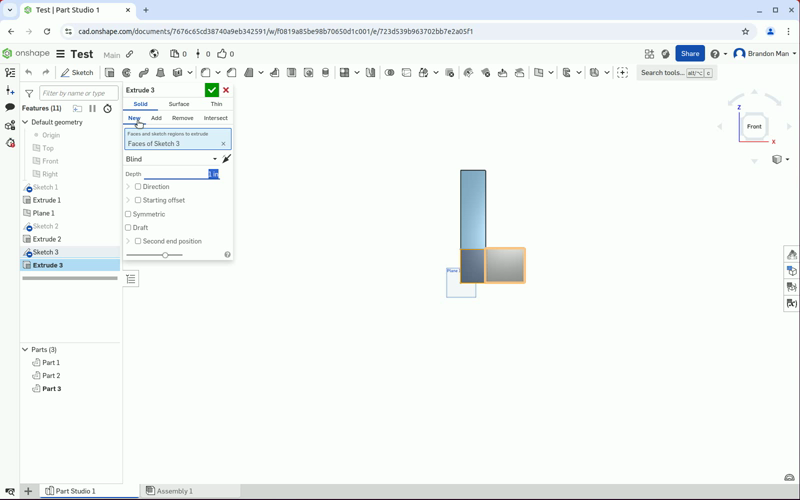
text(-5.055)
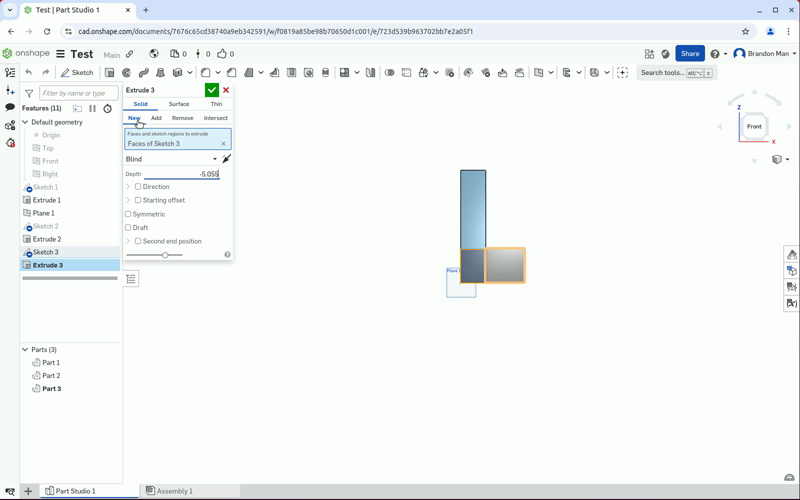
key(enter)
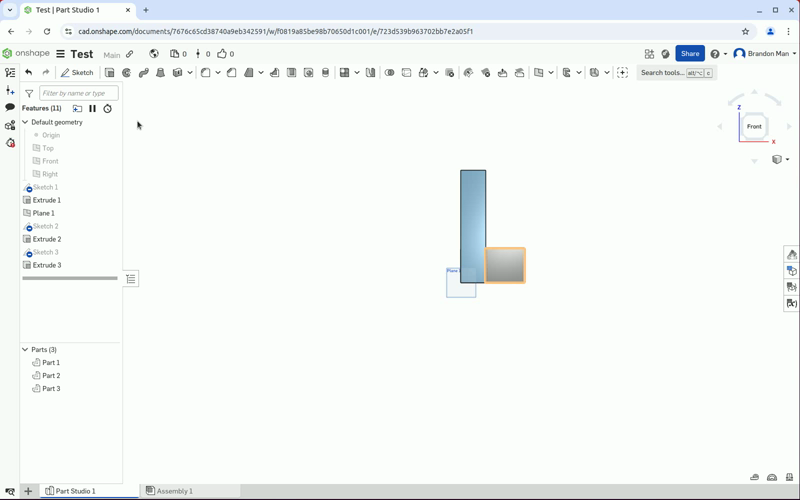
key(shift+h)
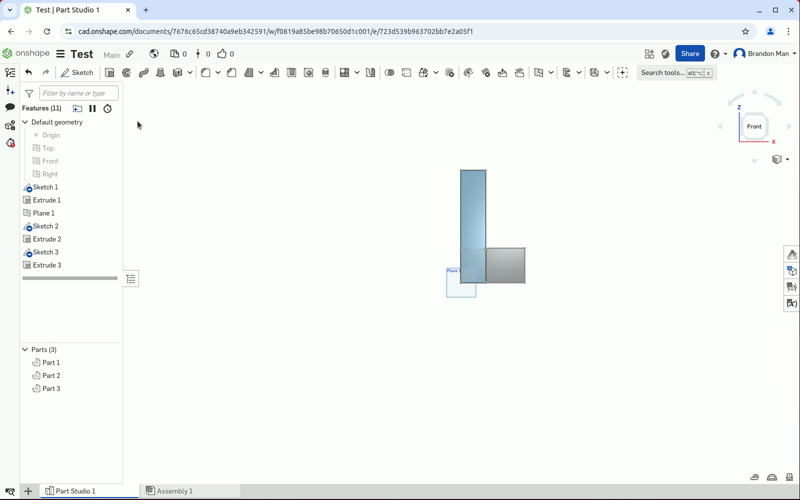
key(shift+h)
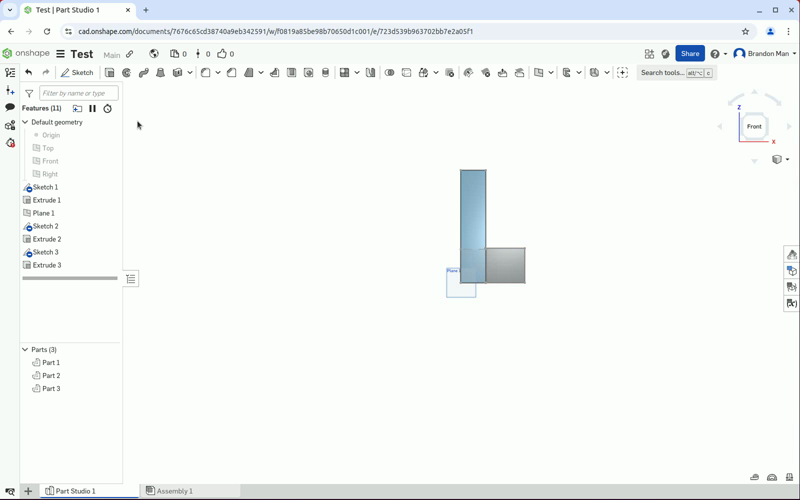
key(shift+7)
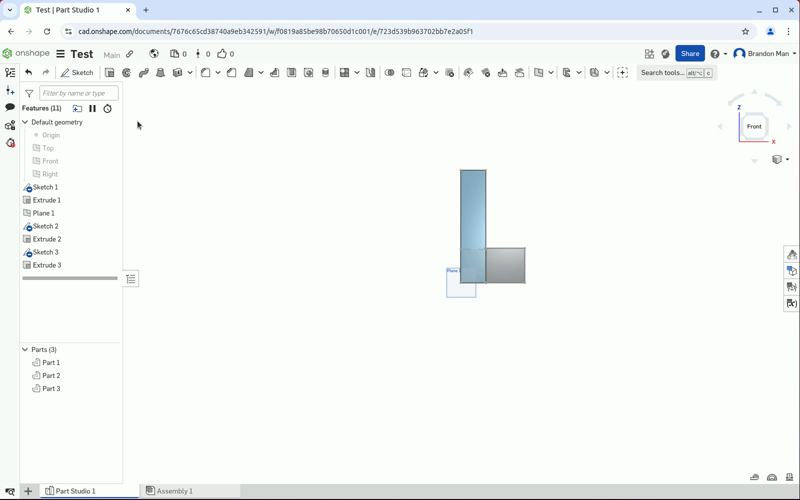
key(left, 2)
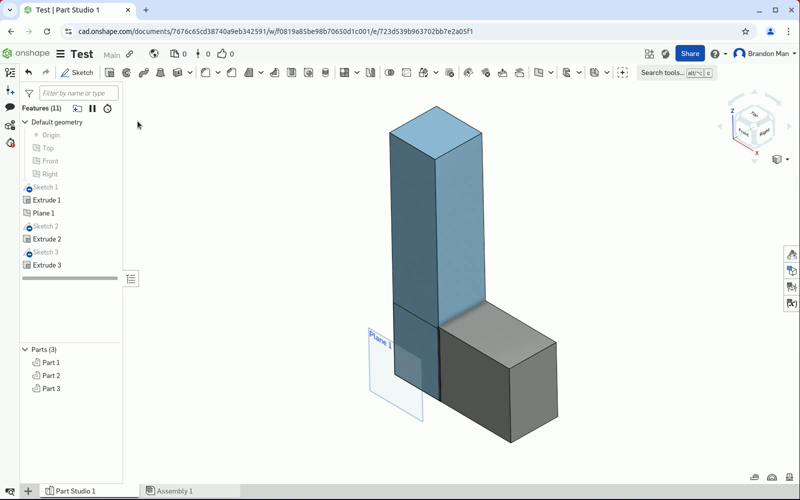
key(down, 2)
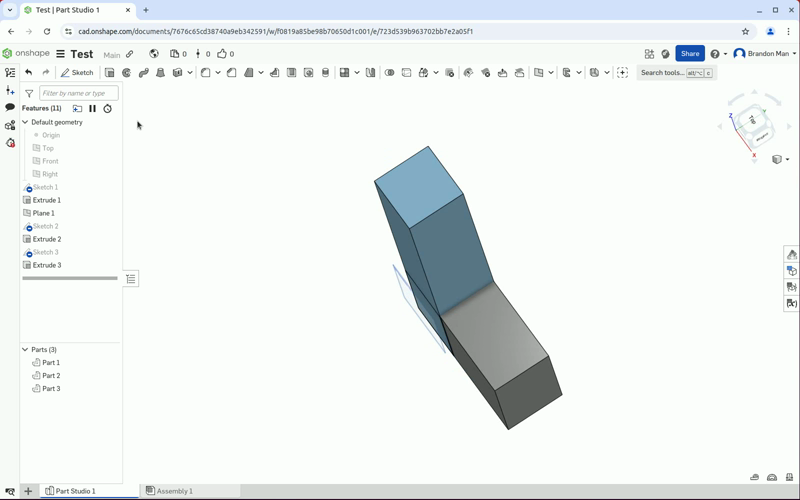
key(up, 2)
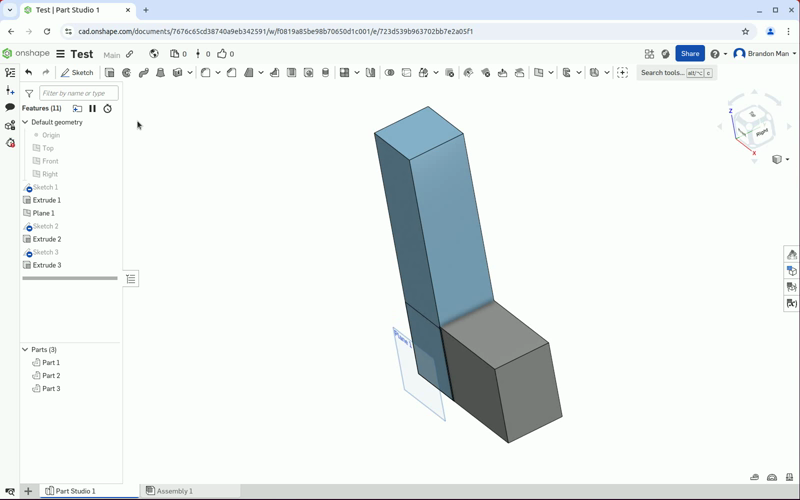
key(right, 2)
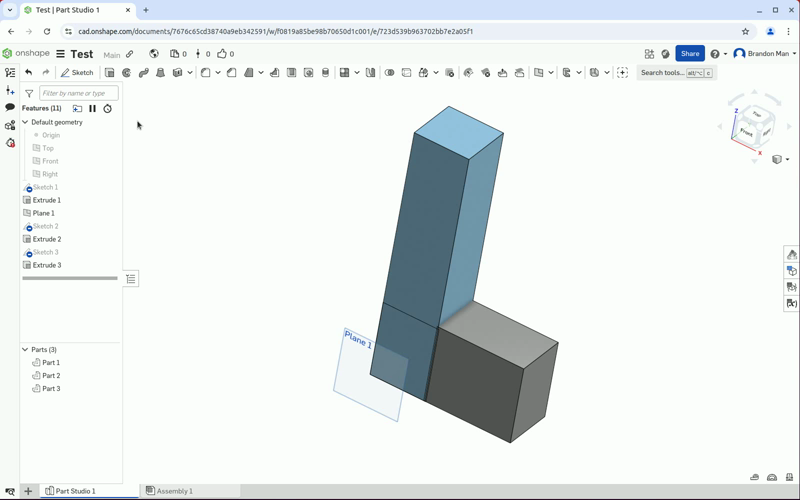
mouse_move(73, 189)
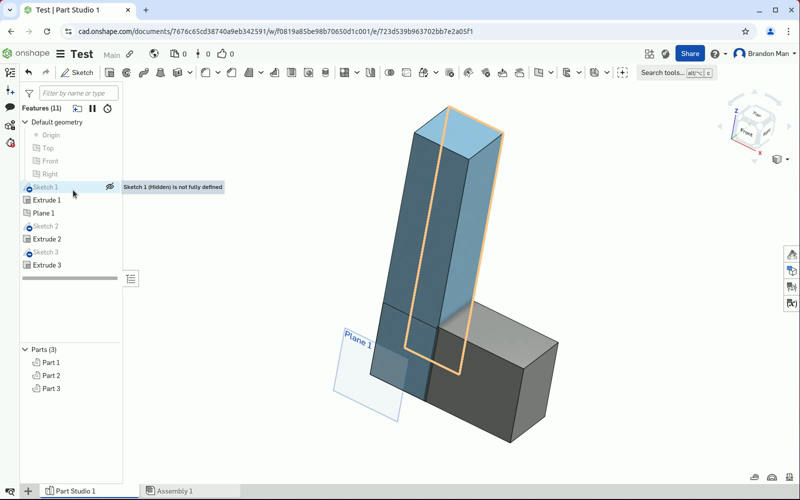
click(73, 189)